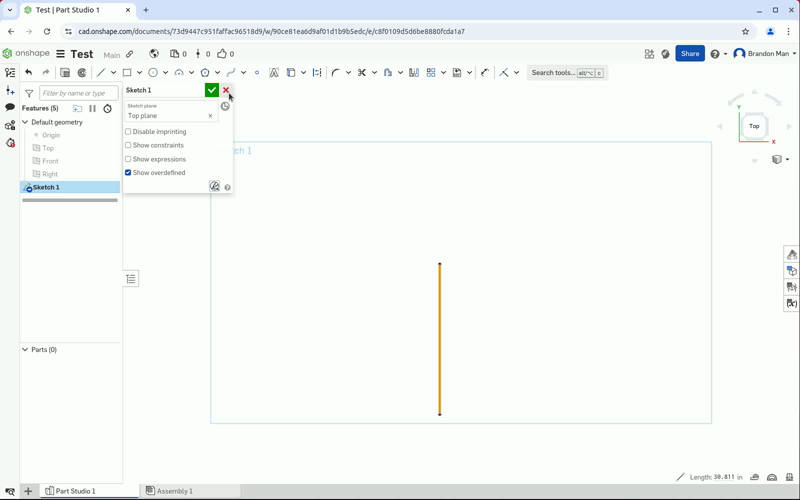
key(shift+h)
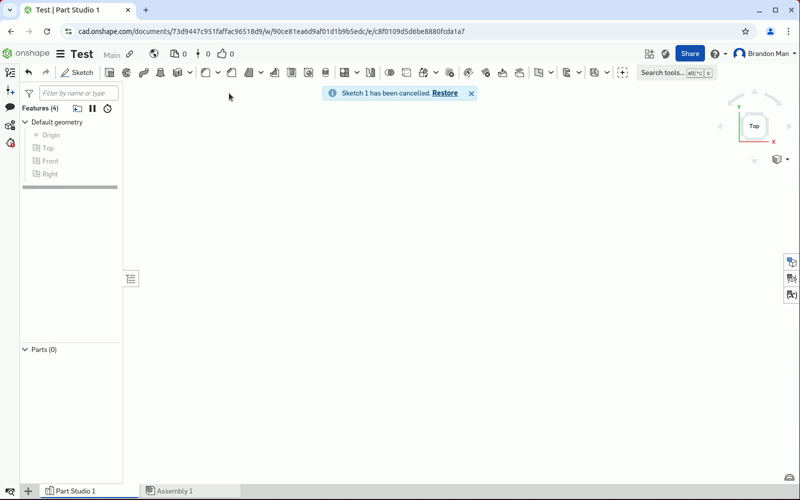
mouse_move(73, 352)
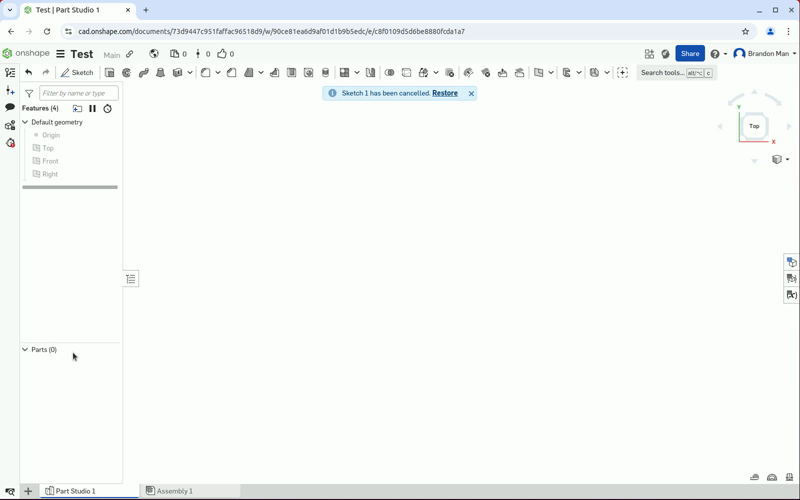
key(y)
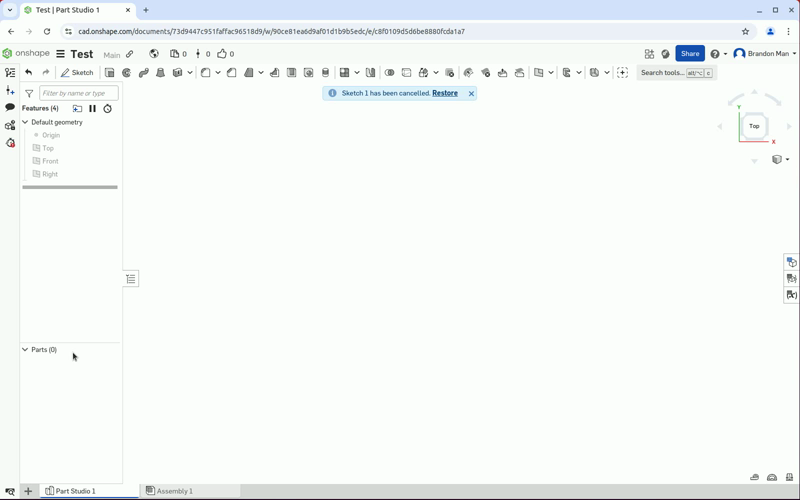
key(shift+p)
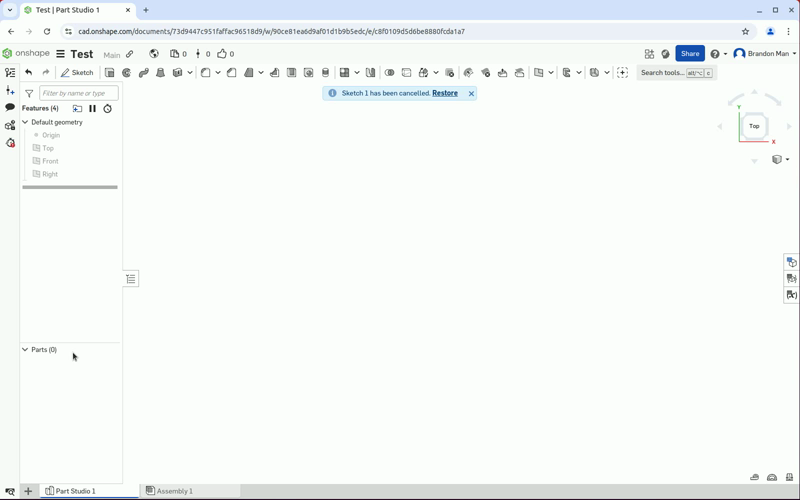
key(space)
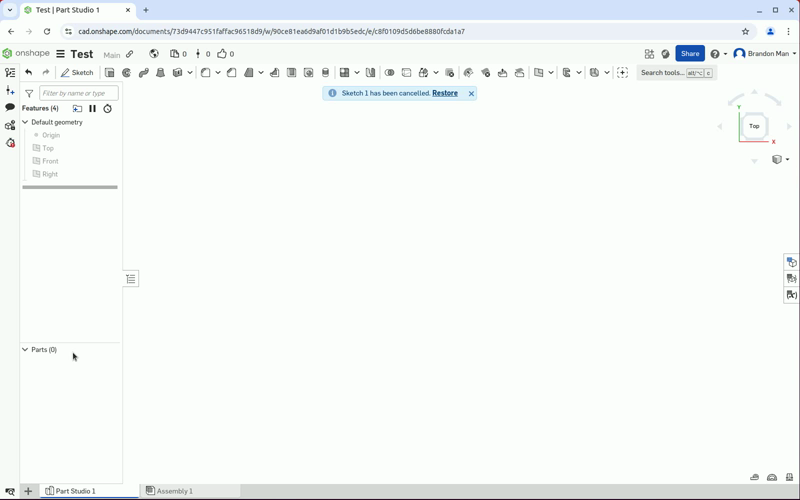
key_down(shift)
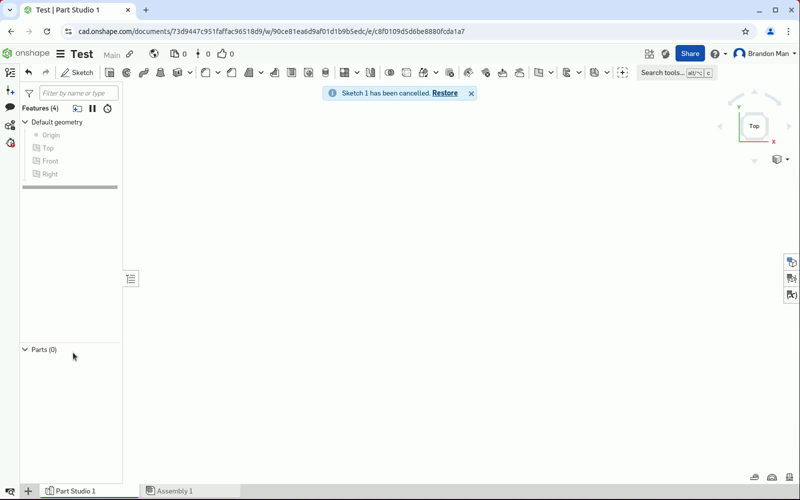
key(up)
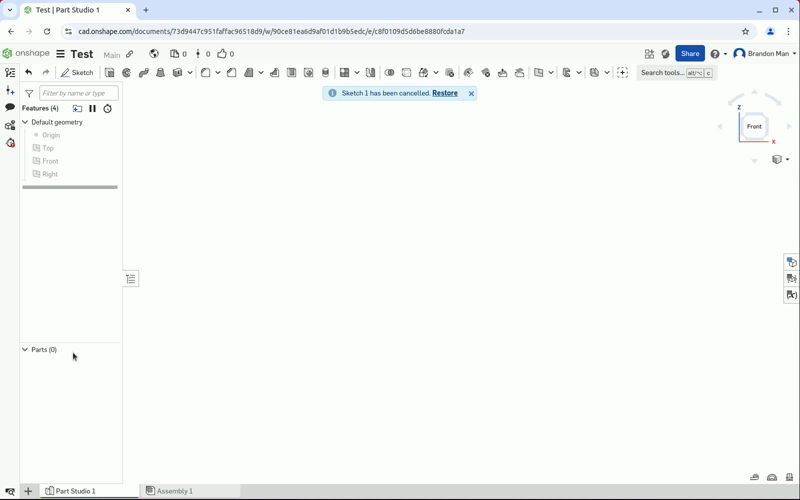
key_up(shift)
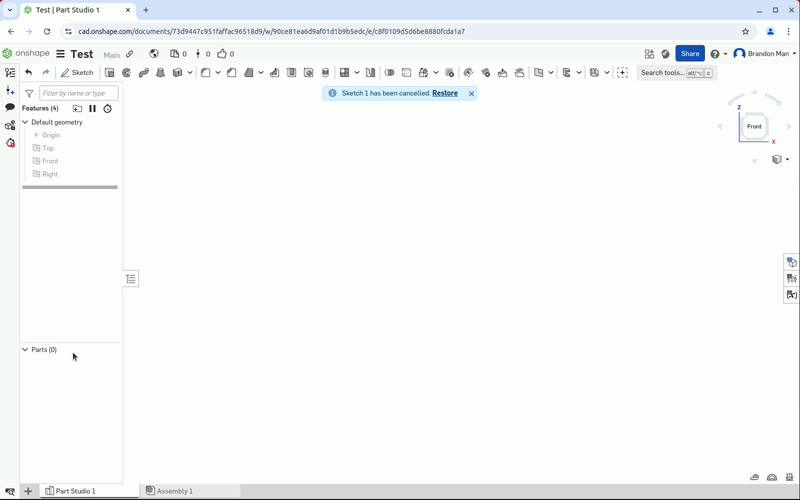
key(space)
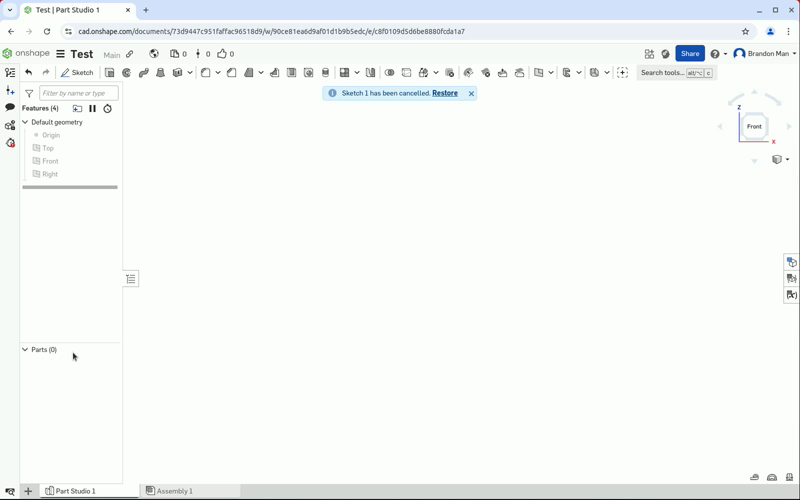
key_down(shift)
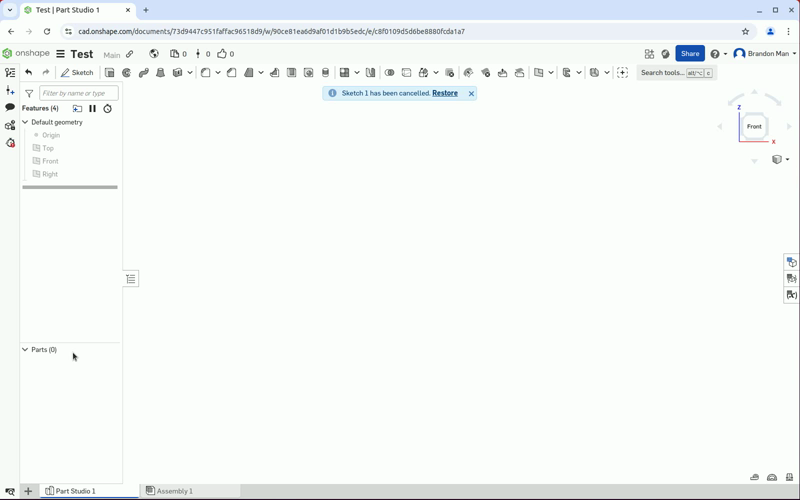
key(left)
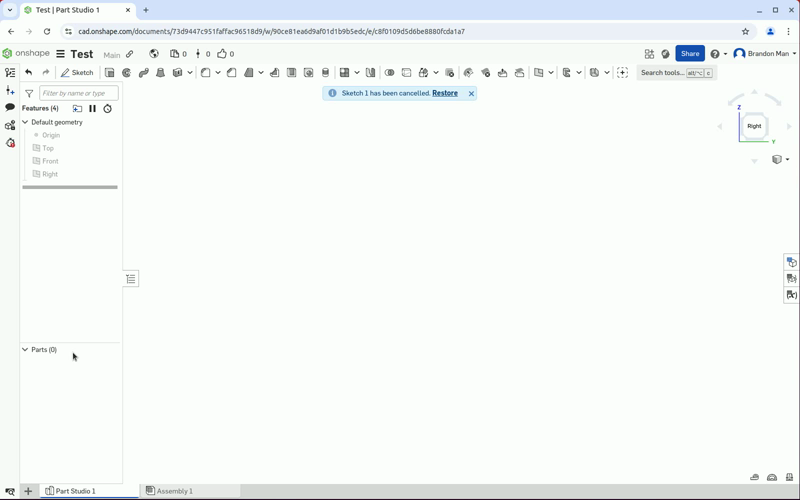
key_up(shift)
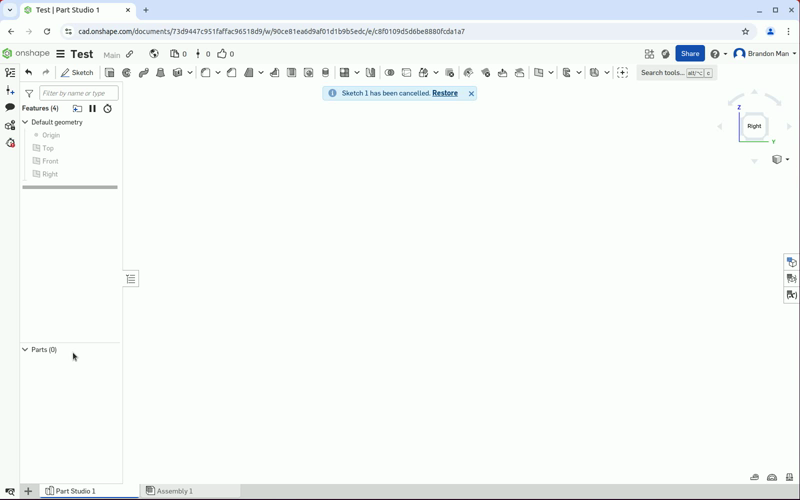
mouse_move(73, 352)
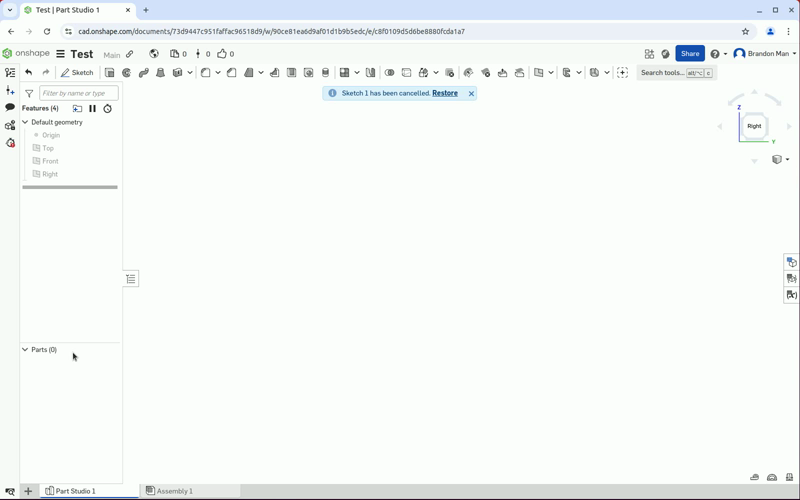
key(shift+y)
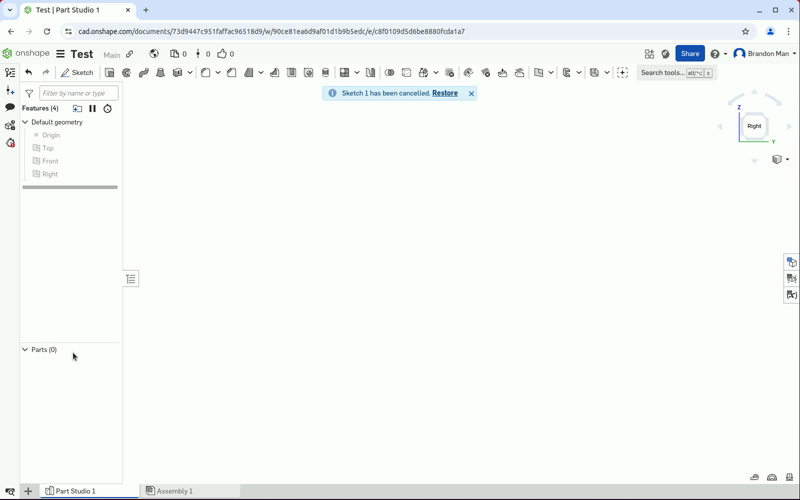
key(shift+s)
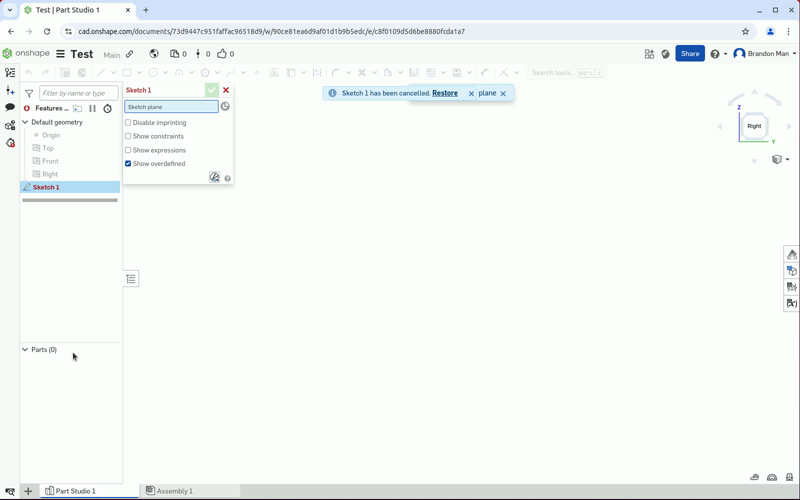
mouse_move(73, 176)
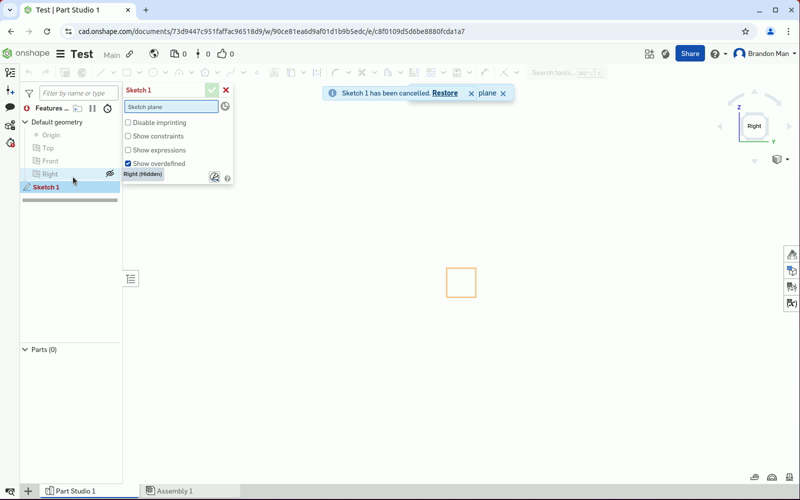
click(73, 176)
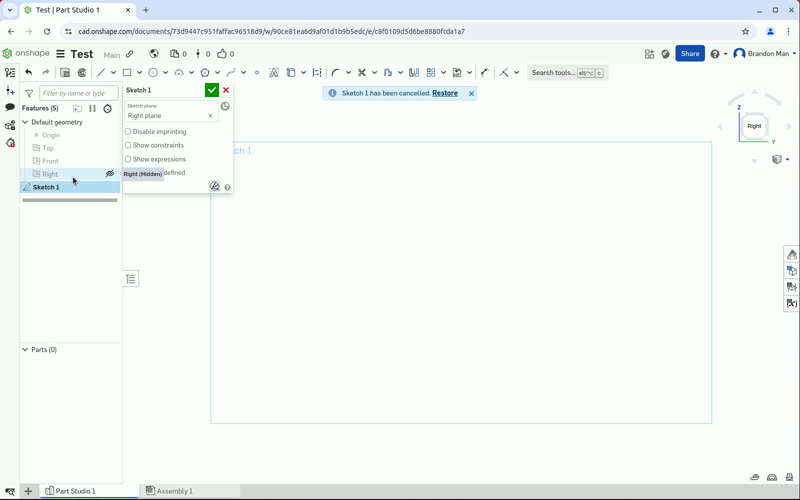
mouse_move(73, 352)
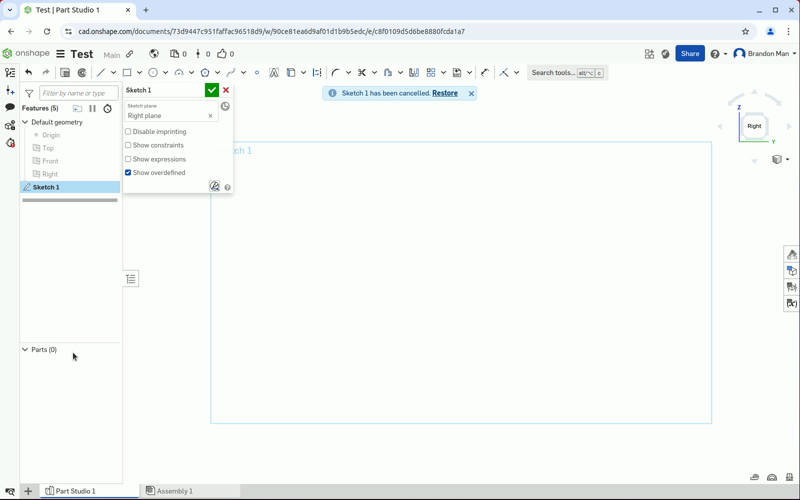
key(y)
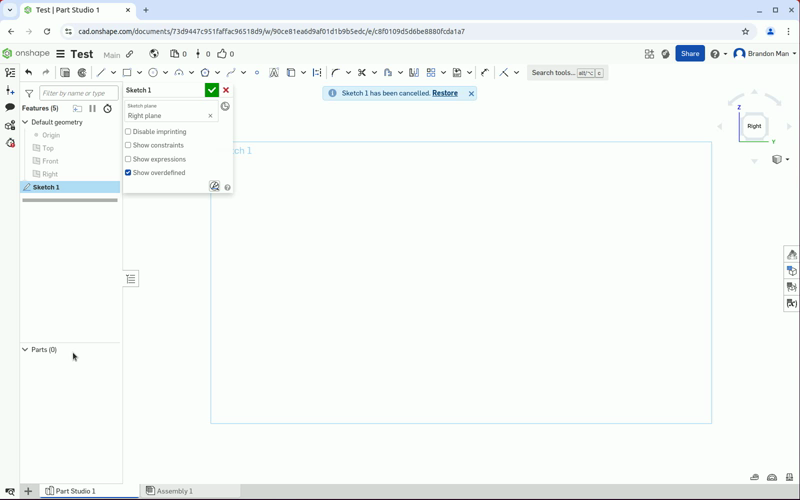
key(l)
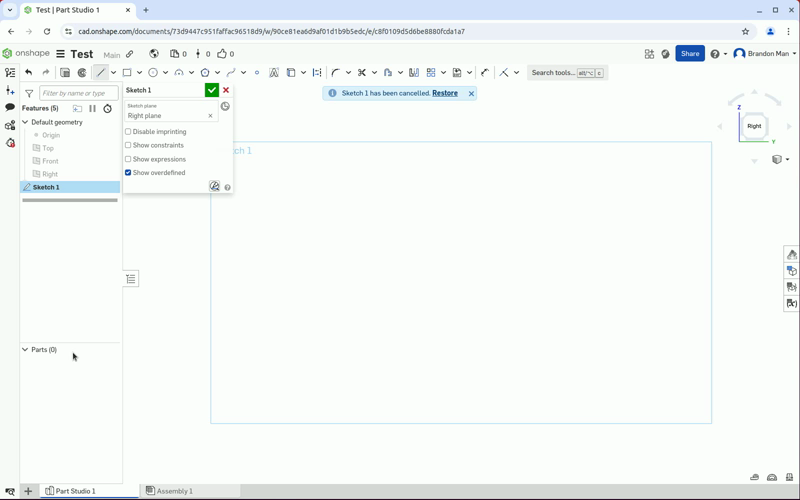
key_down(shift)
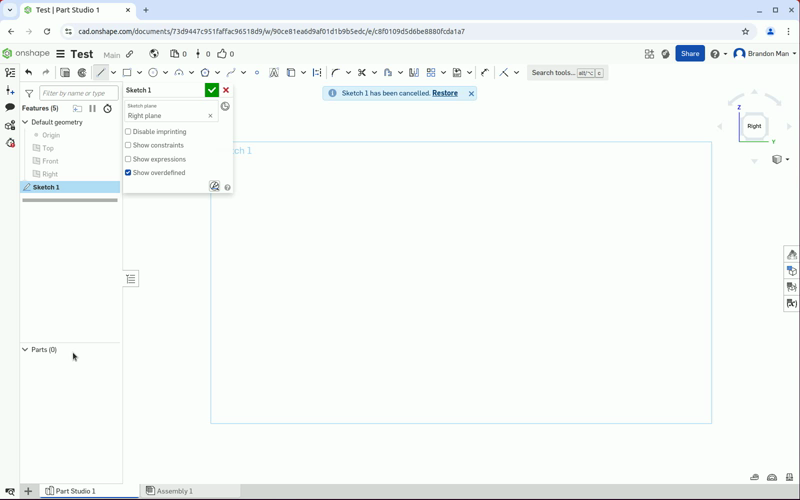
mouse_move(357, 349)
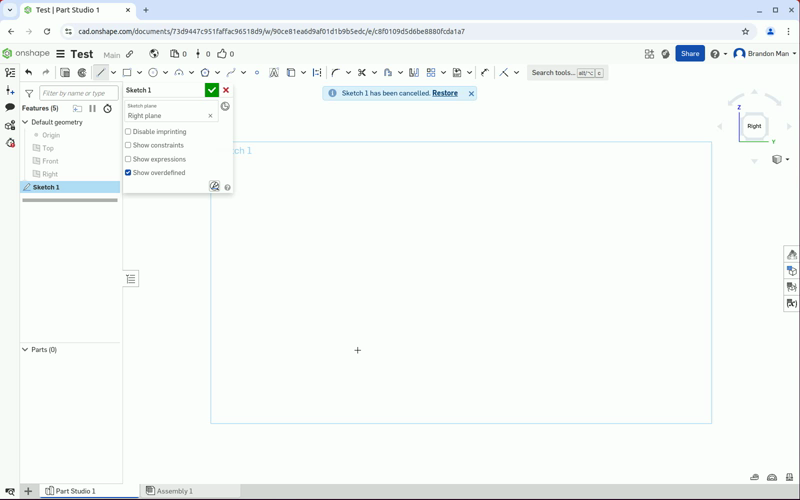
click(357, 349)
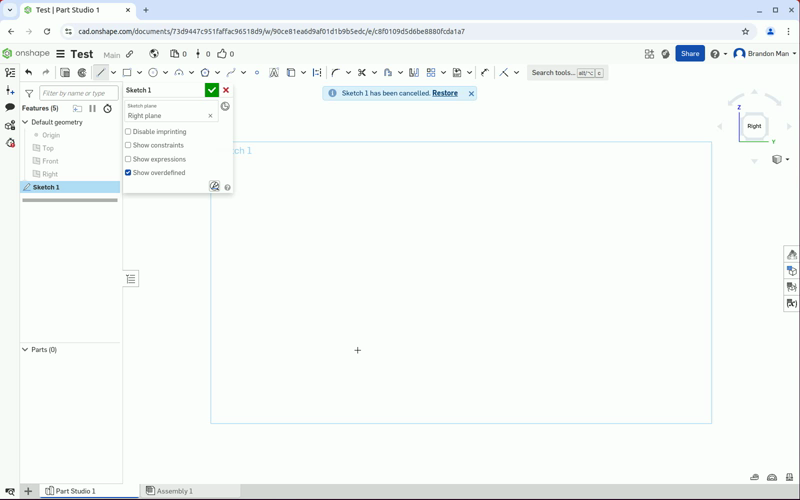
key_up(shift)
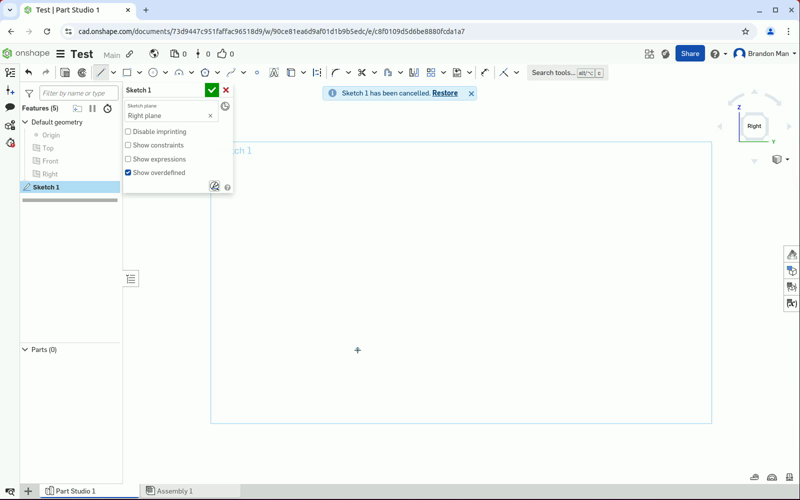
key_down(shift)
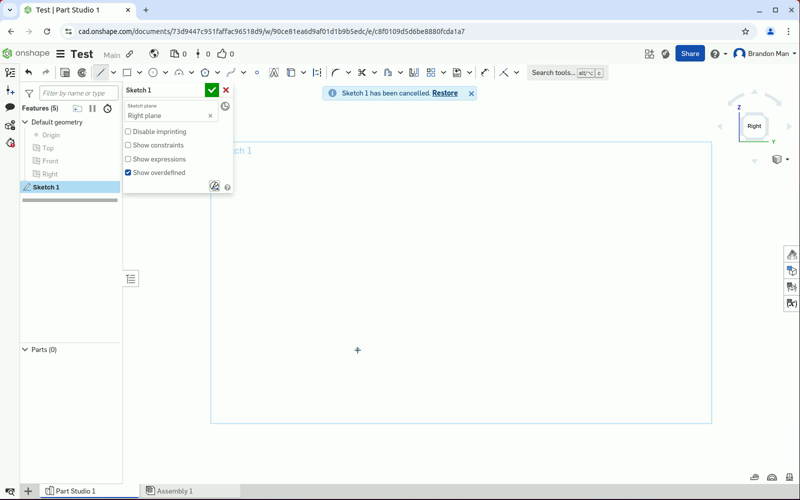
mouse_move(387, 349)
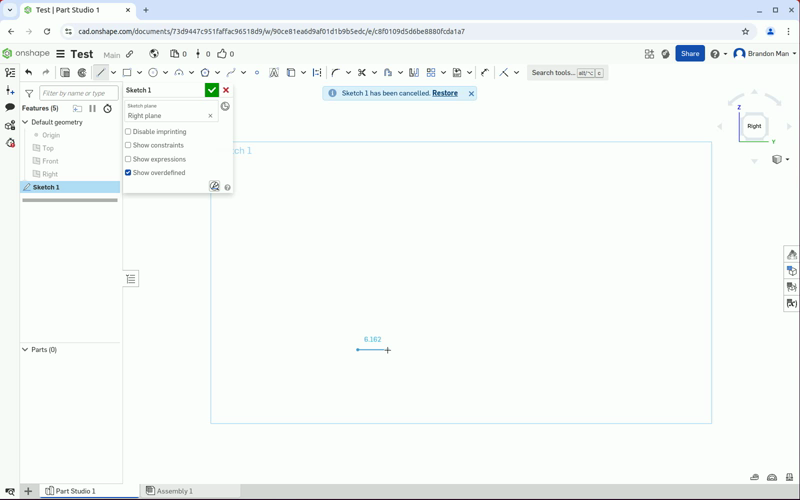
mouse_move(382, 349)
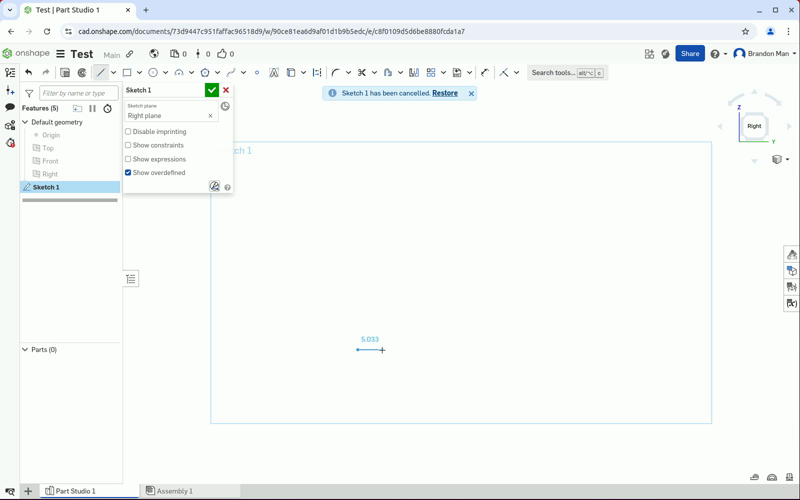
click(382, 349)
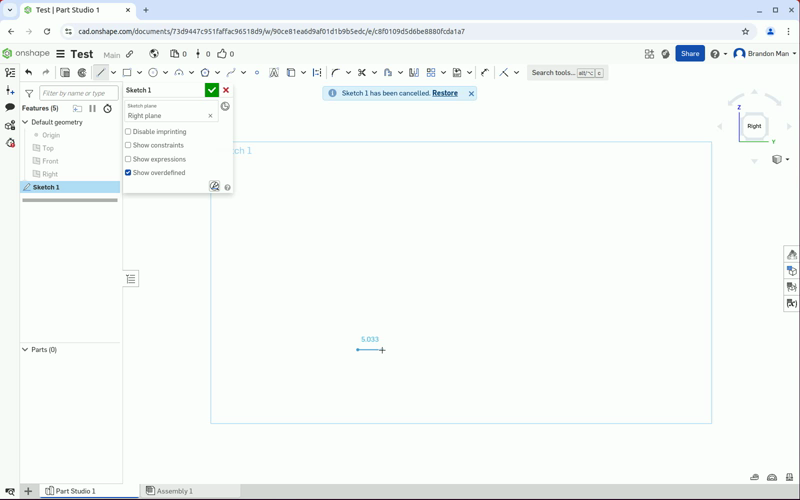
key_up(shift)
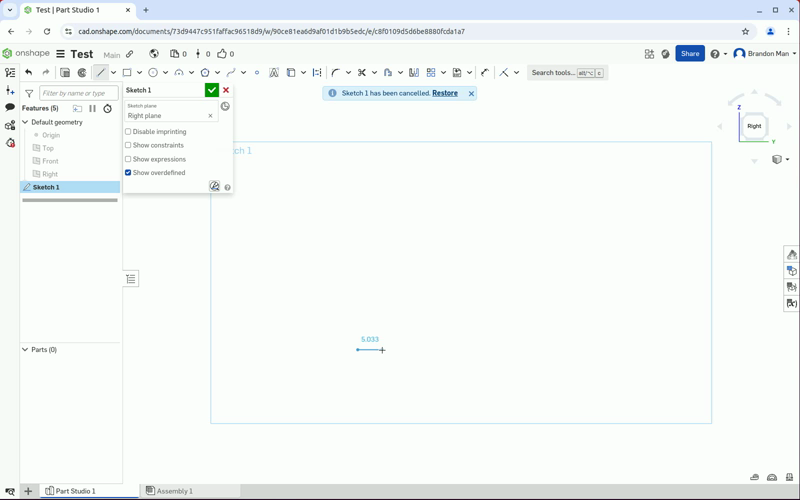
key_down(shift)
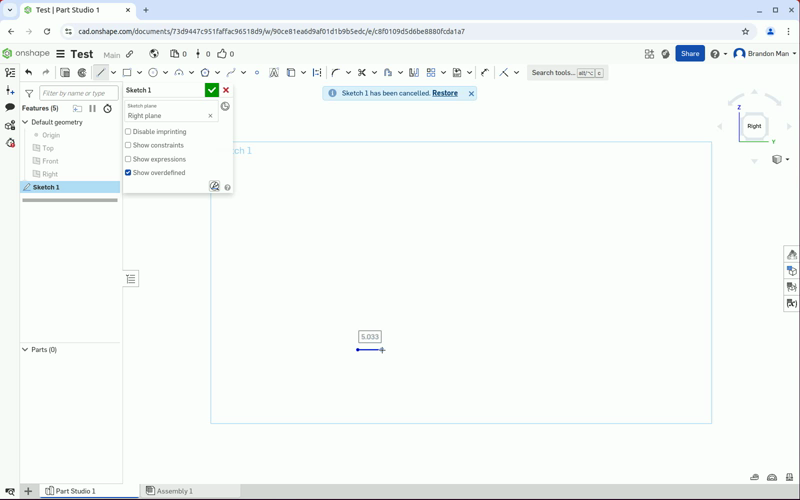
mouse_move(382, 266)
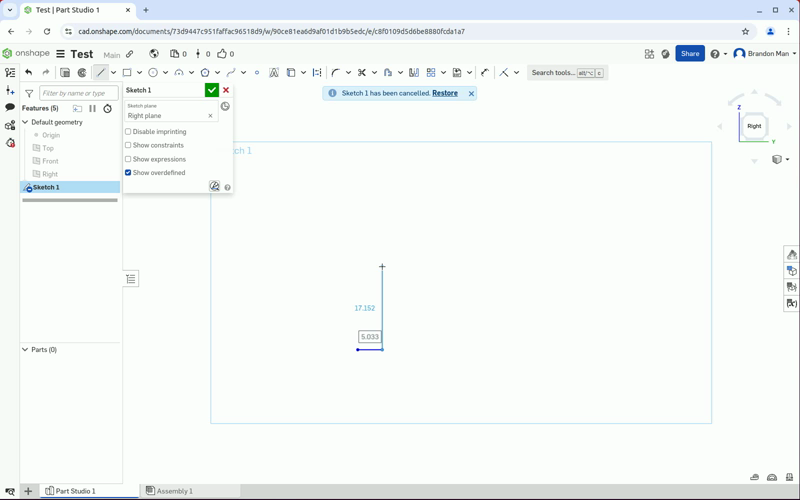
click(382, 266)
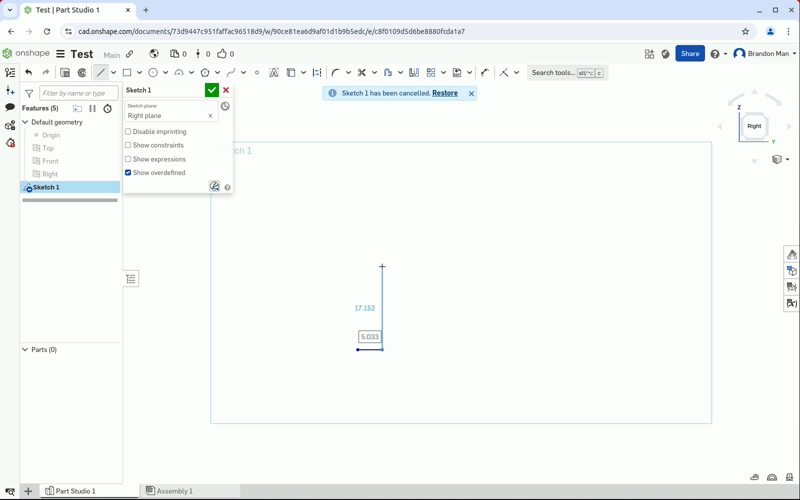
key_up(shift)
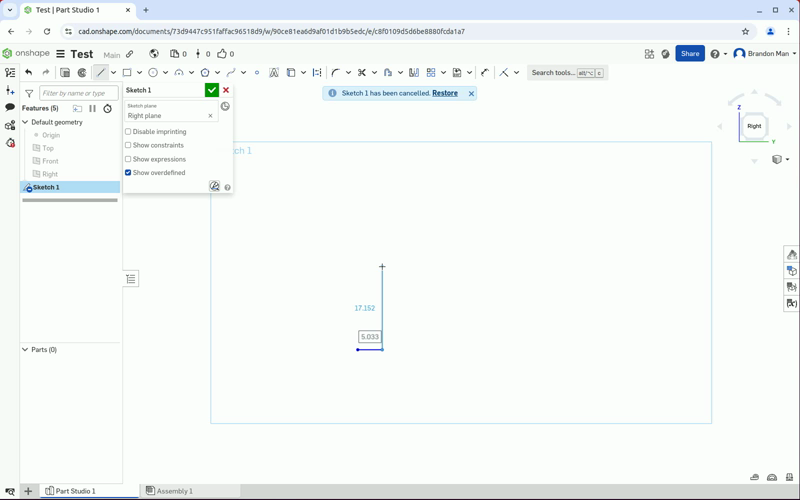
key_down(shift)
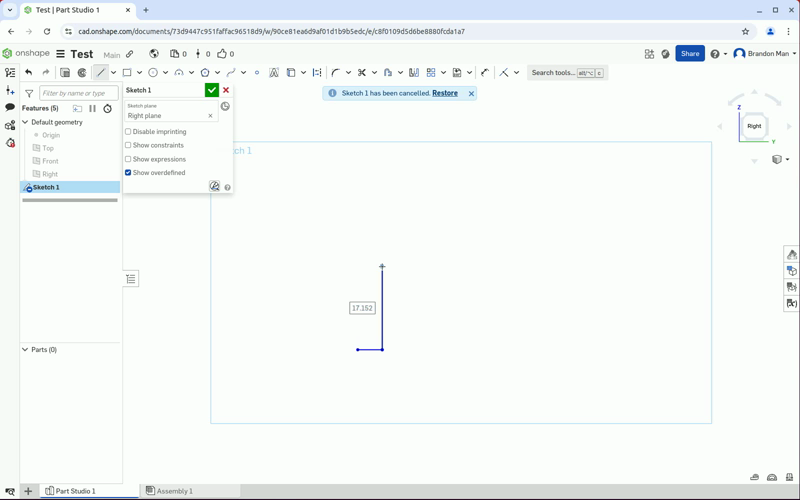
mouse_move(547, 266)
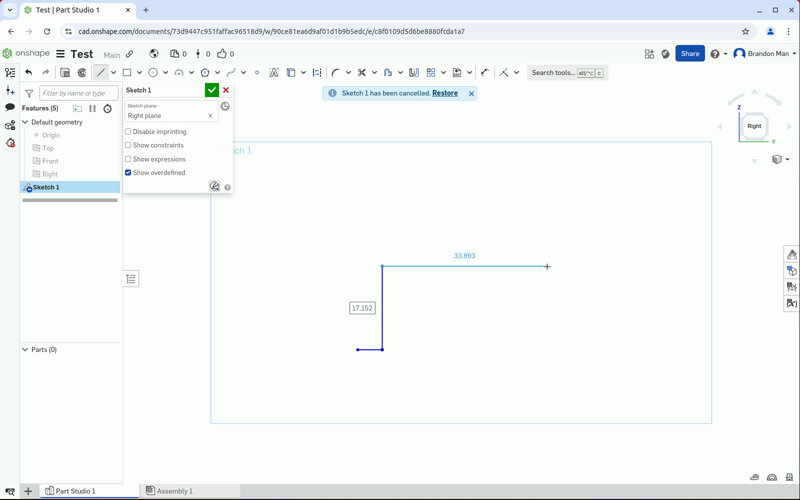
click(547, 266)
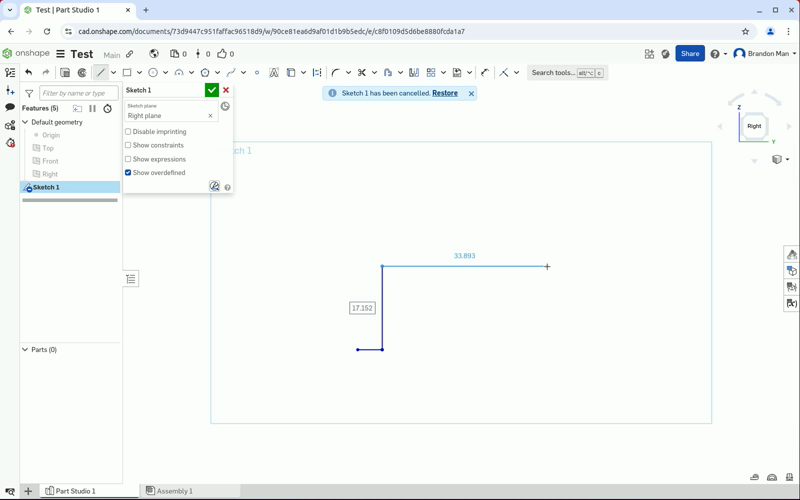
key_up(shift)
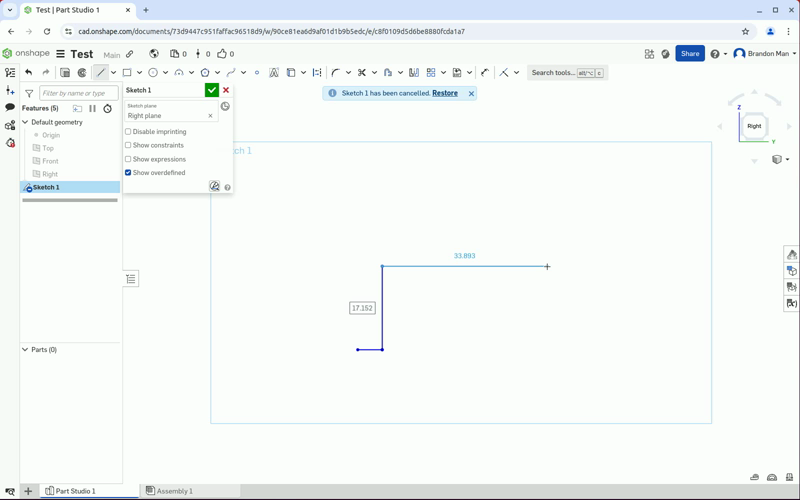
key_down(shift)
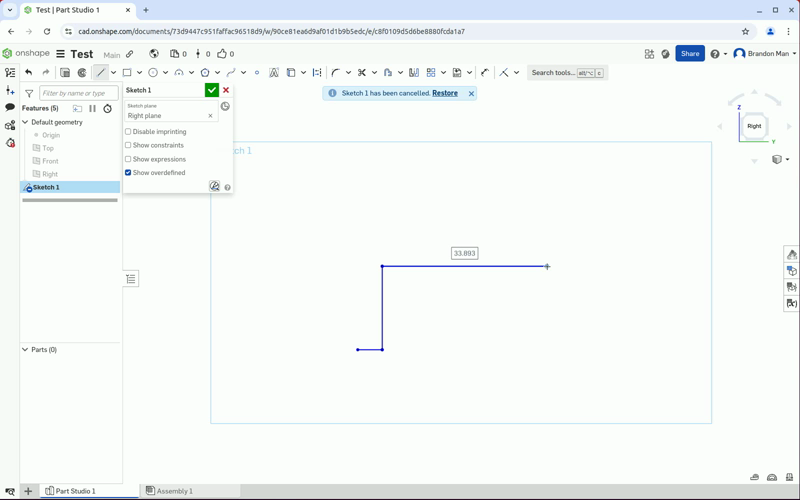
mouse_move(547, 349)
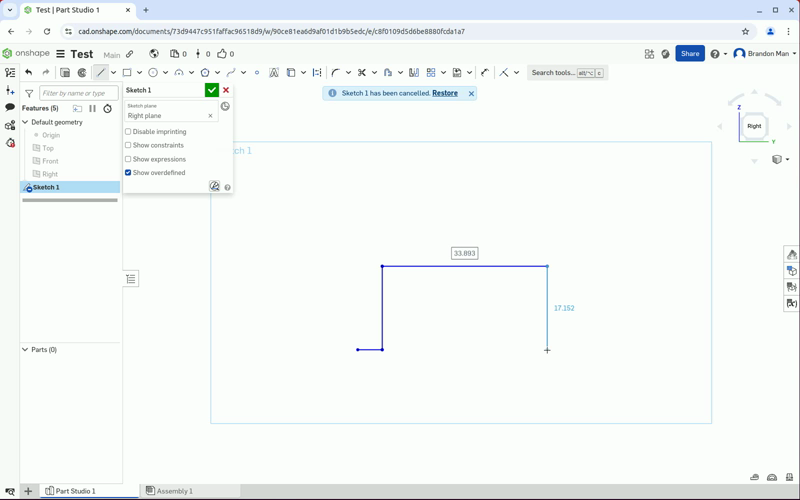
click(547, 349)
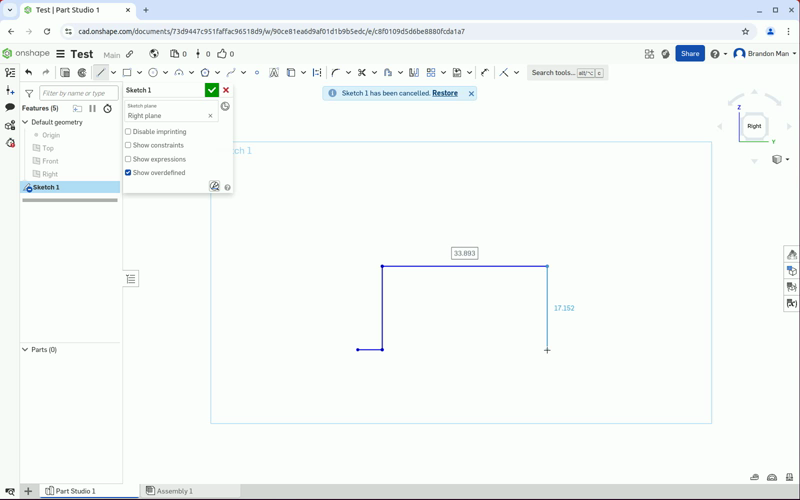
key_up(shift)
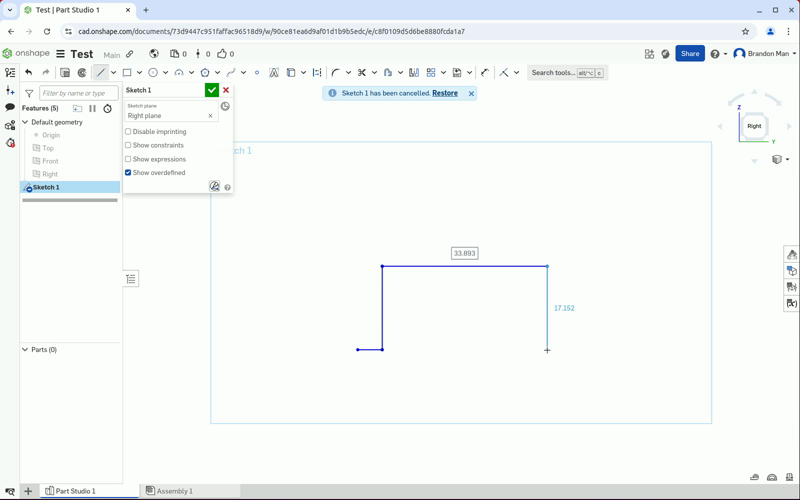
key_down(shift)
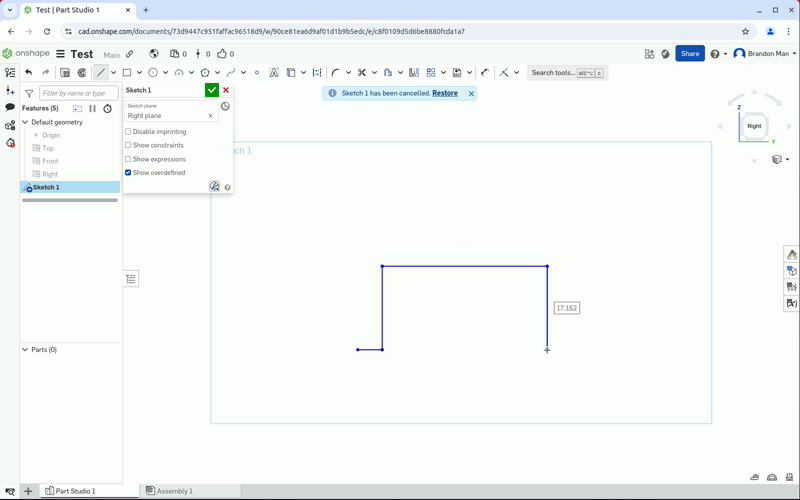
mouse_move(577, 349)
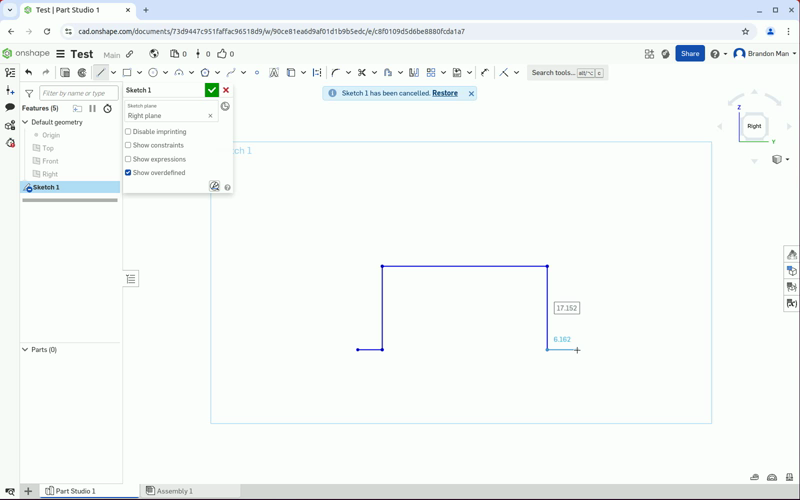
mouse_move(572, 349)
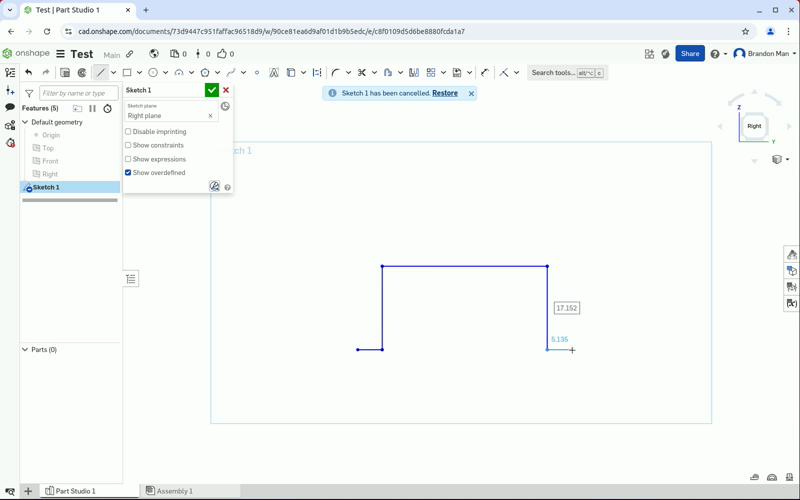
click(572, 349)
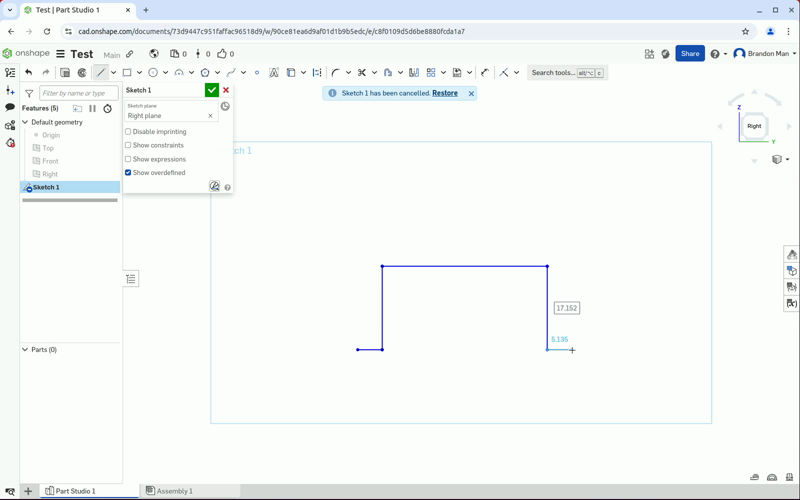
key_up(shift)
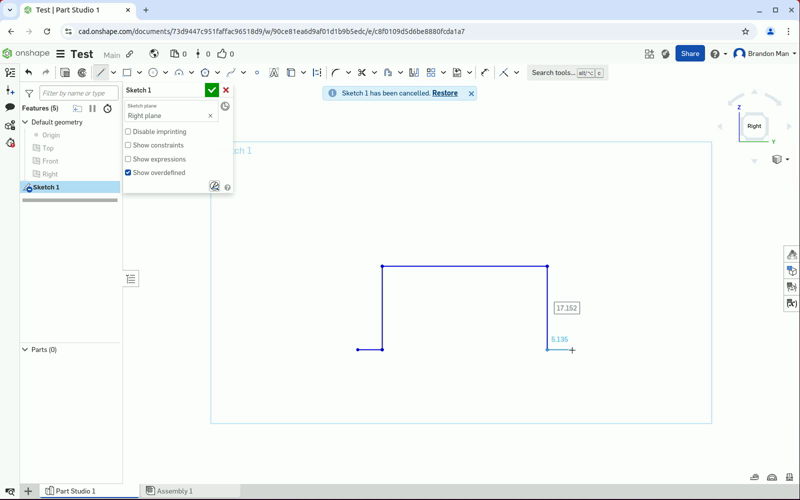
key_down(shift)
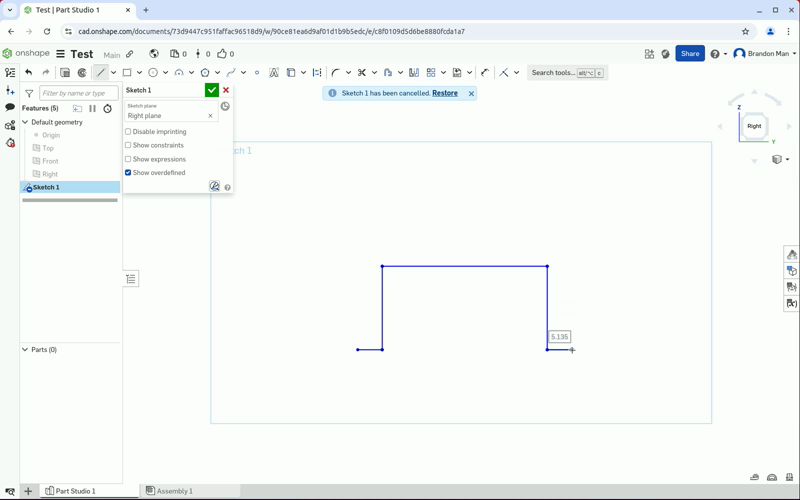
mouse_move(589, 349)
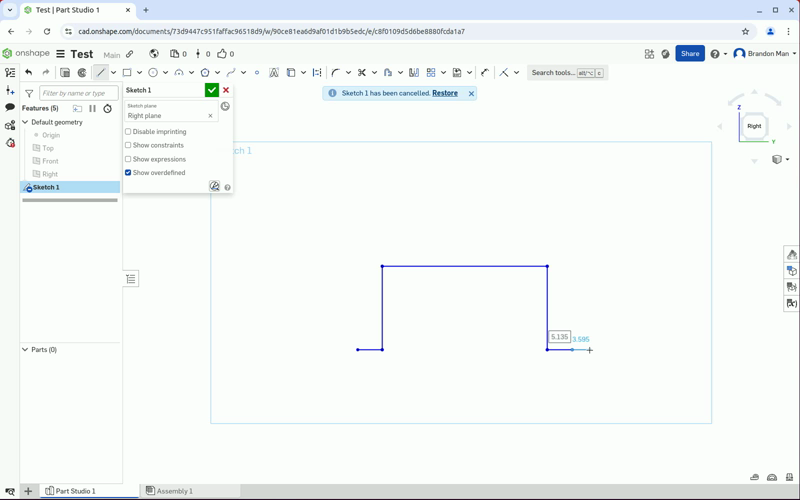
mouse_move(572, 340)
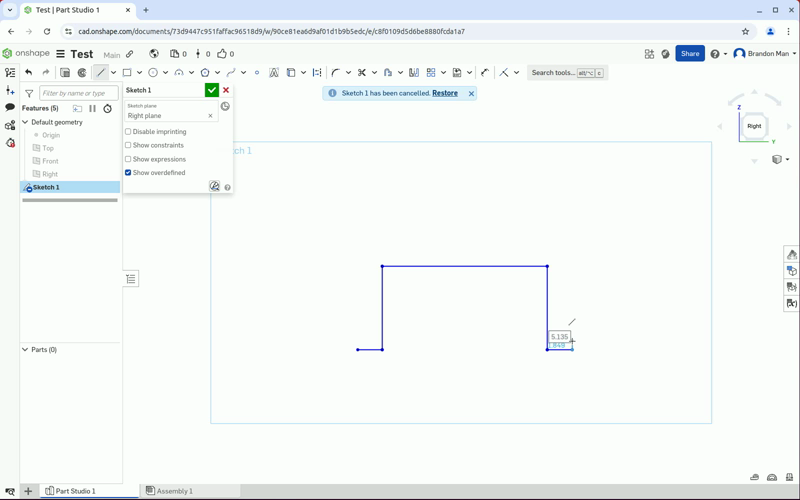
click(572, 340)
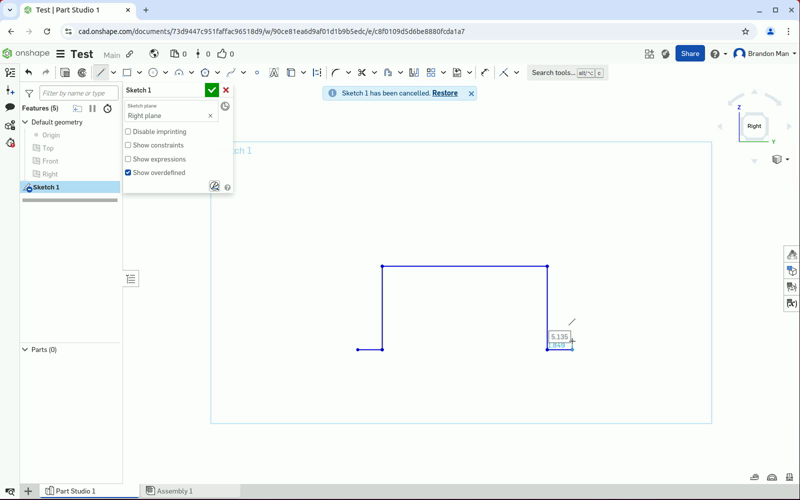
key_up(shift)
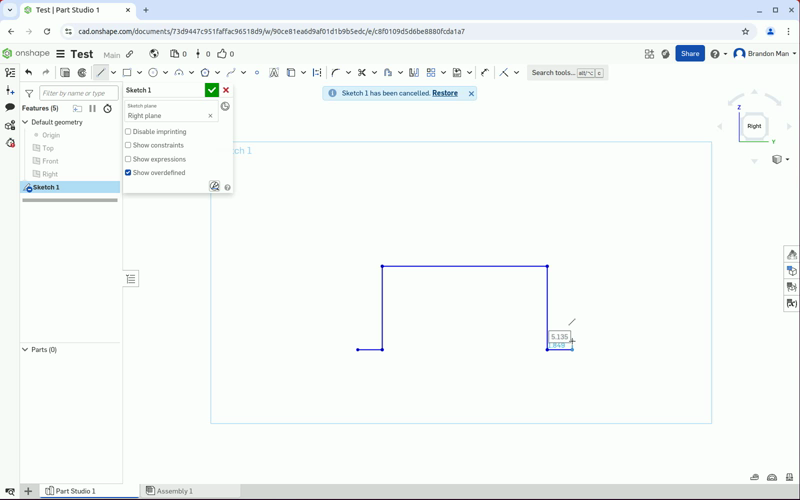
key_down(shift)
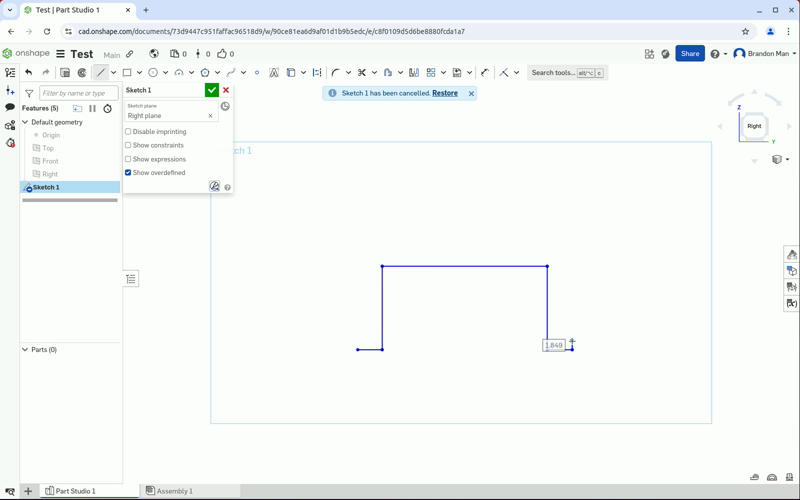
mouse_move(589, 340)
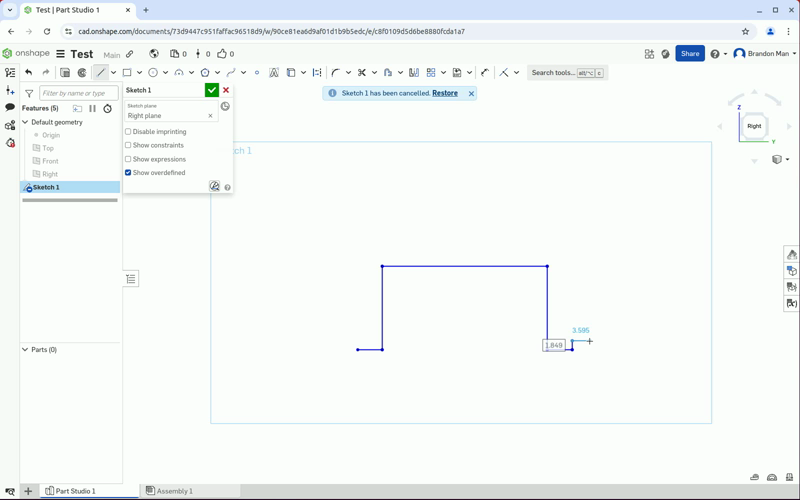
mouse_move(556, 340)
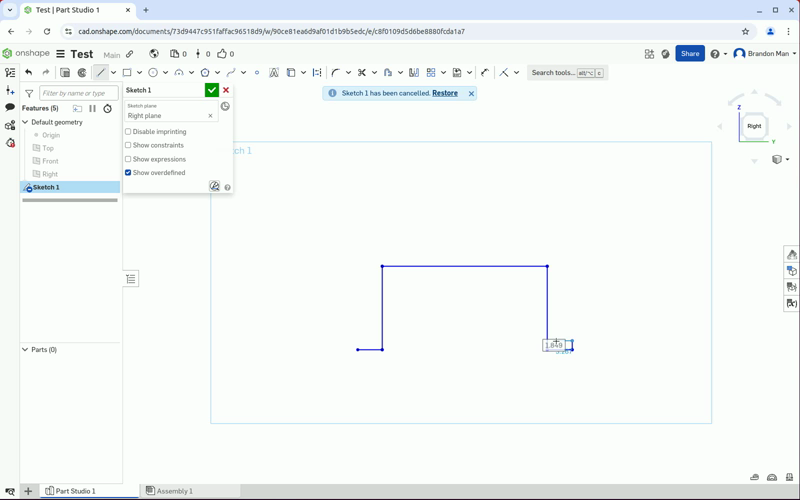
click(556, 340)
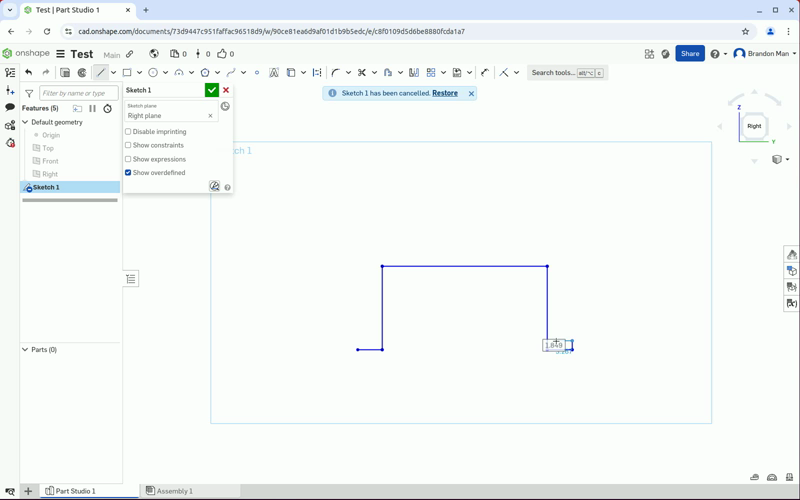
key_up(shift)
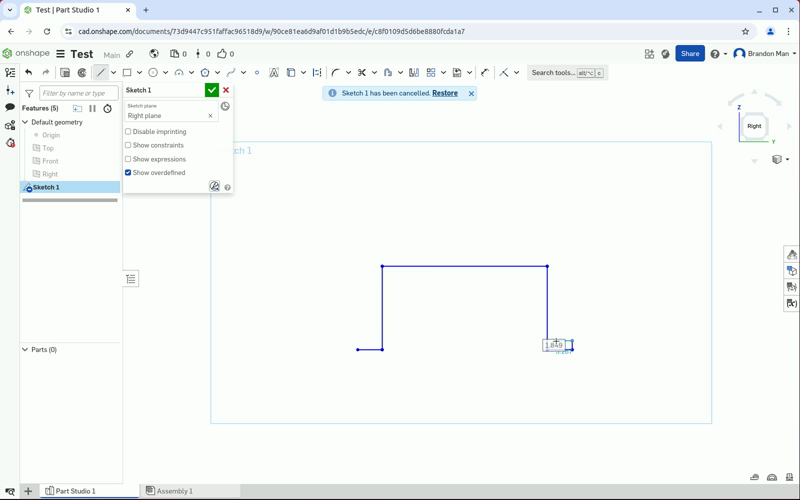
key_down(shift)
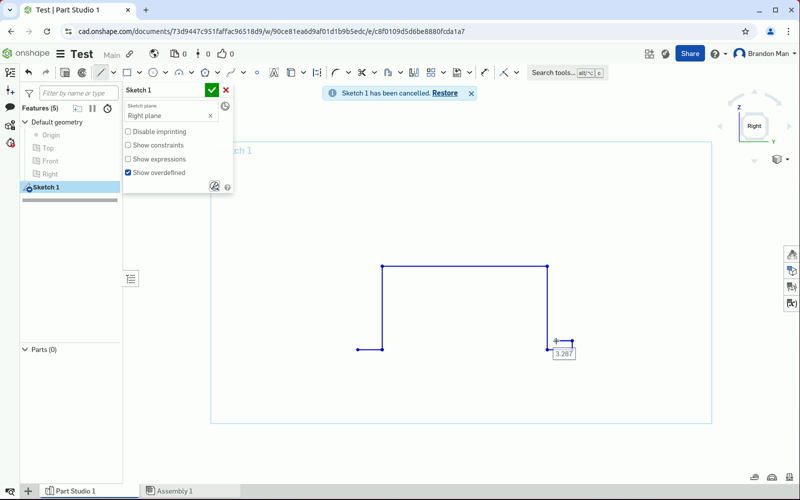
mouse_move(556, 259)
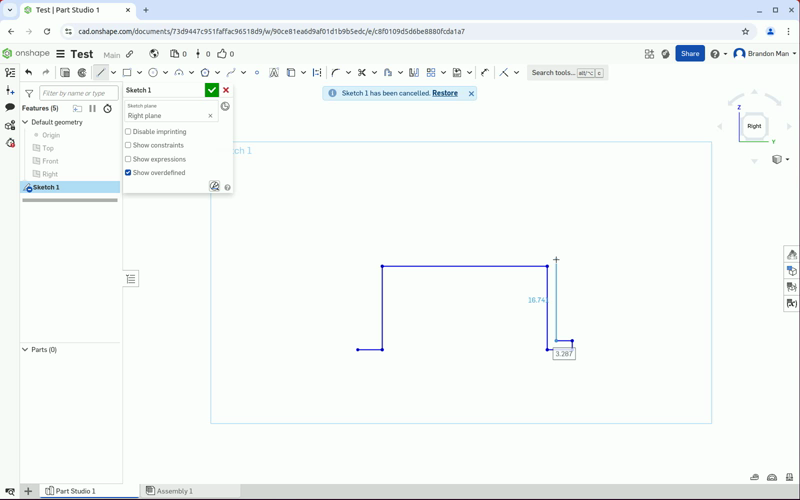
click(556, 259)
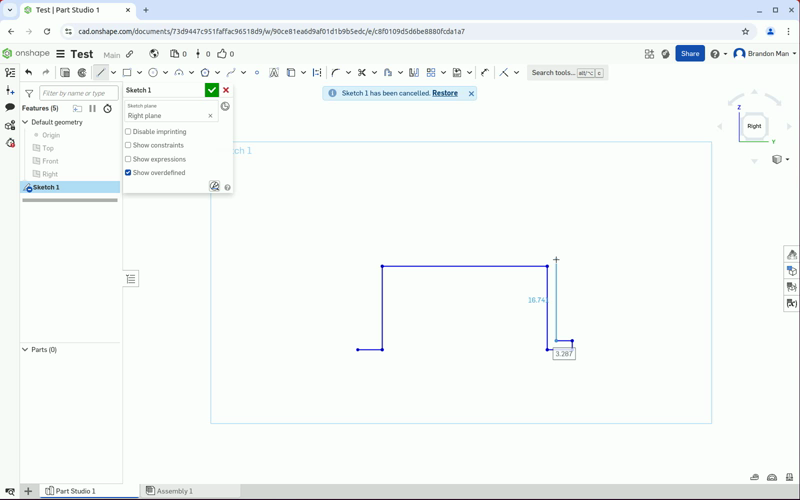
key_up(shift)
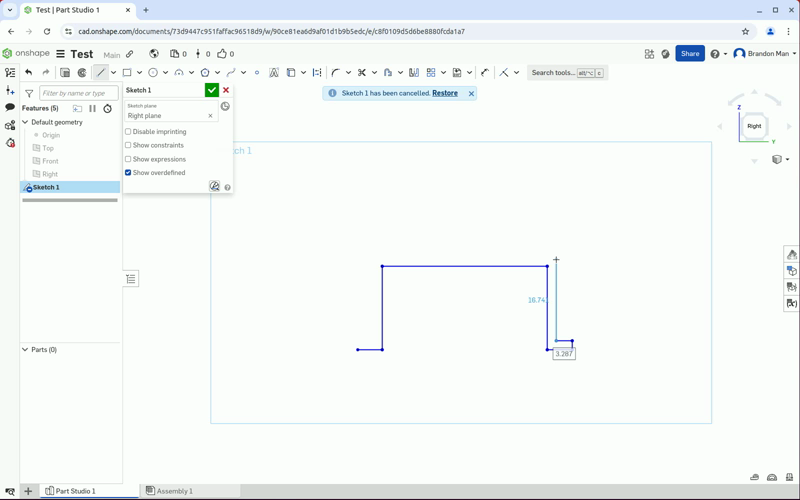
key_down(shift)
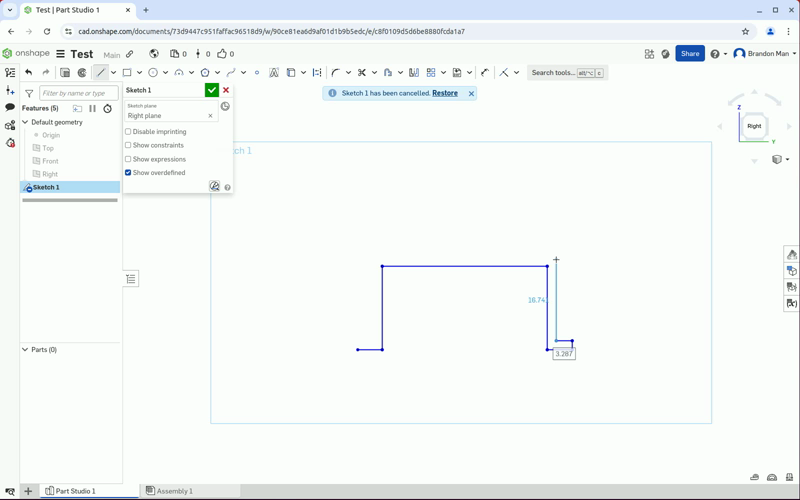
mouse_move(373, 259)
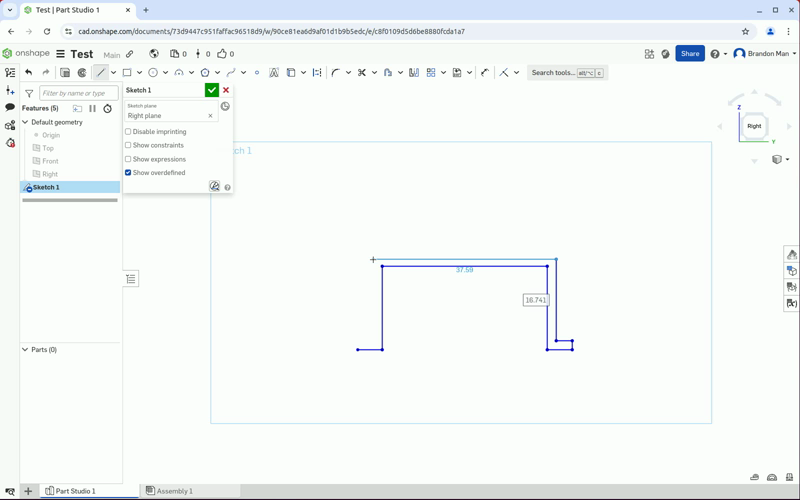
click(373, 259)
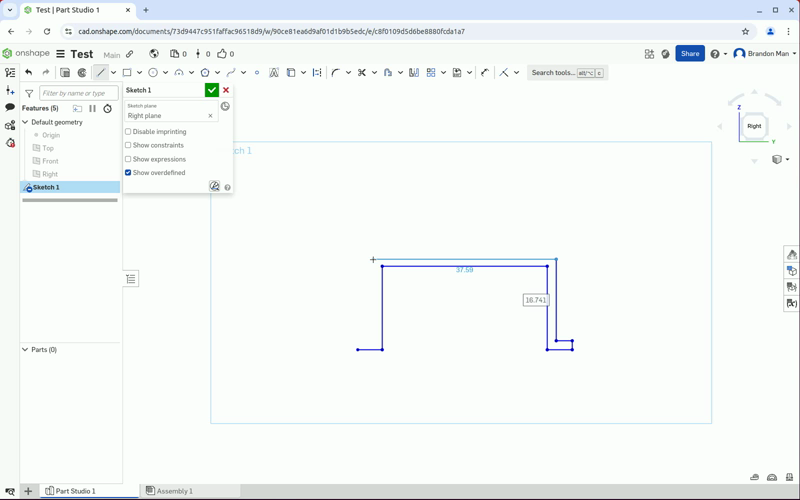
key_up(shift)
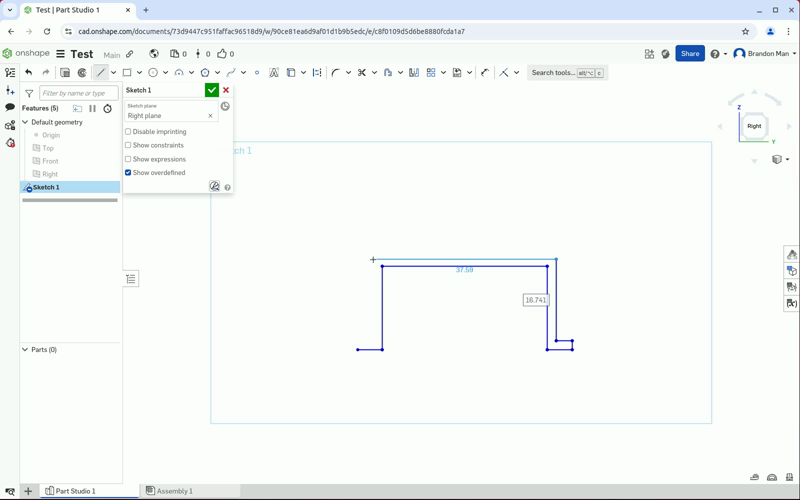
key_down(shift)
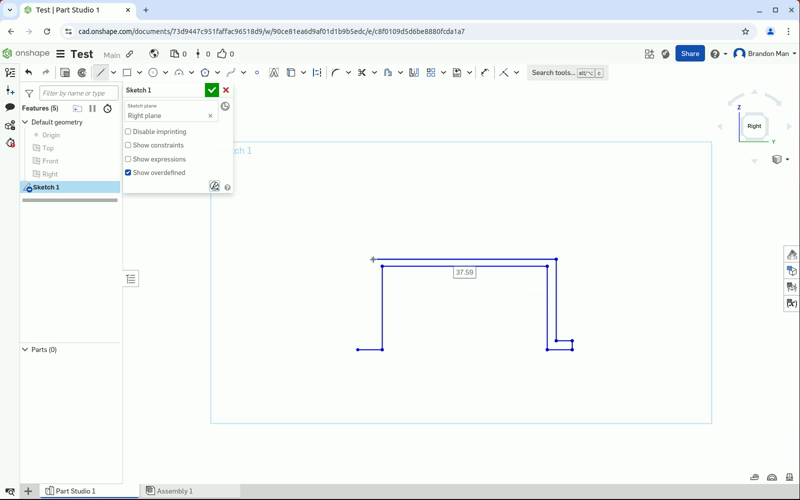
mouse_move(373, 340)
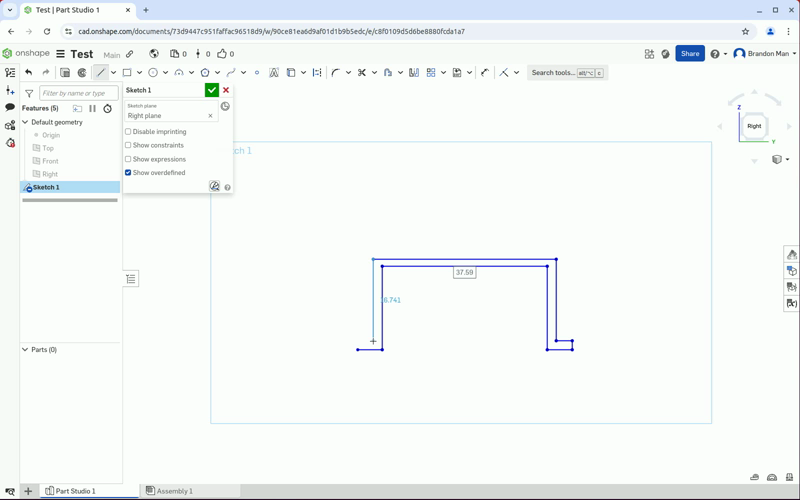
click(373, 340)
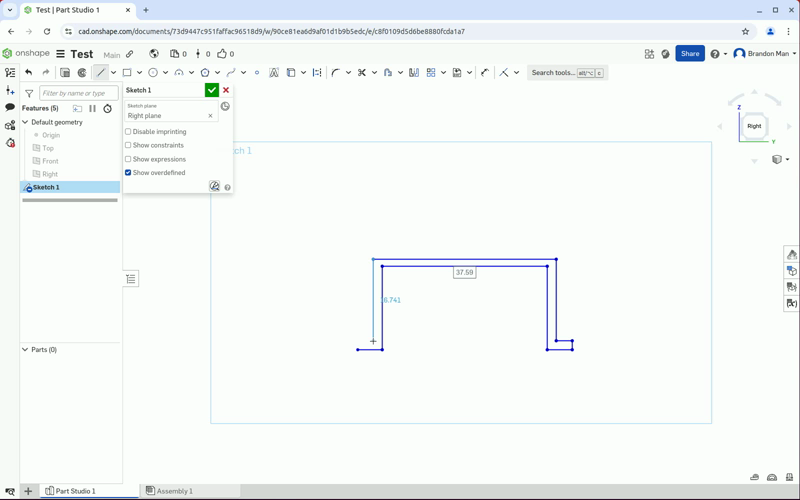
key_up(shift)
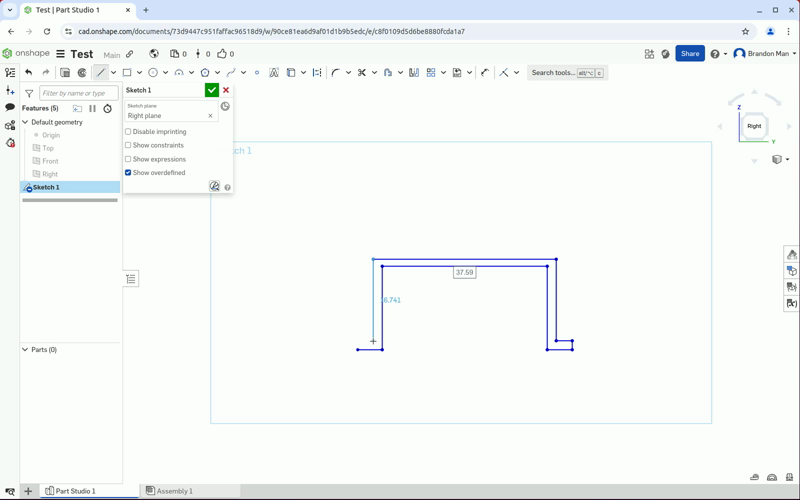
key_down(shift)
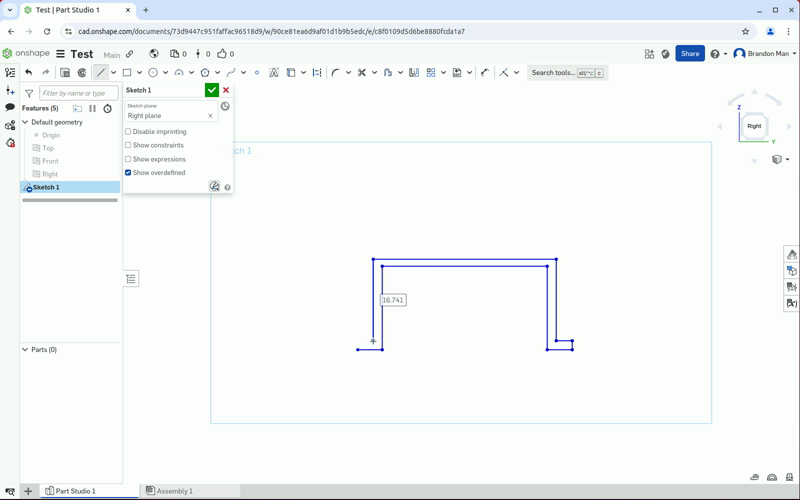
mouse_move(403, 340)
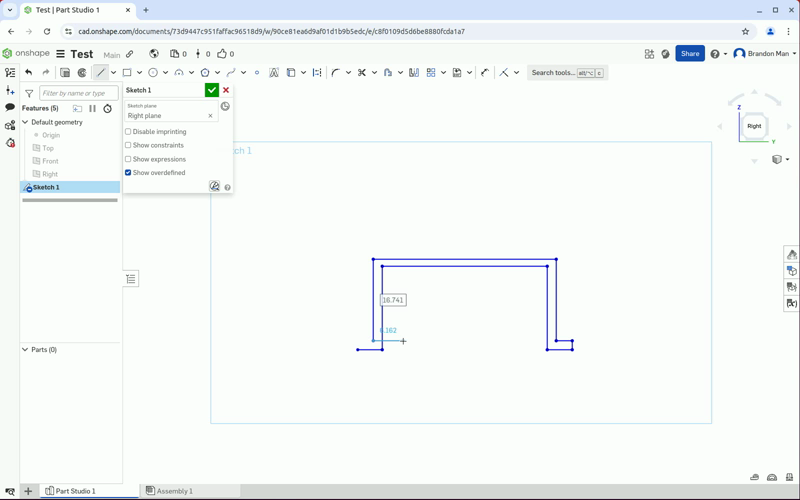
mouse_move(357, 340)
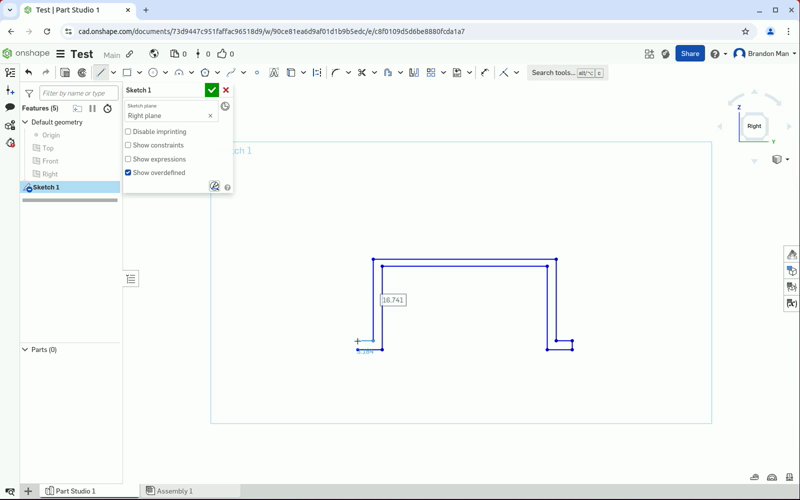
click(357, 340)
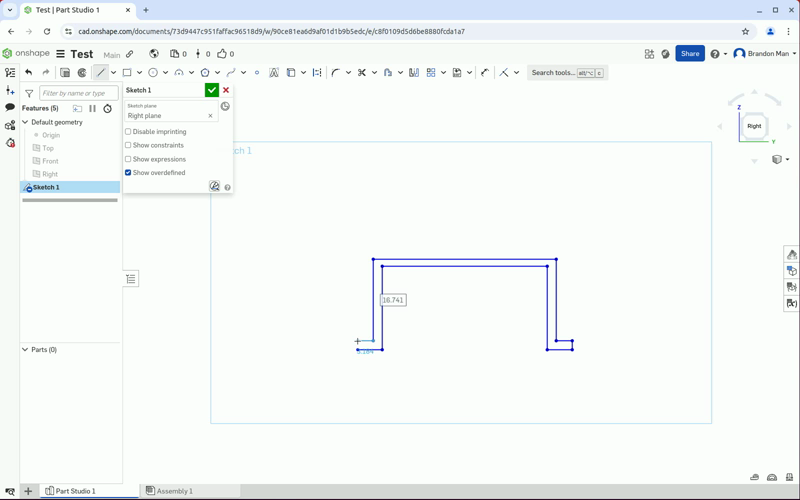
key_up(shift)
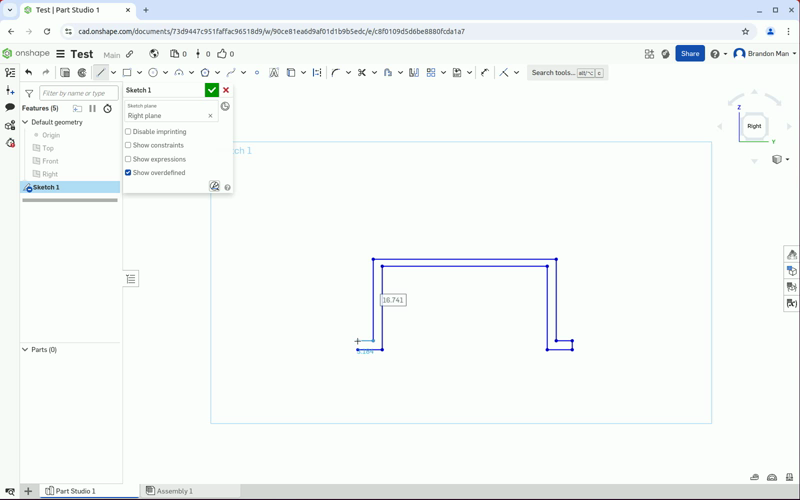
mouse_move(387, 340)
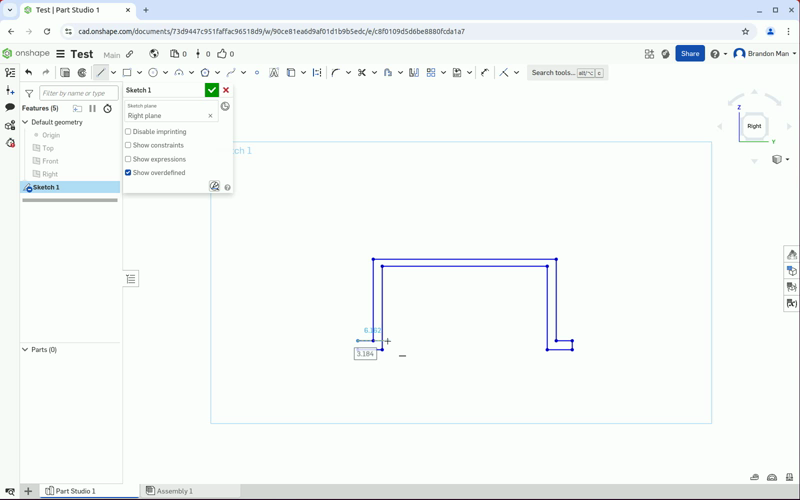
key_down(shift)
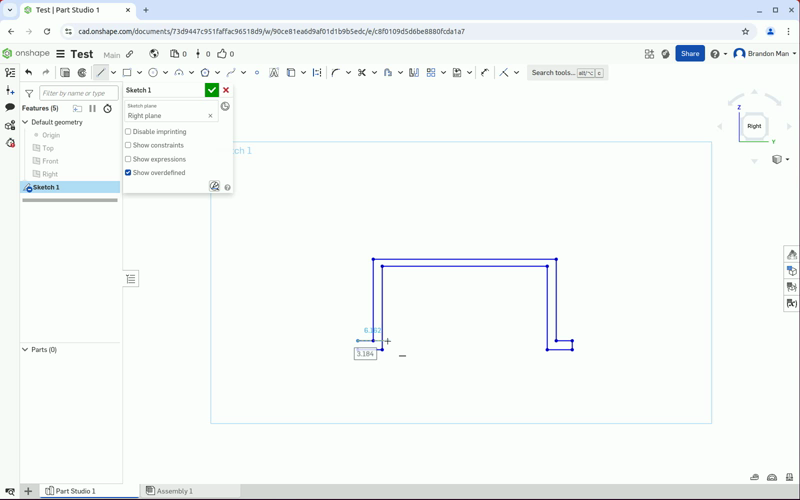
mouse_move(357, 349)
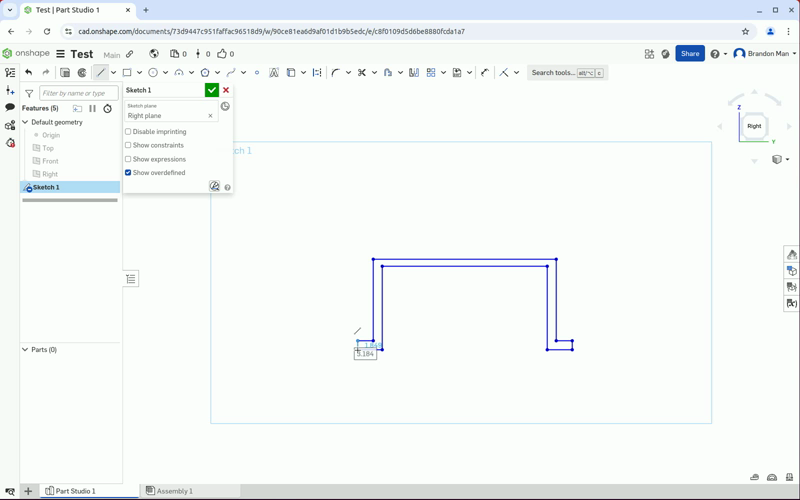
key_up(shift)
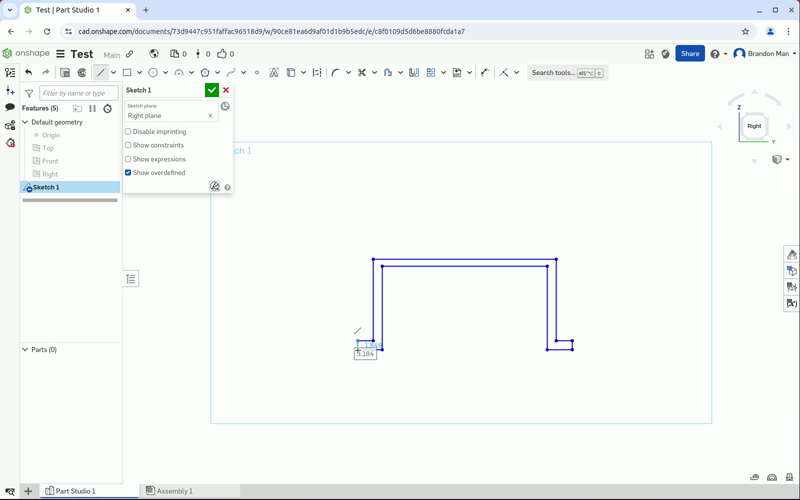
click(357, 349)
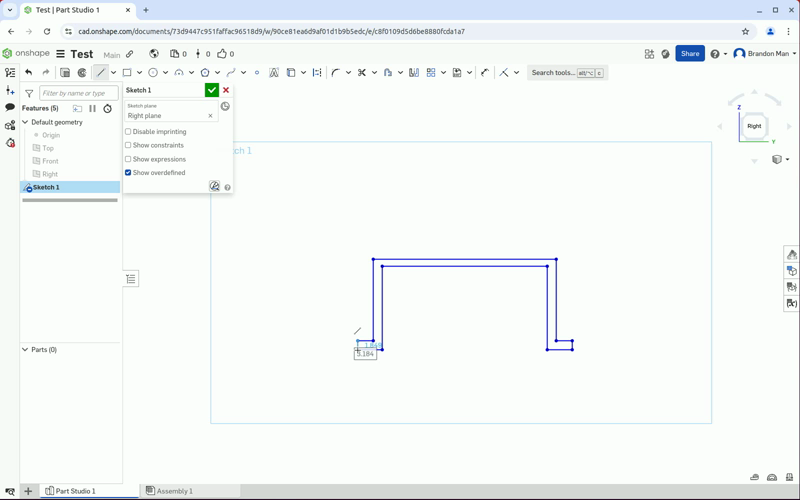
key(esc)
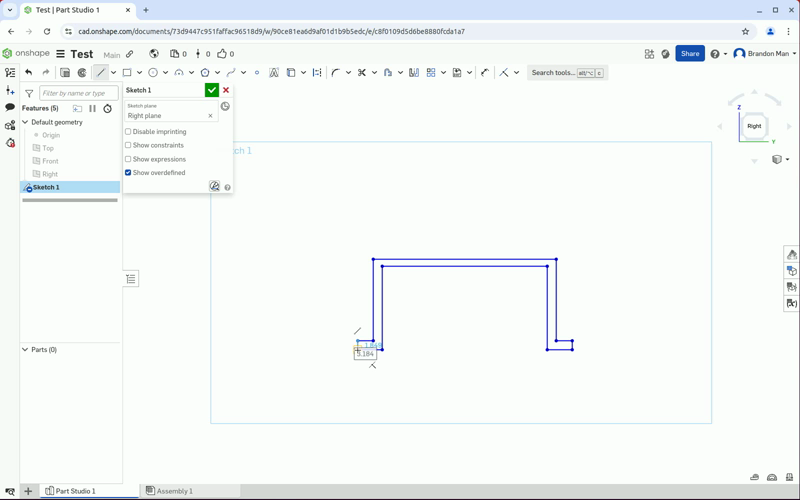
mouse_move(558, 347)
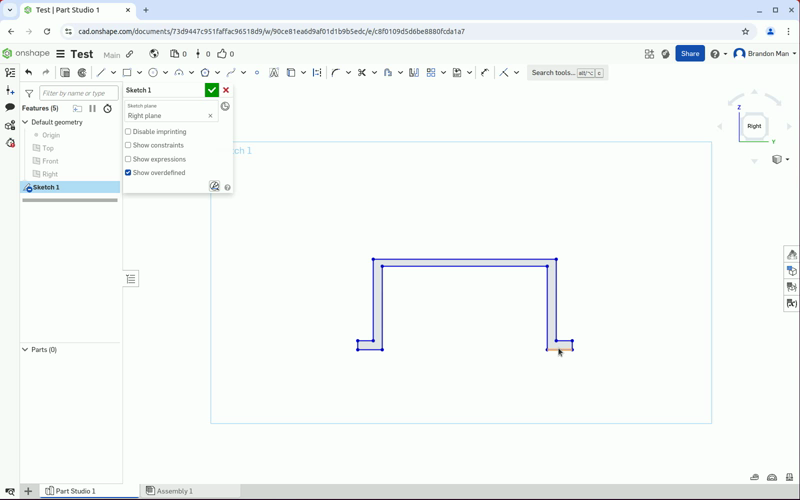
click(558, 347)
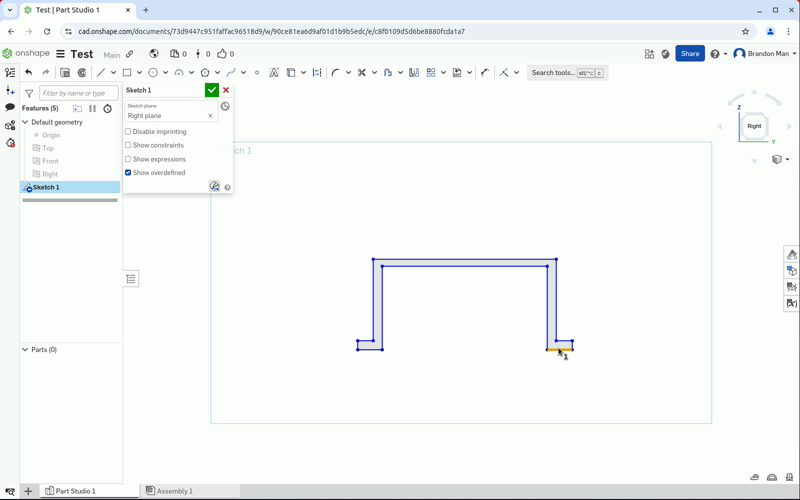
mouse_move(73, 352)
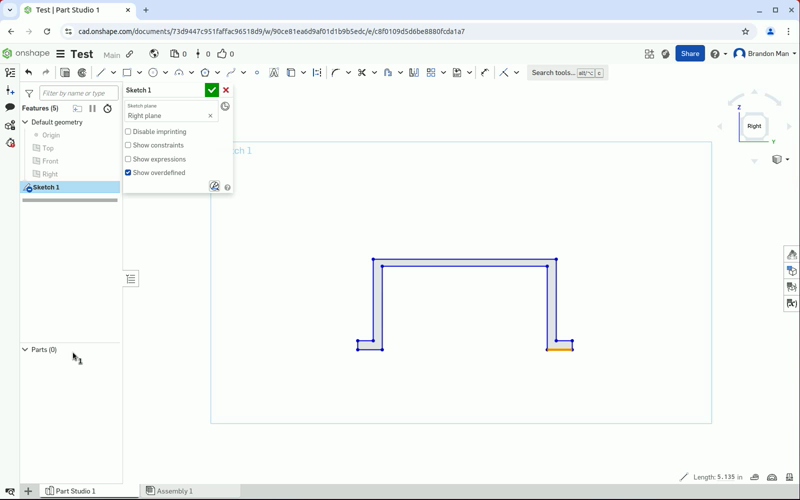
key(shift+y)
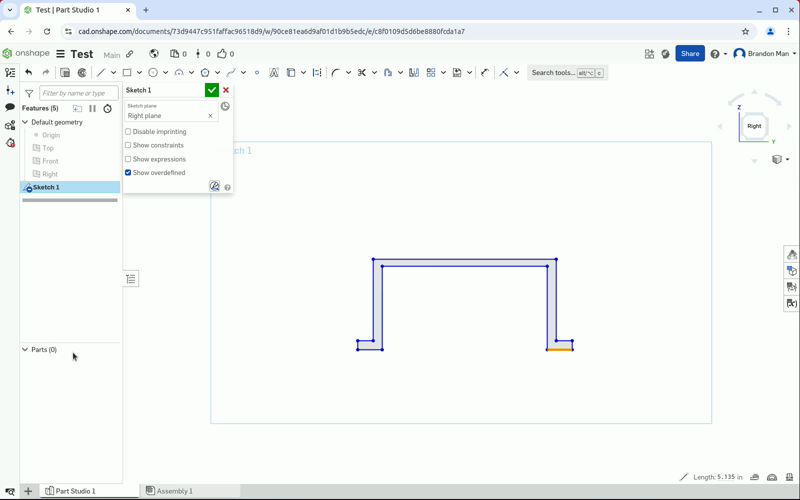
key(shift+e)
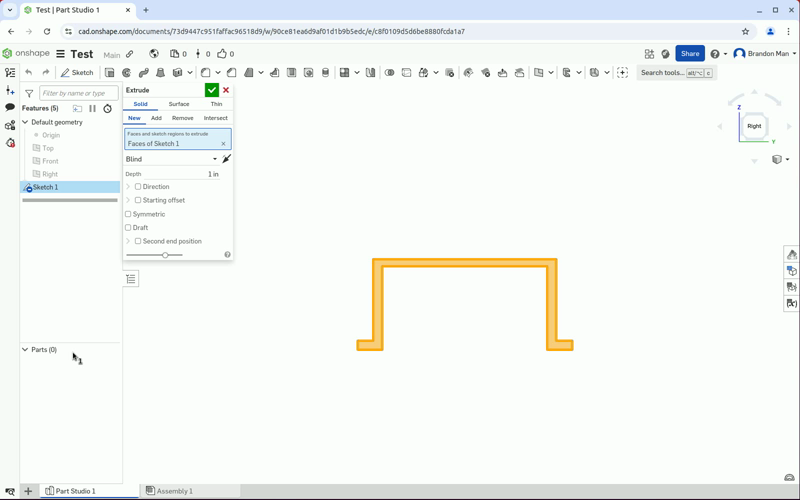
mouse_move(143, 106)
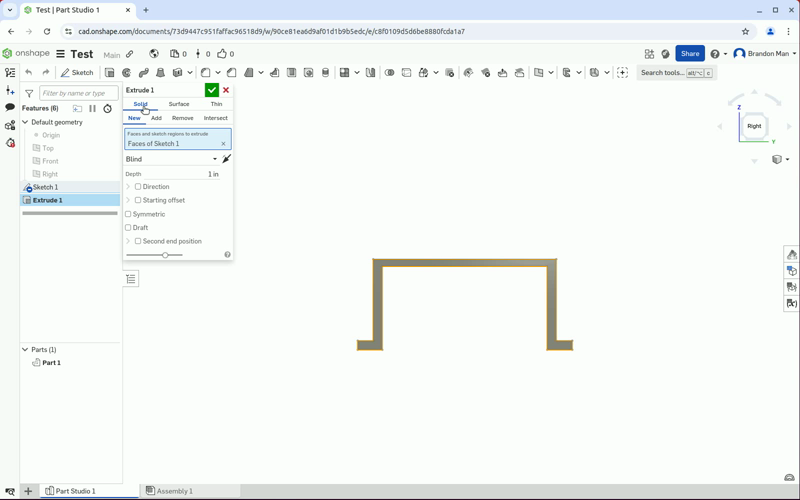
click(143, 106)
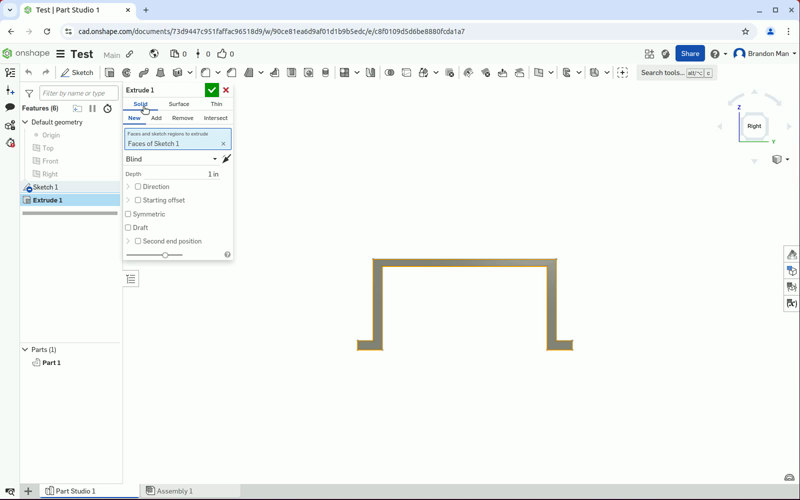
mouse_move(137, 120)
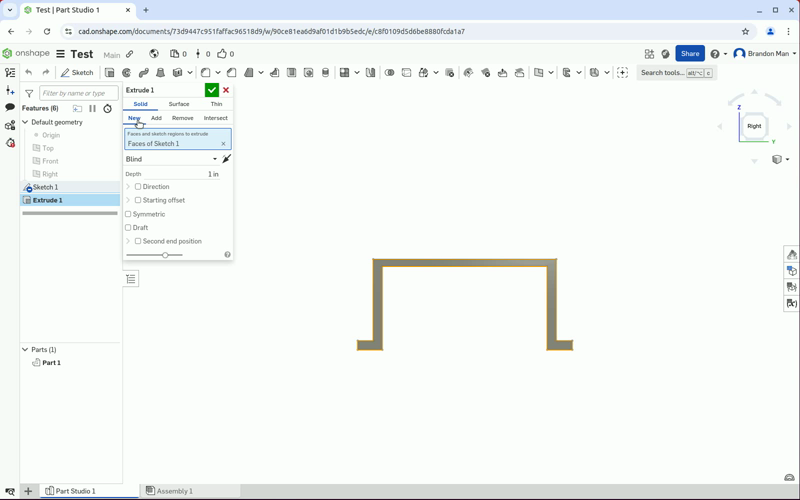
click(137, 120)
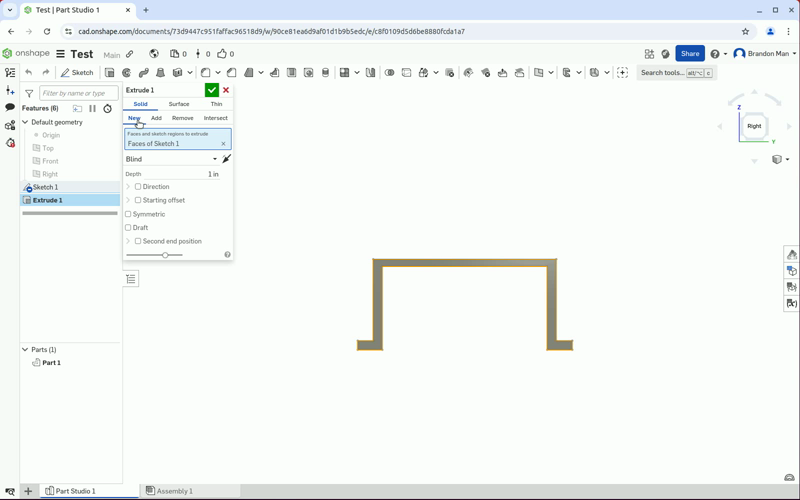
key(tab, 4)
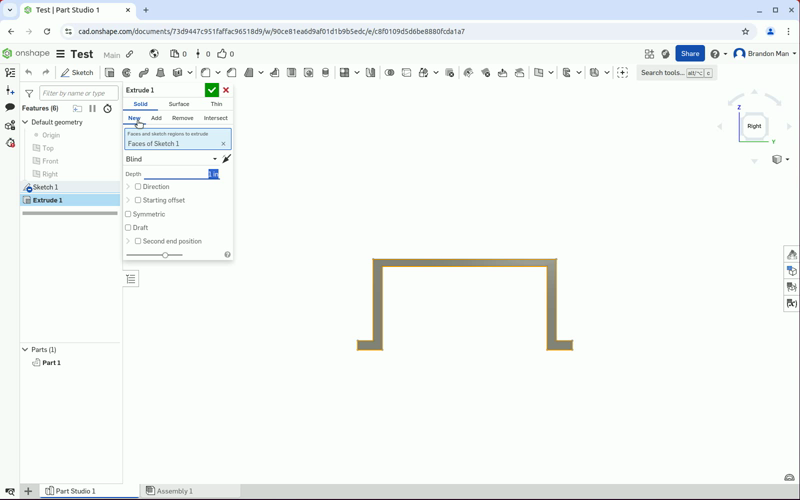
text(4.333)
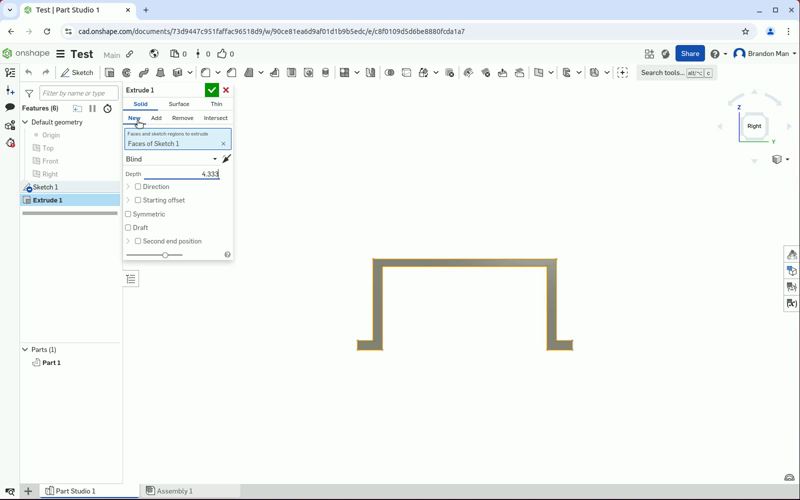
key(enter)
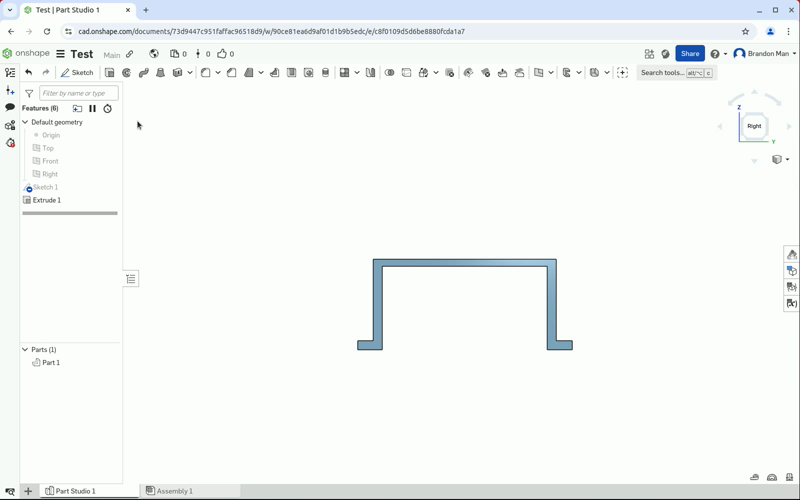
key(shift+h)
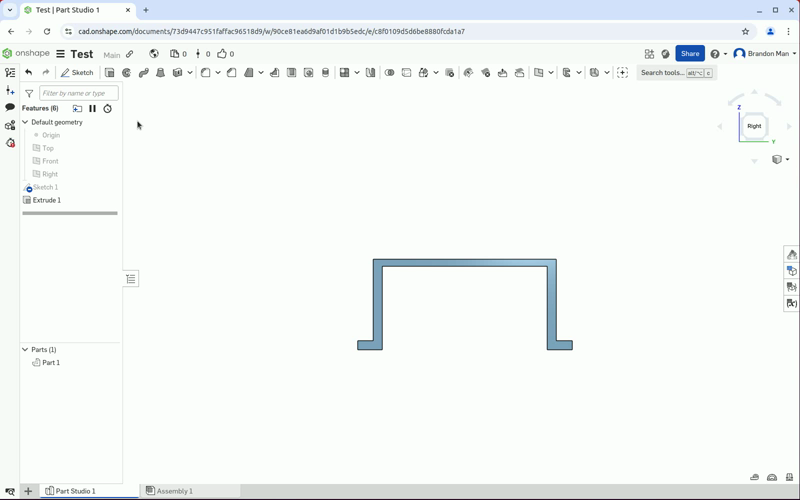
key(shift+h)
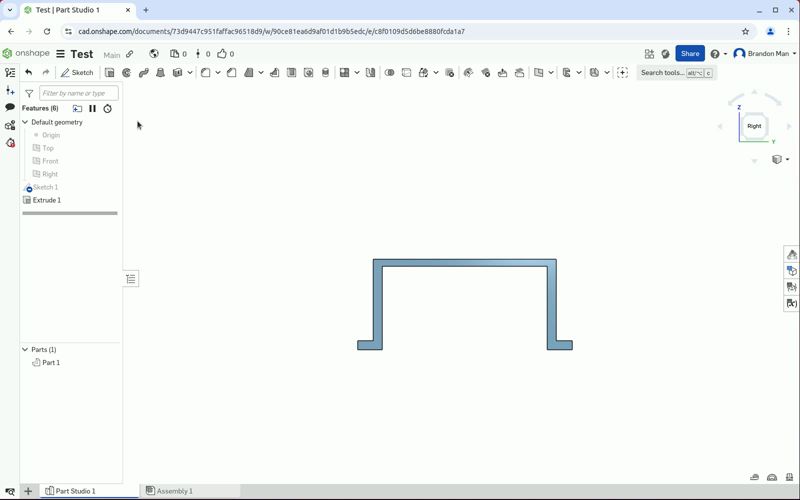
mouse_move(73, 189)
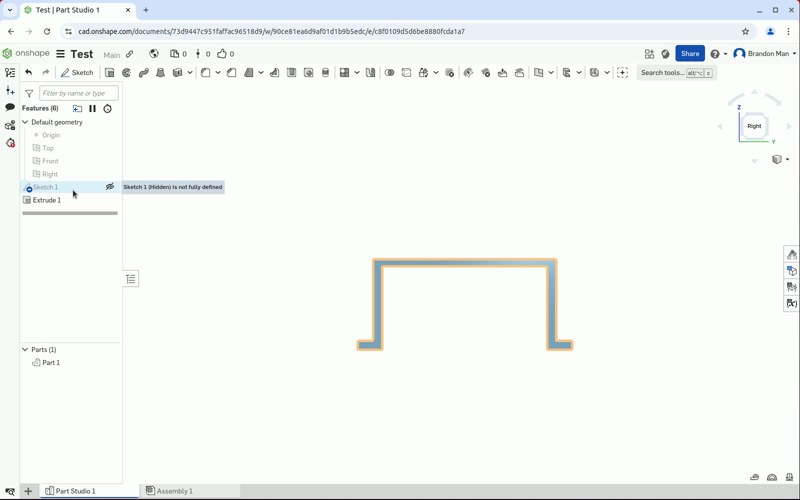
click(73, 189)
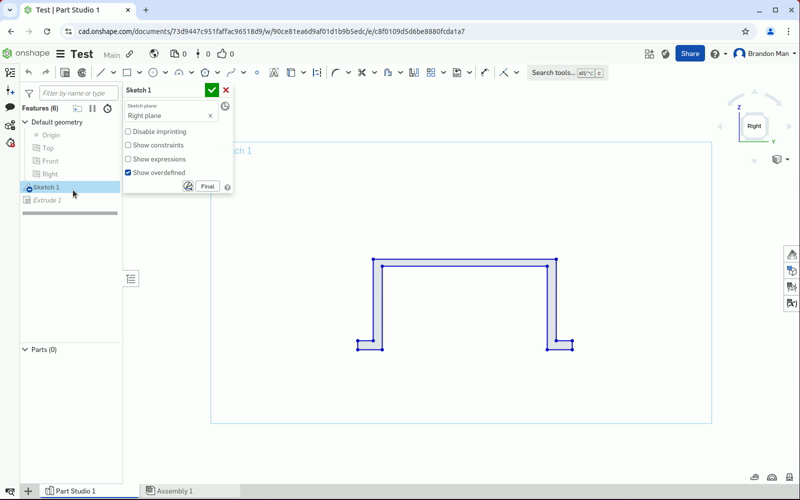
mouse_move(229, 92)
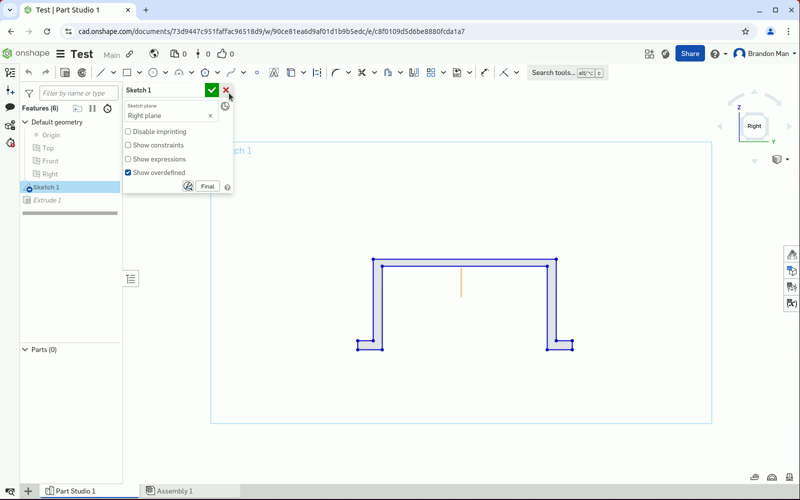
click(229, 92)
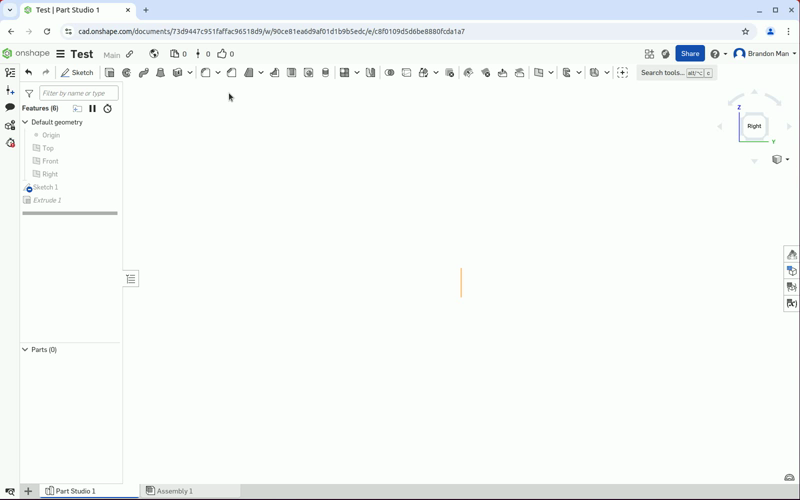
mouse_move(73, 352)
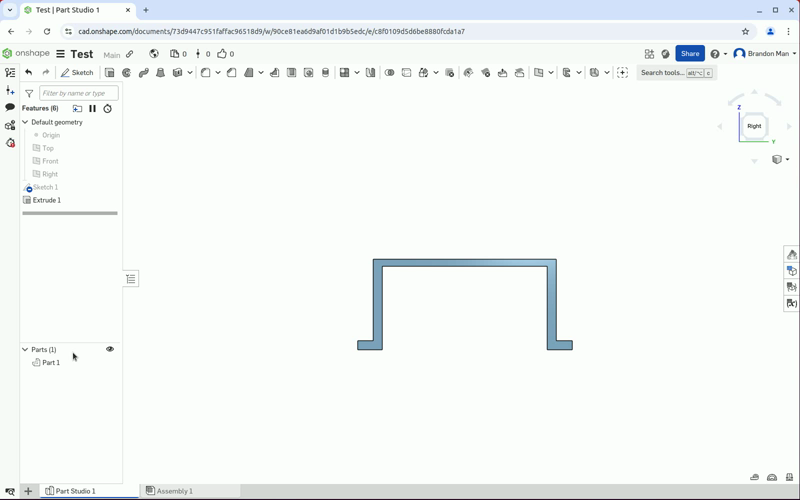
key(y)
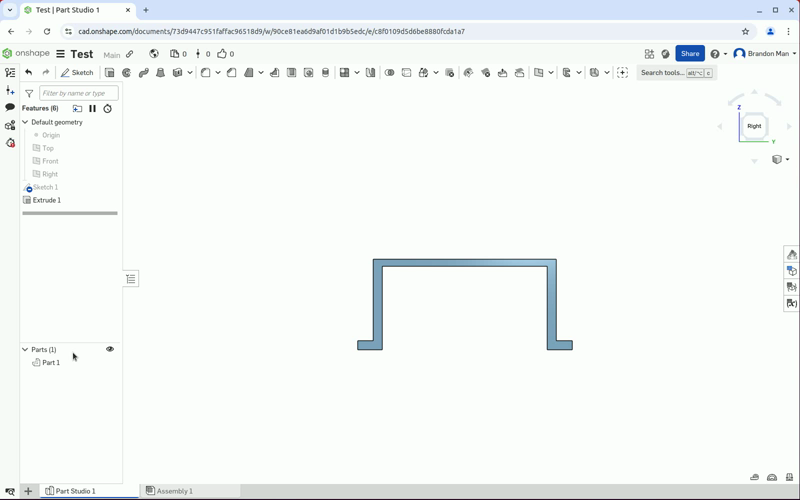
key(shift+p)
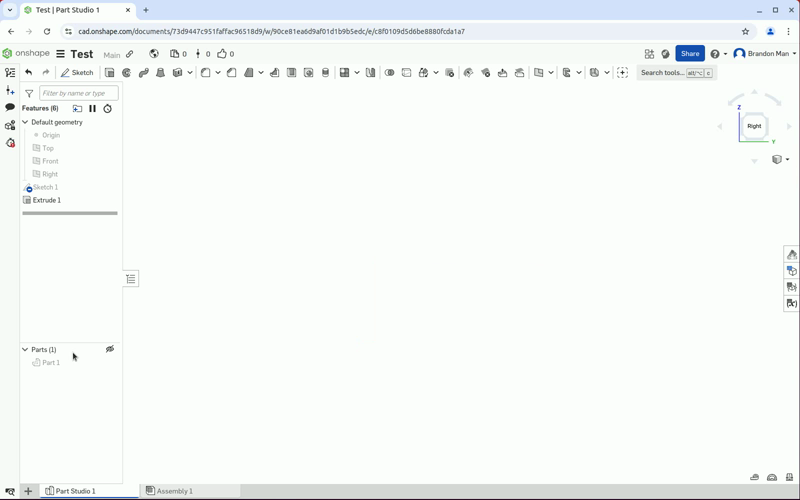
key(space)
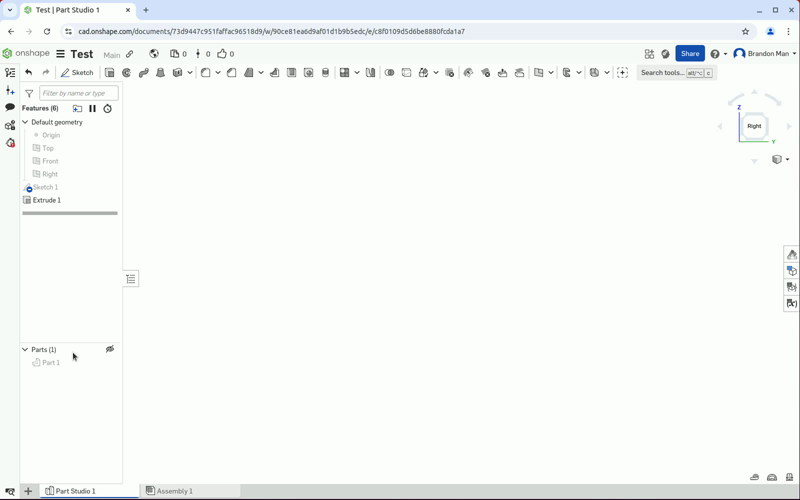
key_down(shift)
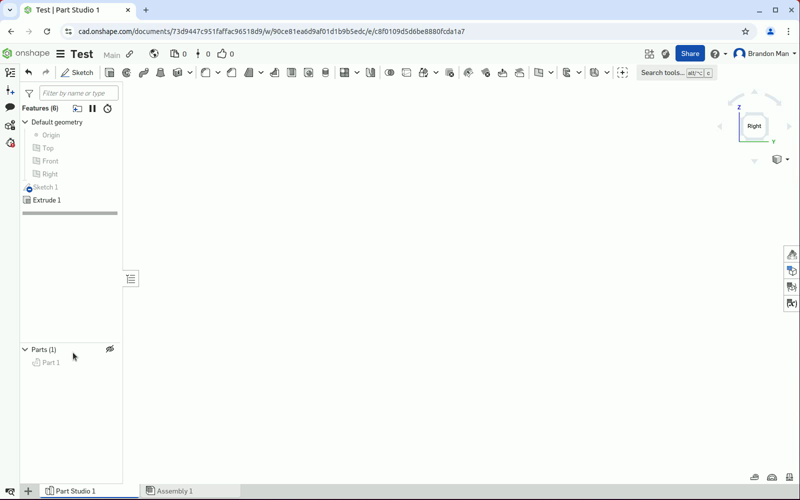
key(right)
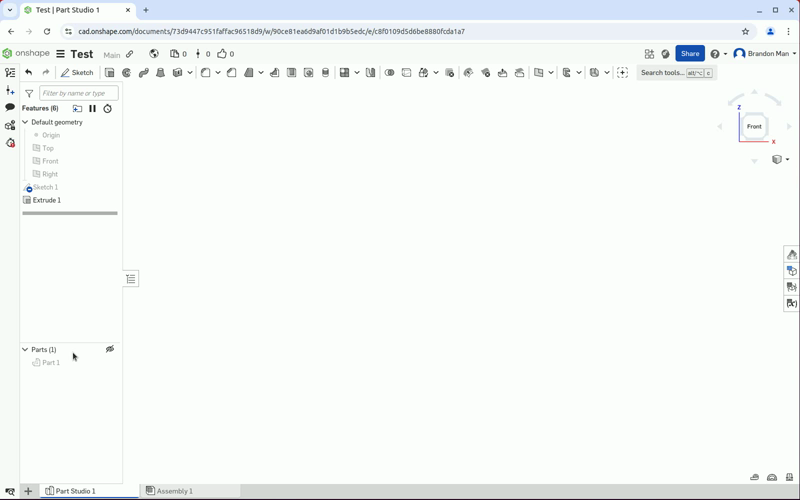
key_up(shift)
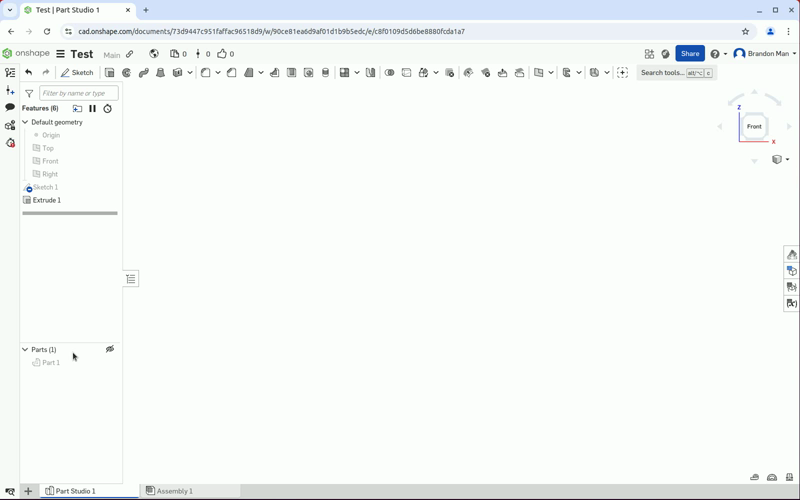
key(space)
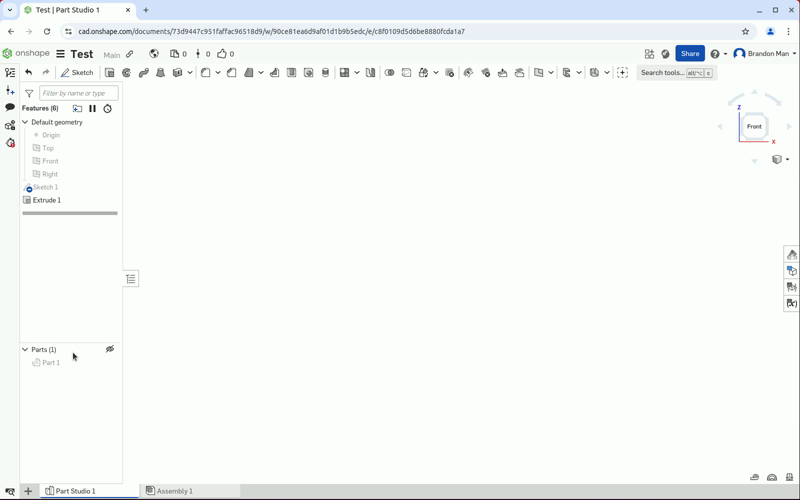
key_down(shift)
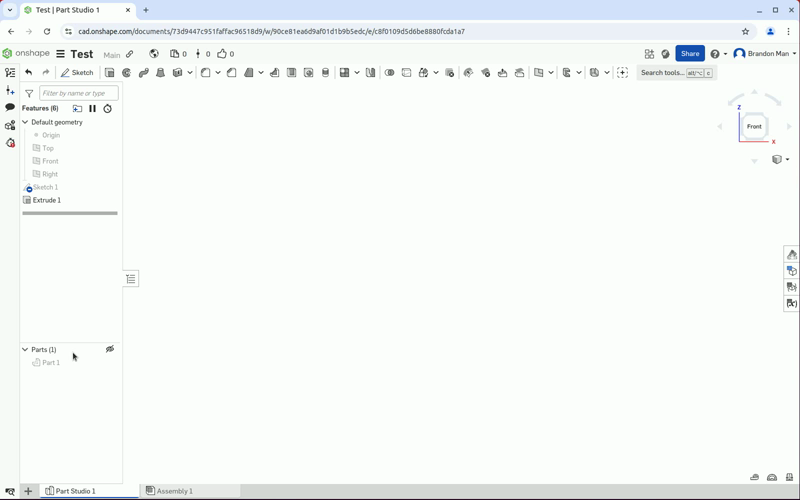
key(down)
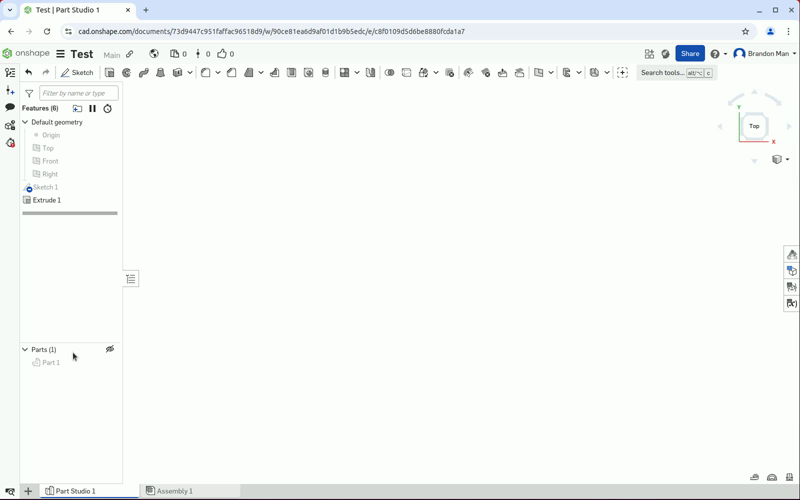
key_up(shift)
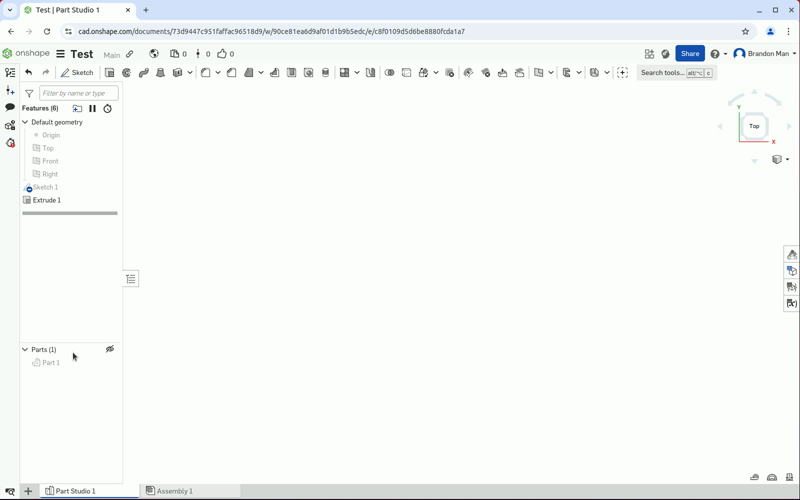
mouse_move(73, 352)
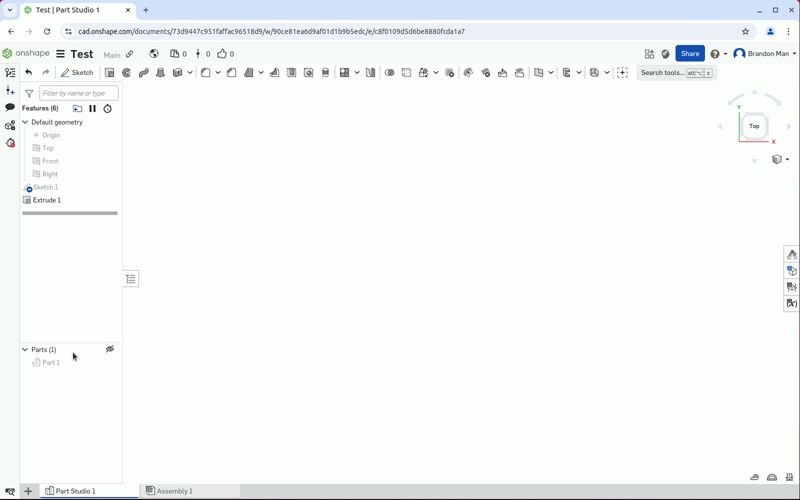
key(shift+y)
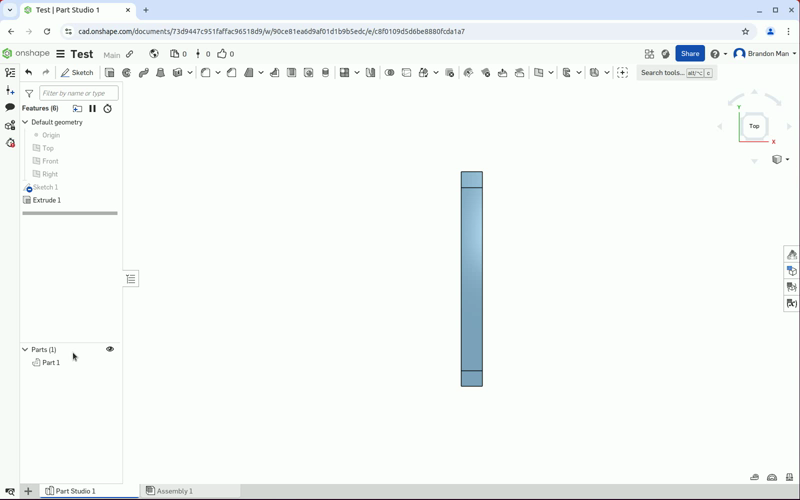
mouse_move(541, 75)
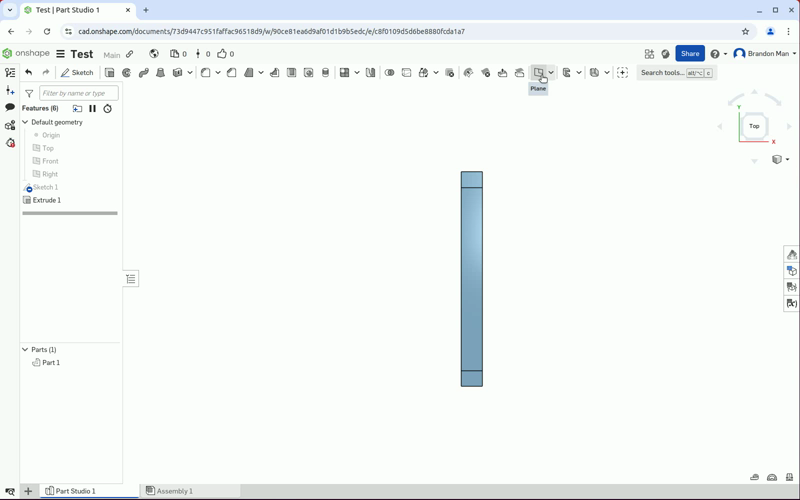
click(541, 75)
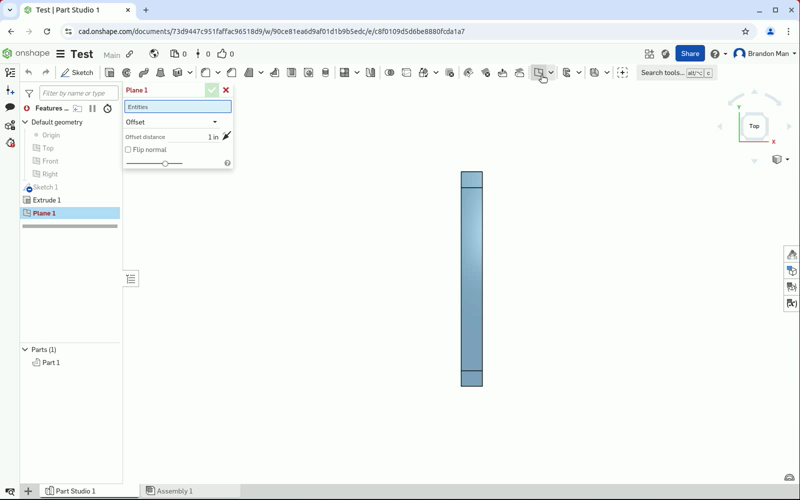
mouse_move(73, 150)
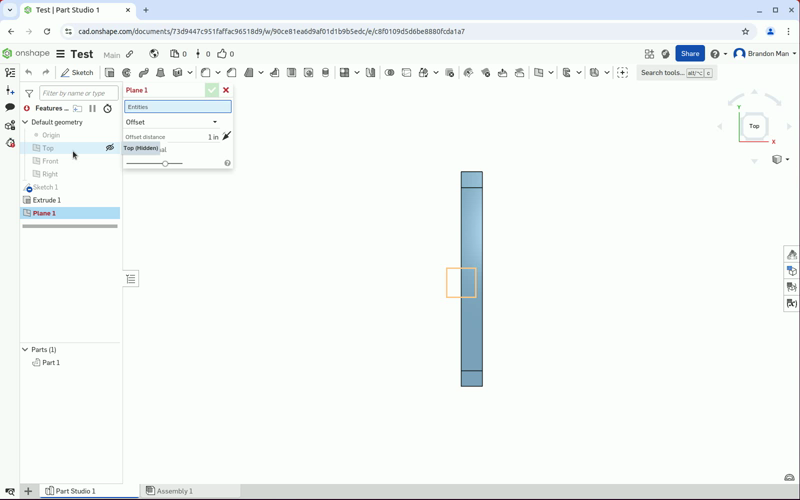
click(73, 150)
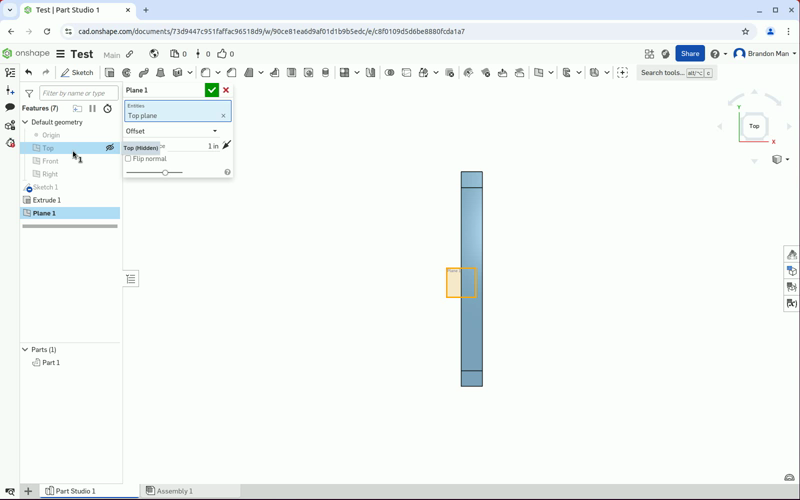
key(tab, 2)
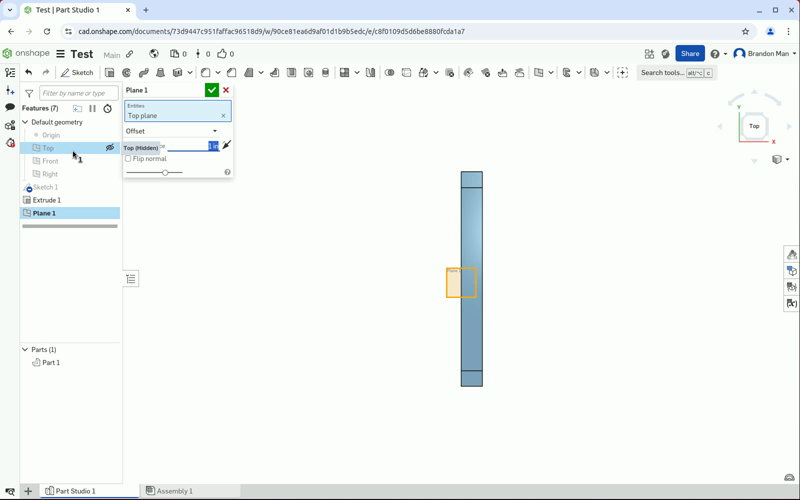
text(11.801)
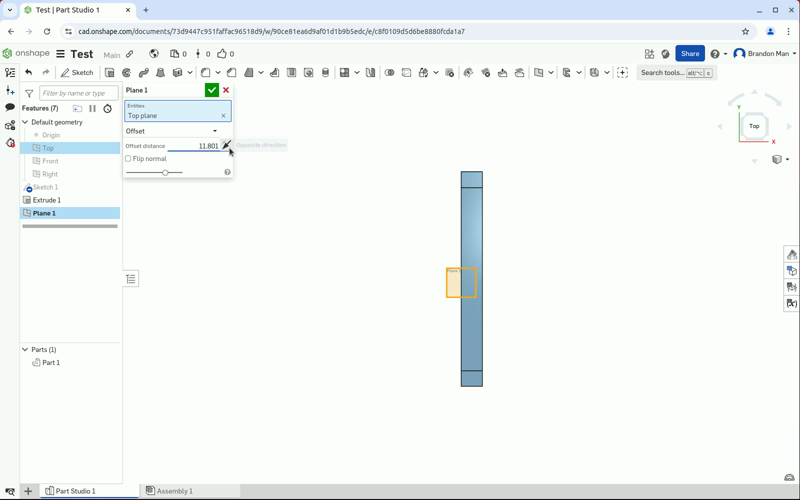
mouse_move(229, 147)
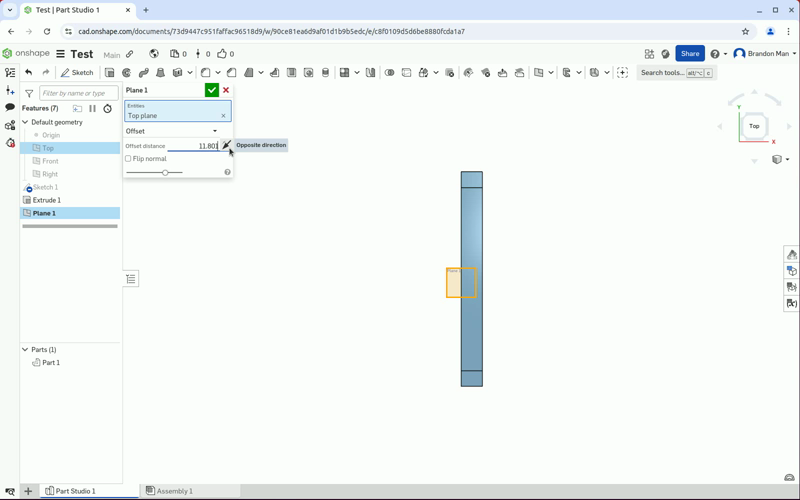
click(229, 147)
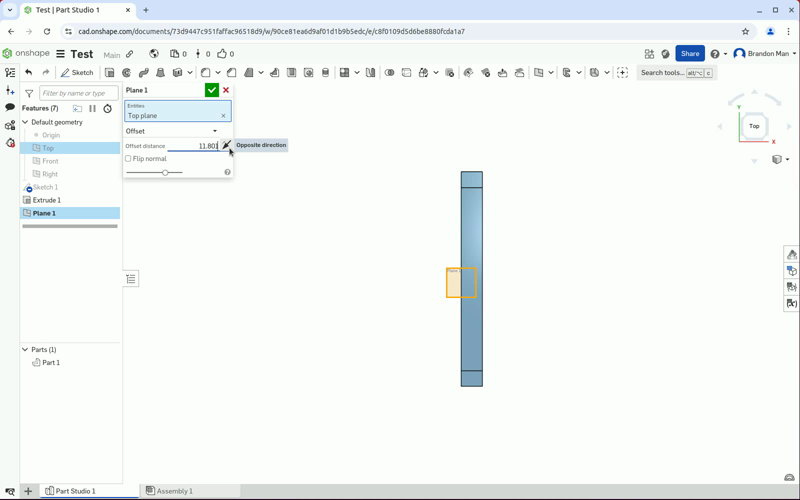
key(enter, 2)
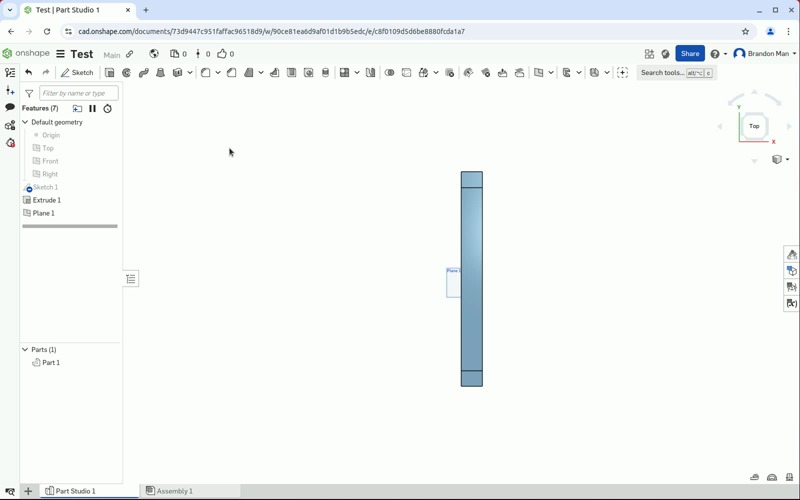
key(shift+s)
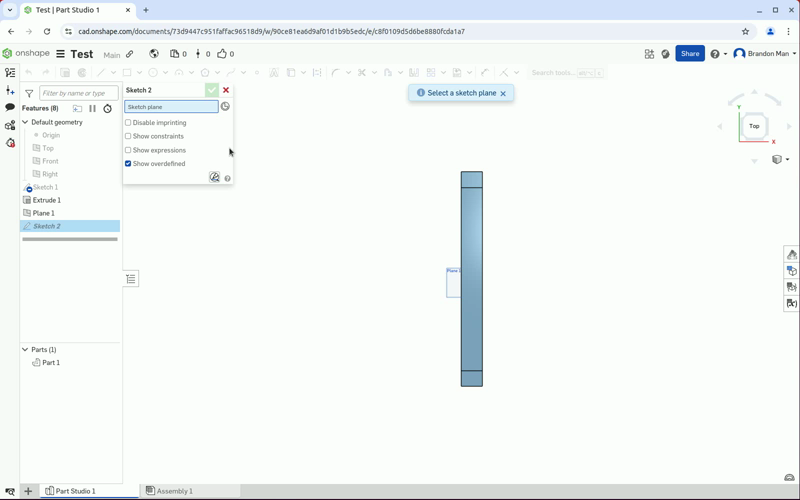
mouse_move(73, 215)
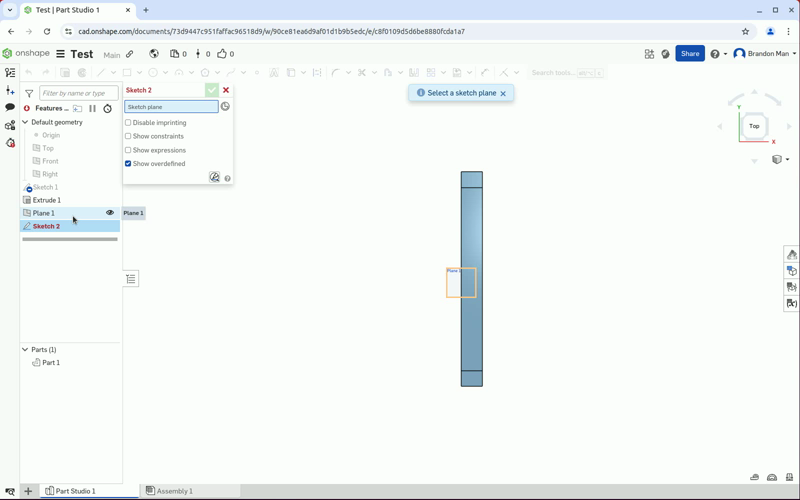
click(73, 215)
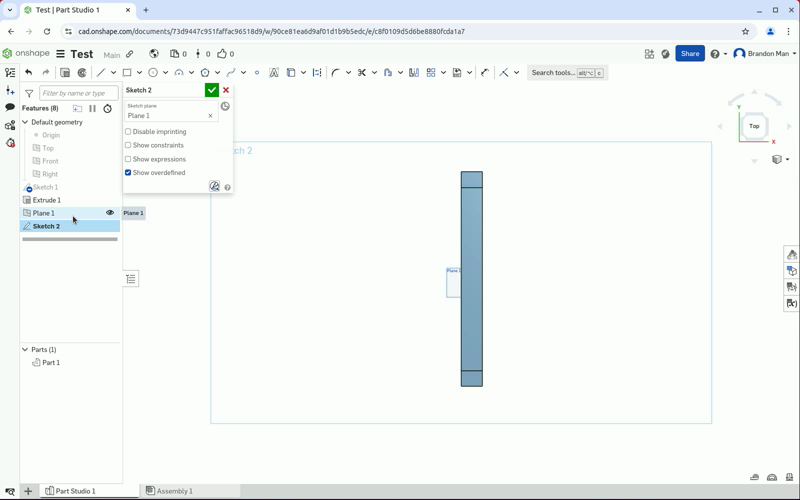
mouse_move(73, 352)
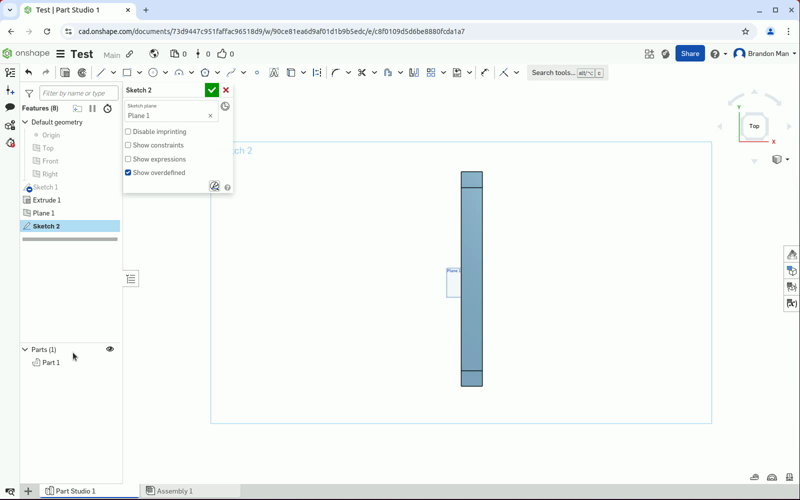
key(y)
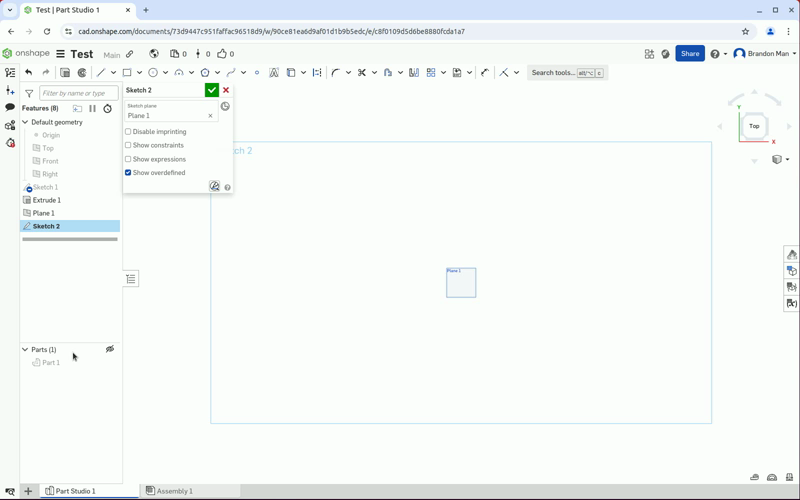
key(c)
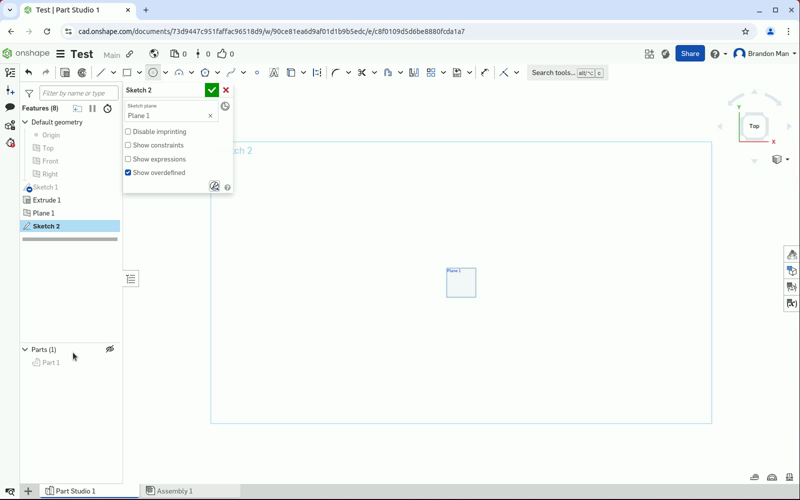
key_down(shift)
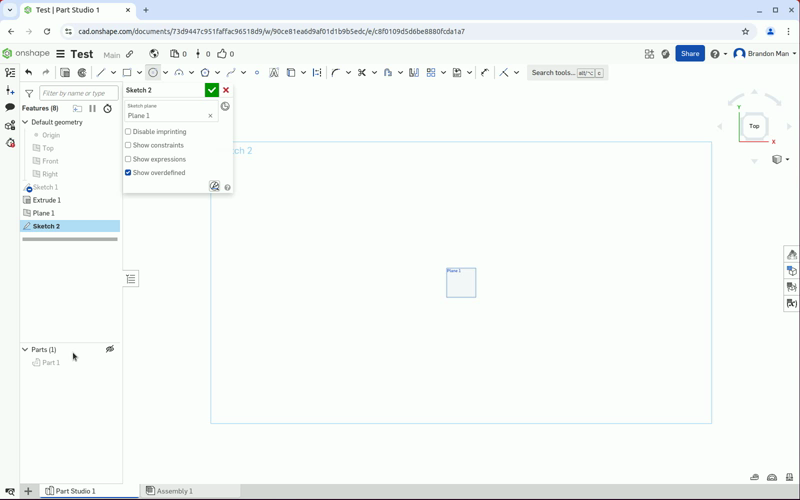
mouse_move(471, 178)
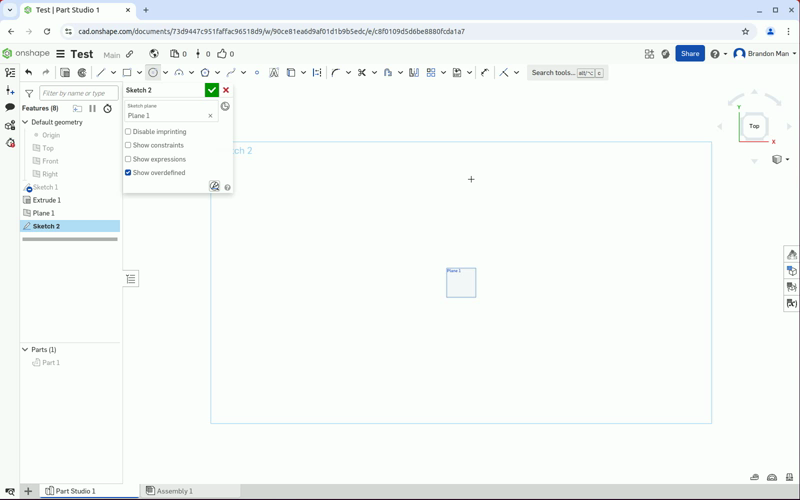
click(471, 178)
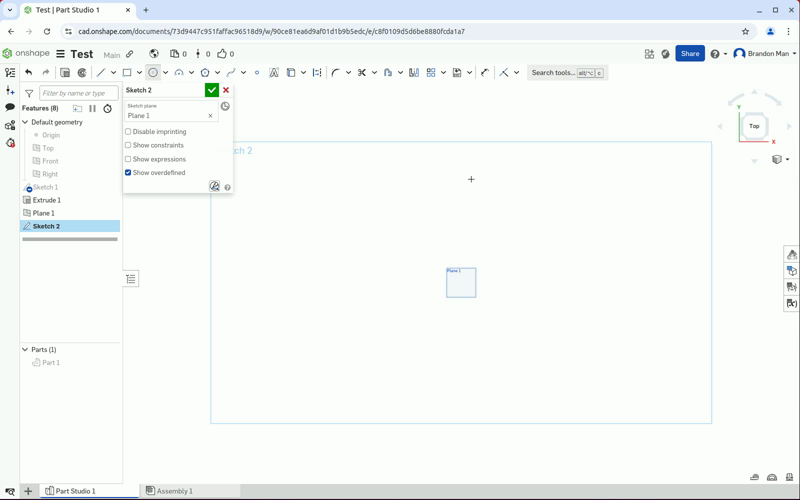
key_up(shift)
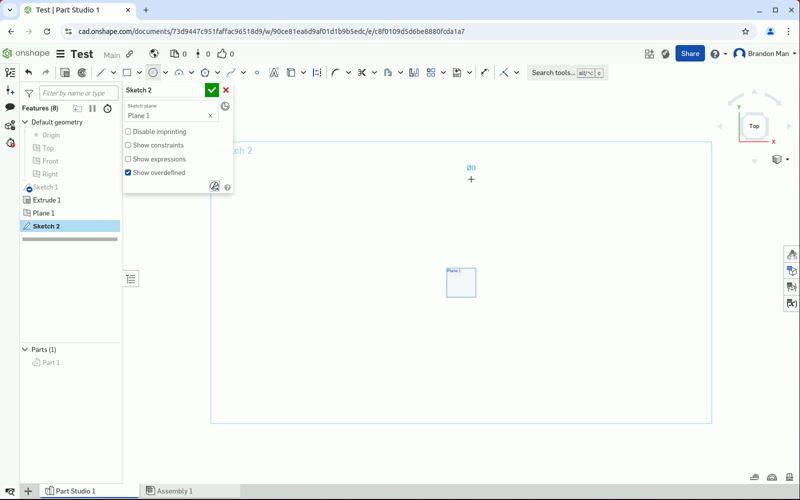
mouse_move(476, 178)
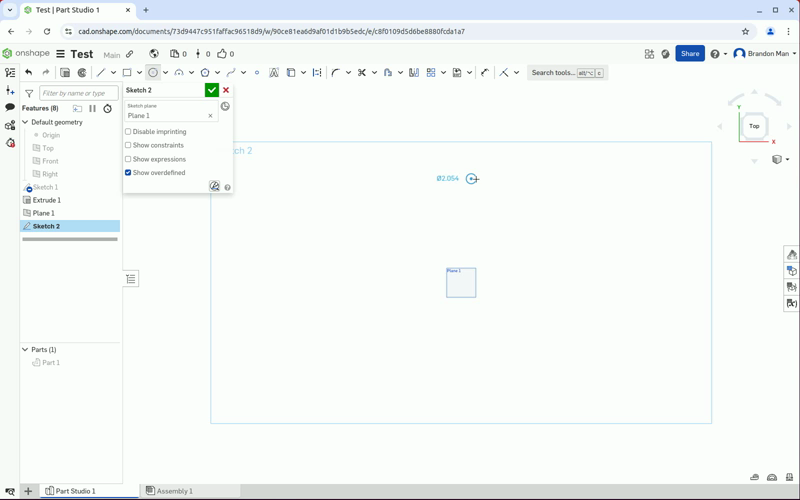
click(476, 178)
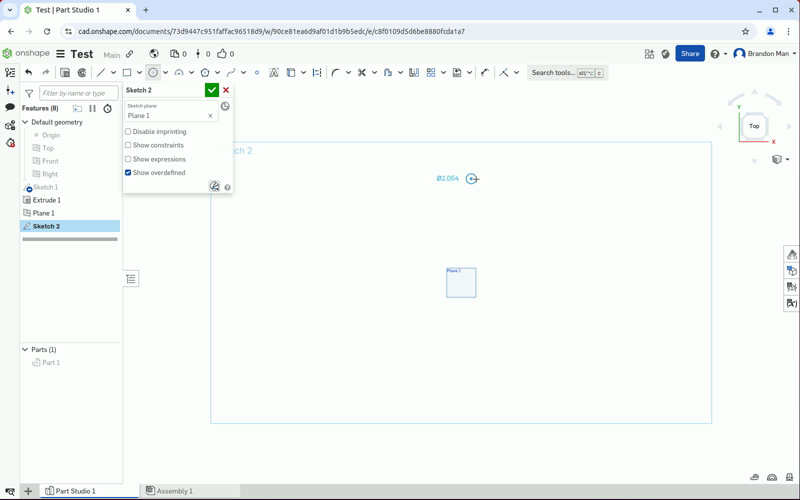
key(esc)
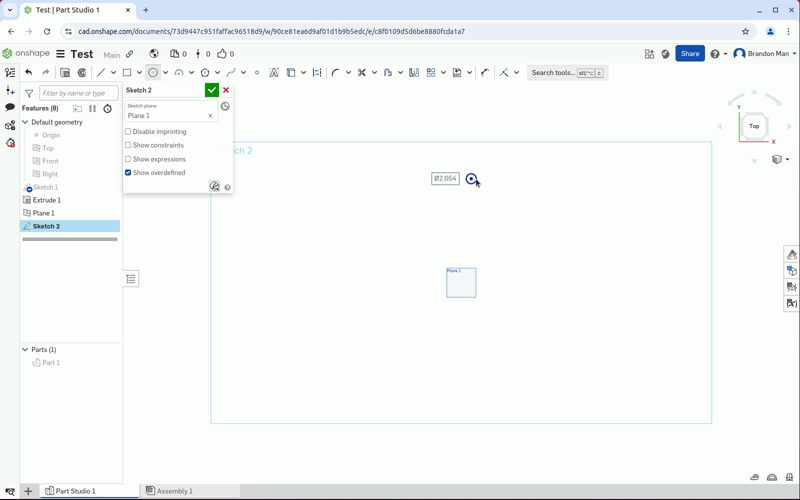
mouse_move(473, 179)
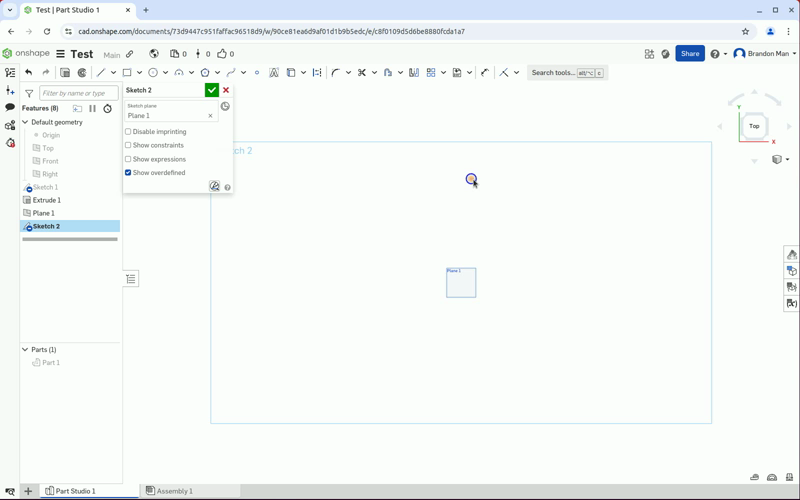
scroll(6)
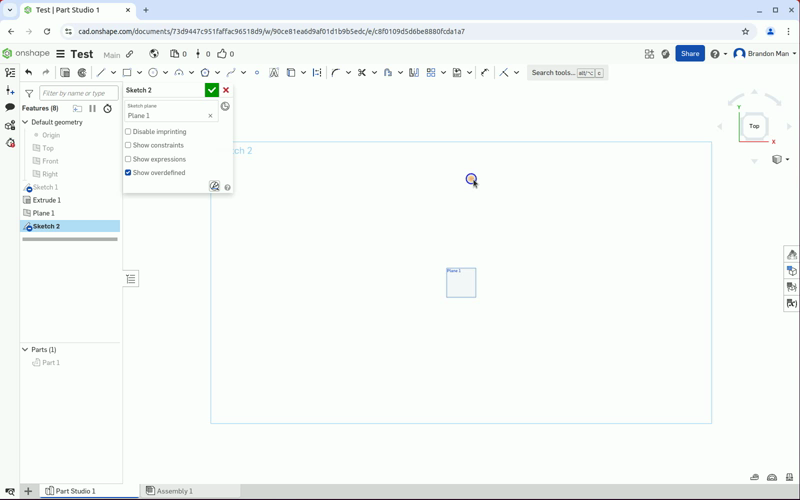
scroll(6)
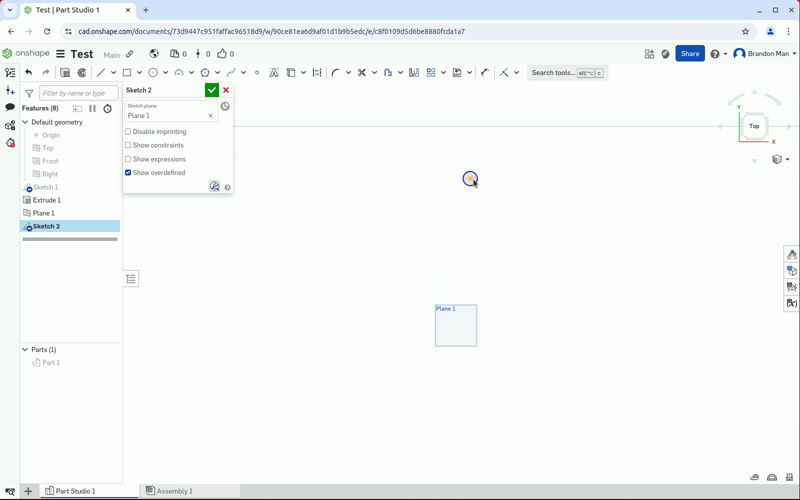
scroll(6)
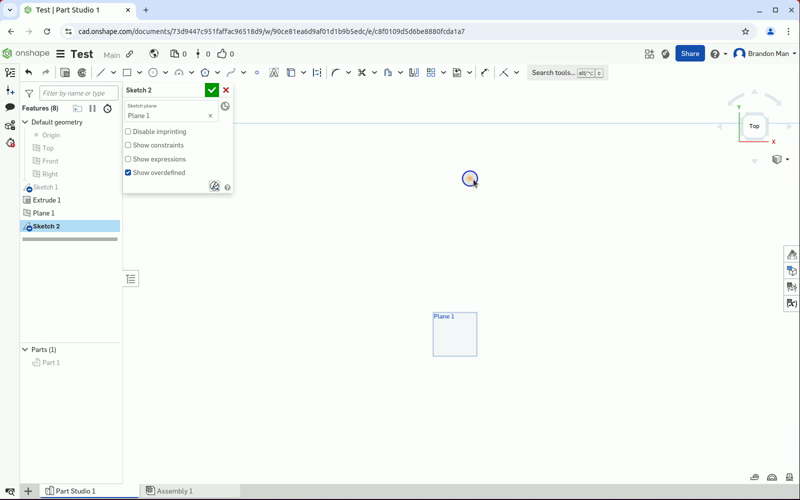
scroll(6)
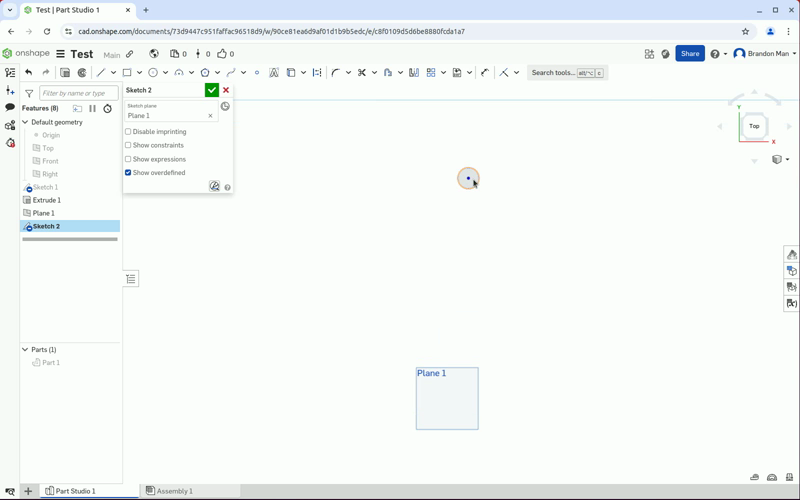
scroll(6)
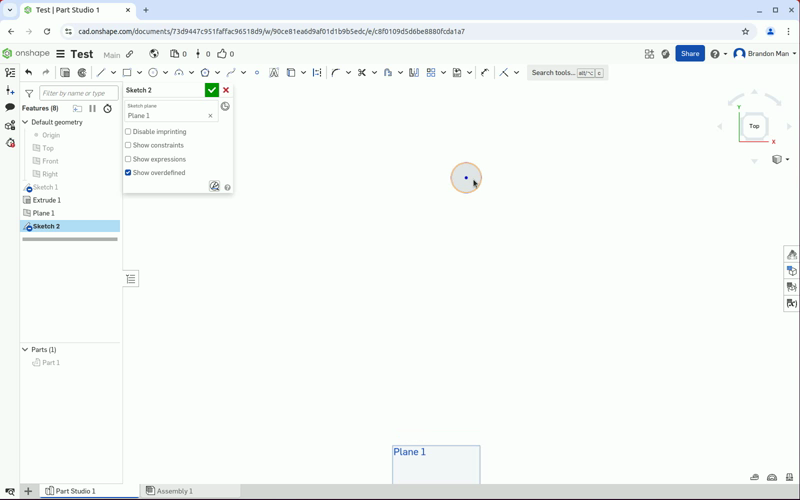
scroll(6)
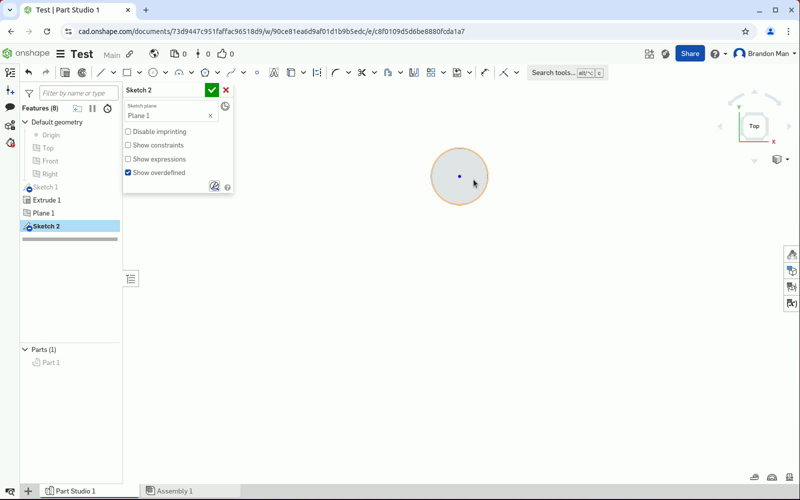
scroll(6)
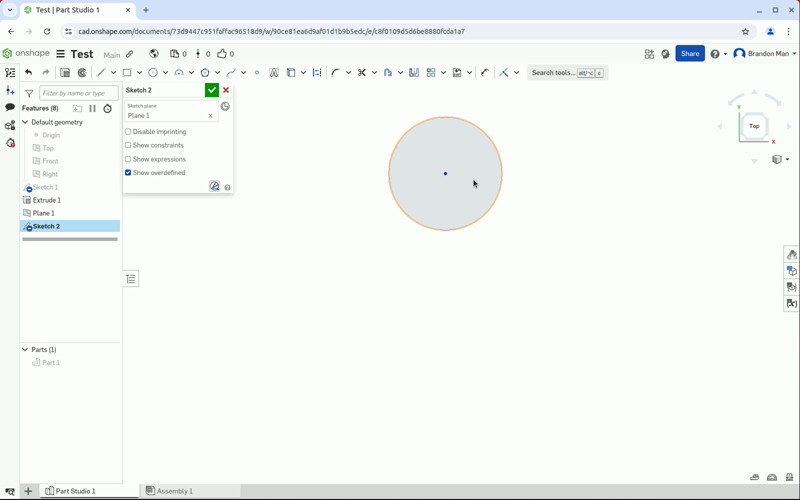
click(473, 179)
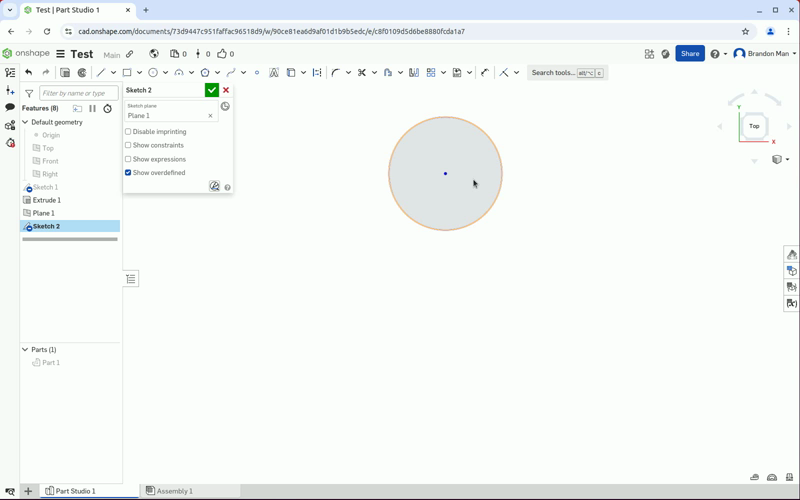
scroll(-6)
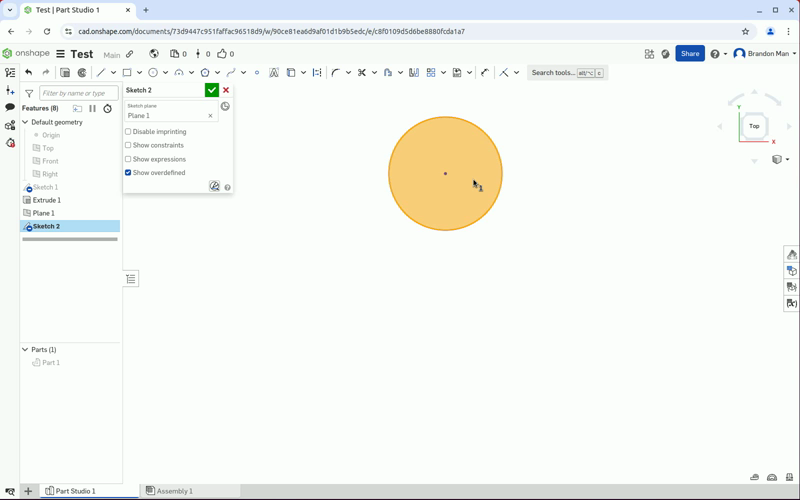
scroll(-6)
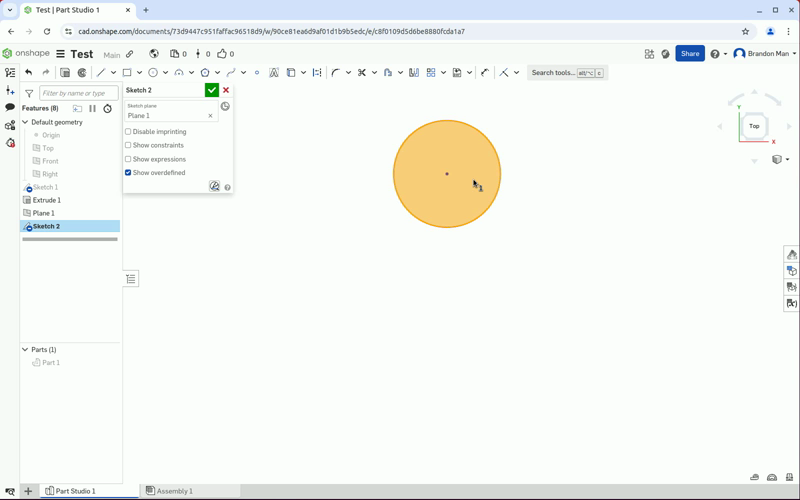
scroll(-6)
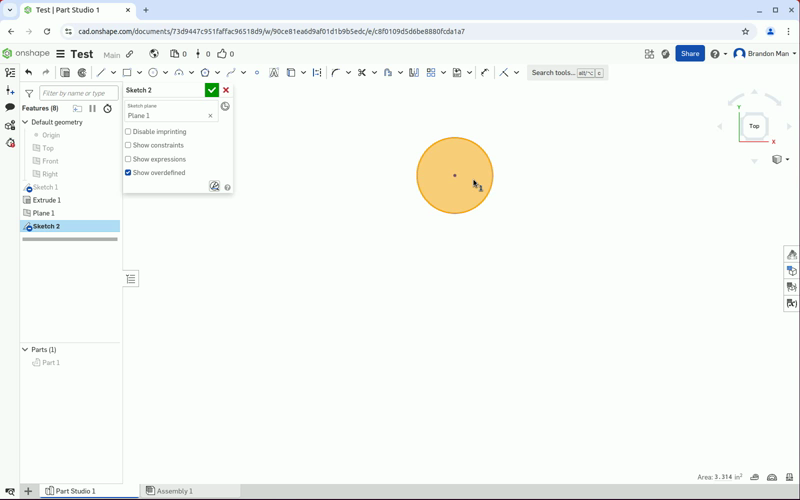
scroll(-6)
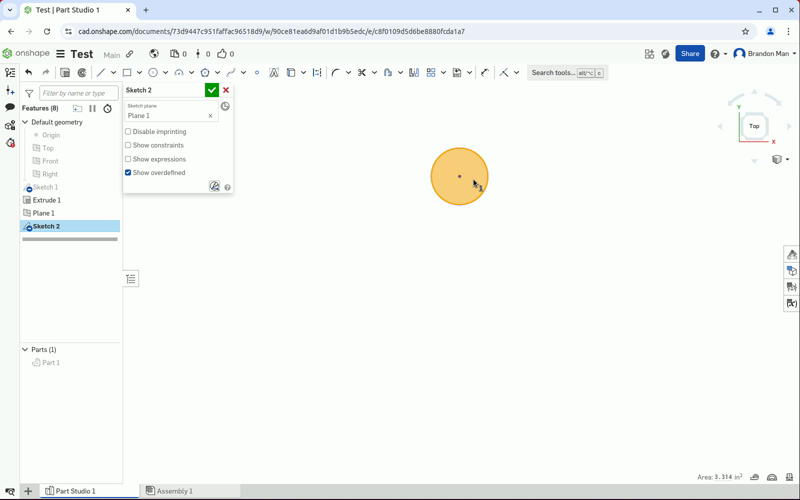
scroll(-6)
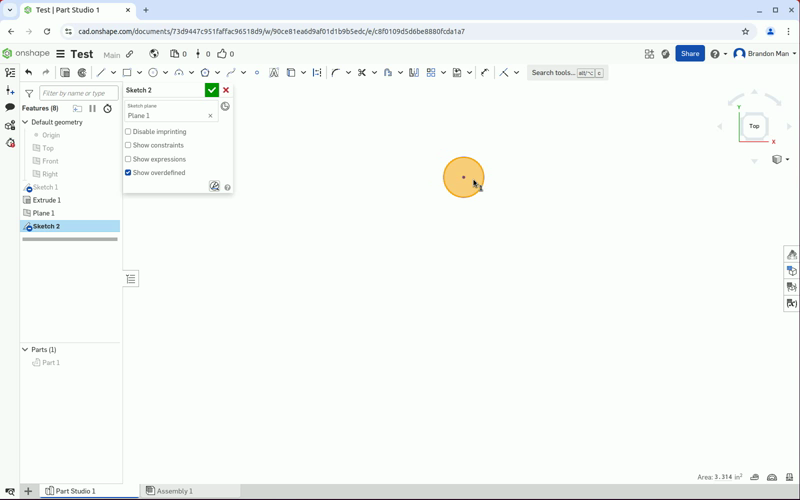
scroll(-6)
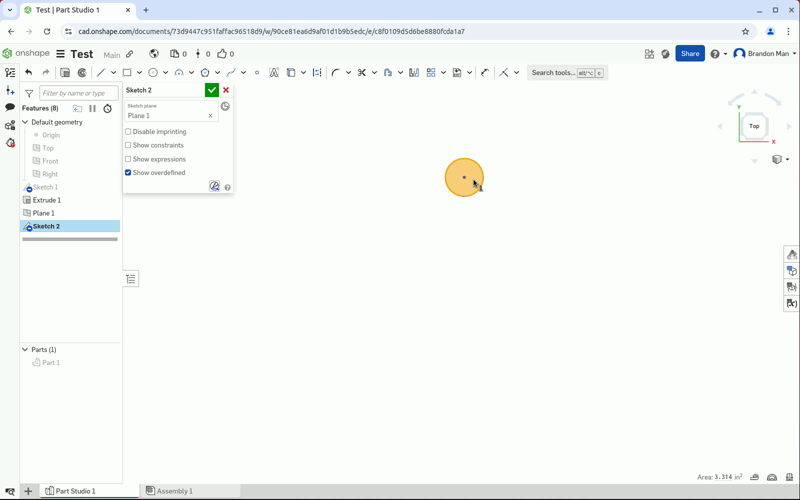
scroll(-6)
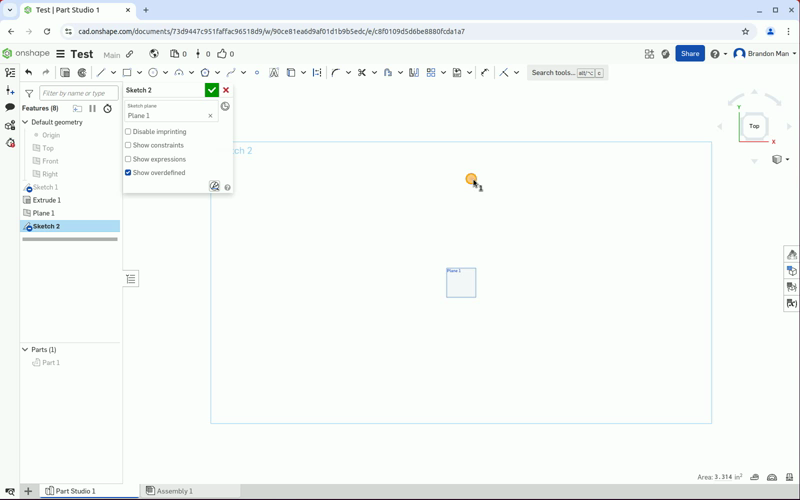
mouse_move(73, 352)
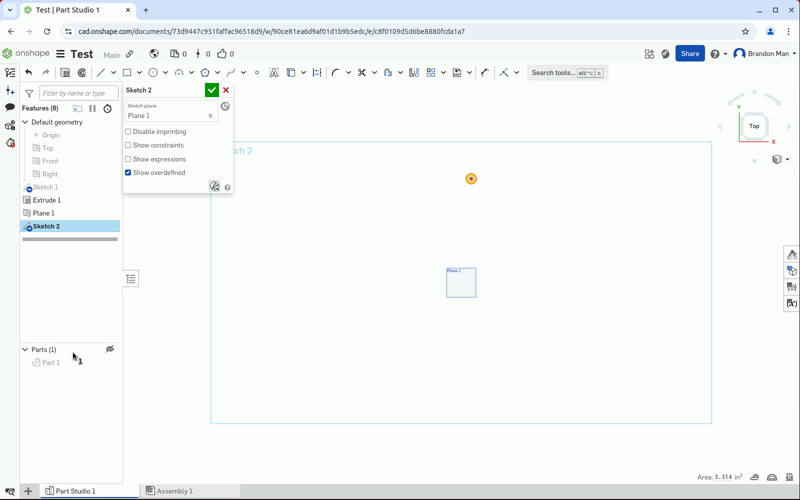
key(shift+y)
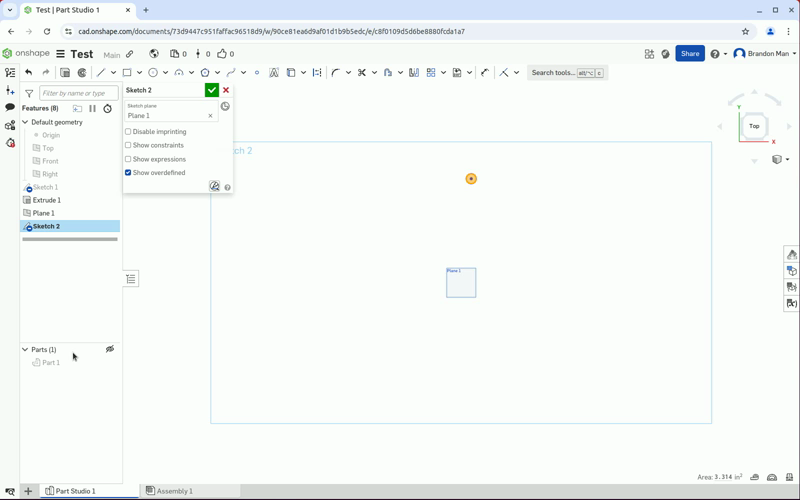
key(shift+e)
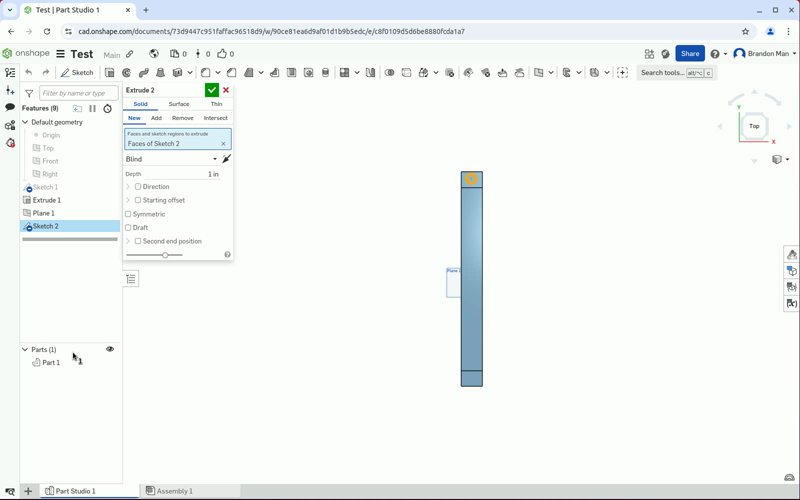
mouse_move(143, 106)
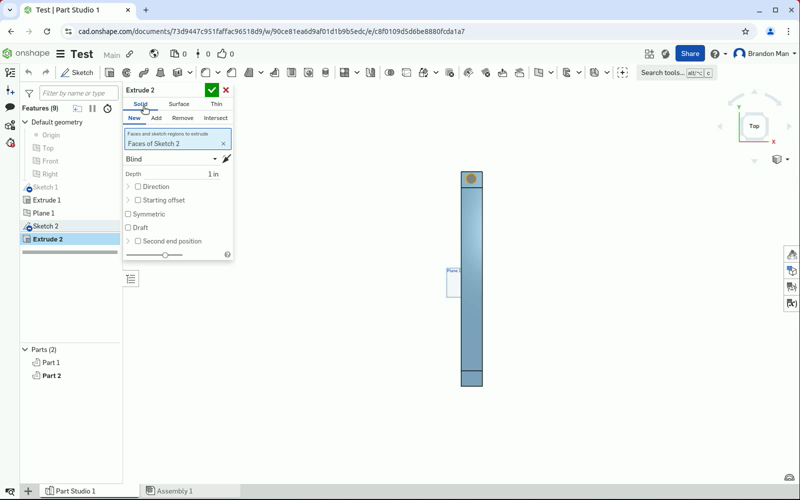
click(143, 106)
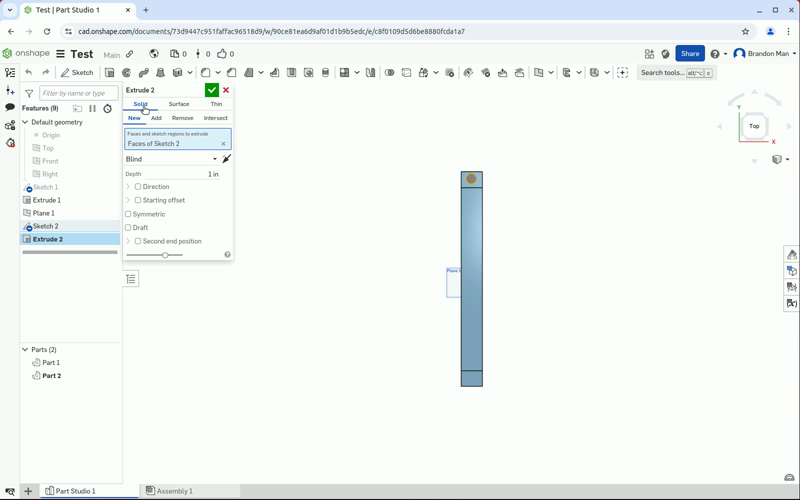
mouse_move(186, 120)
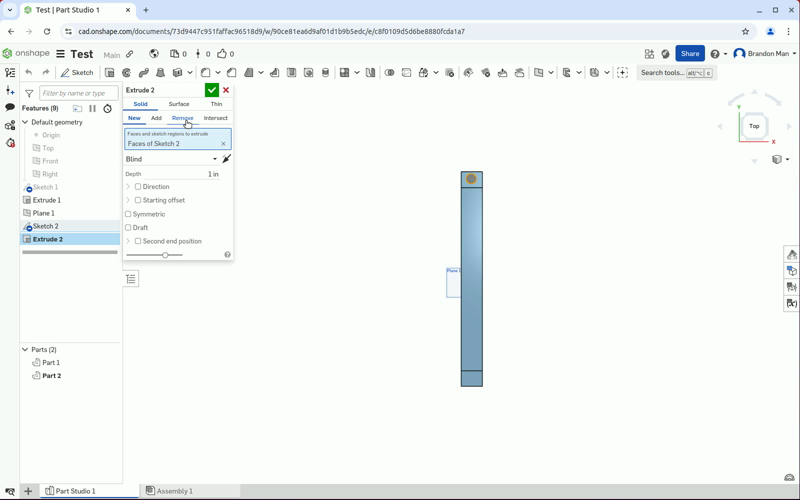
click(186, 120)
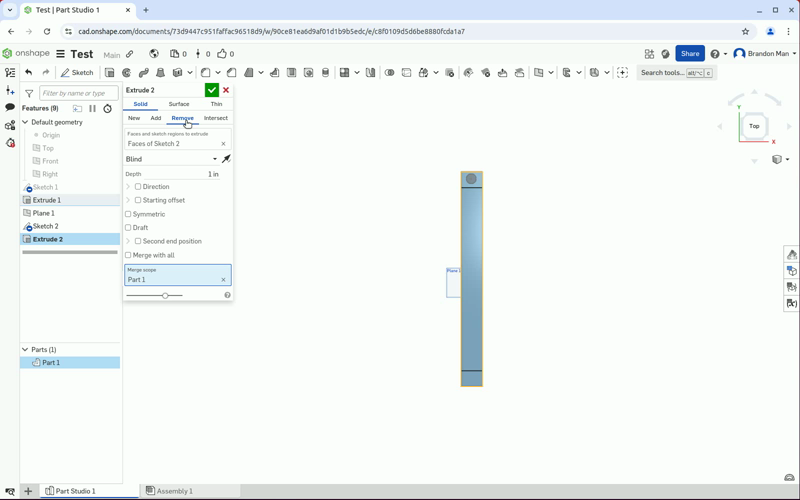
key(tab, 4)
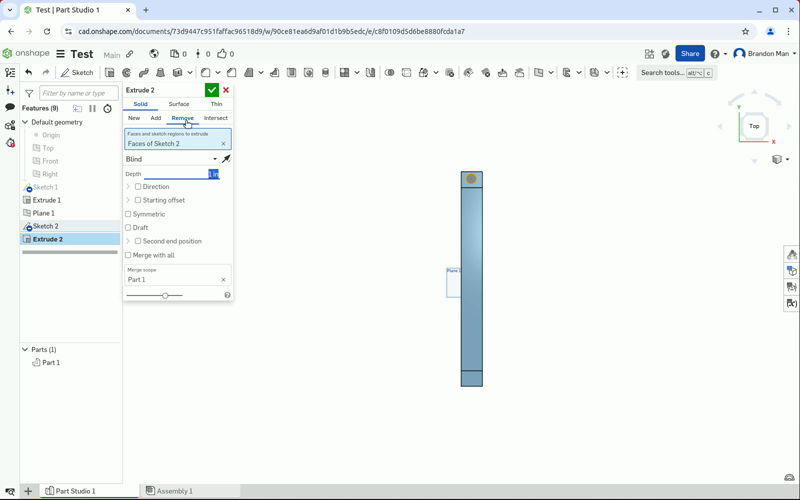
text(10.832)
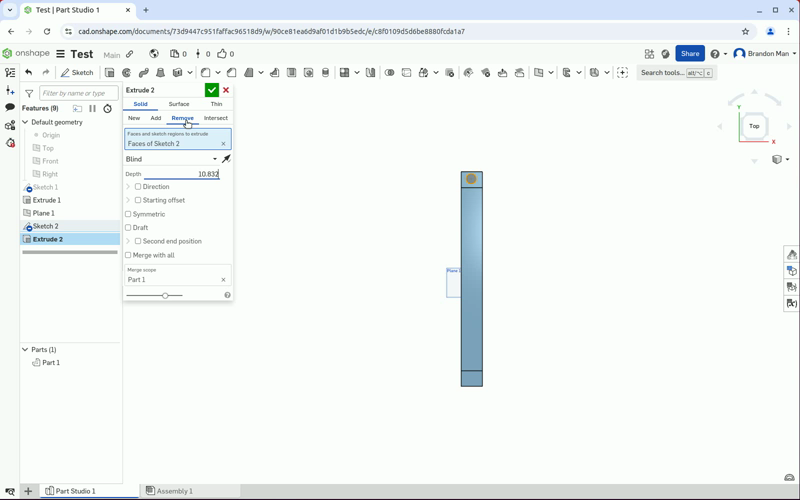
key(tab, 6)
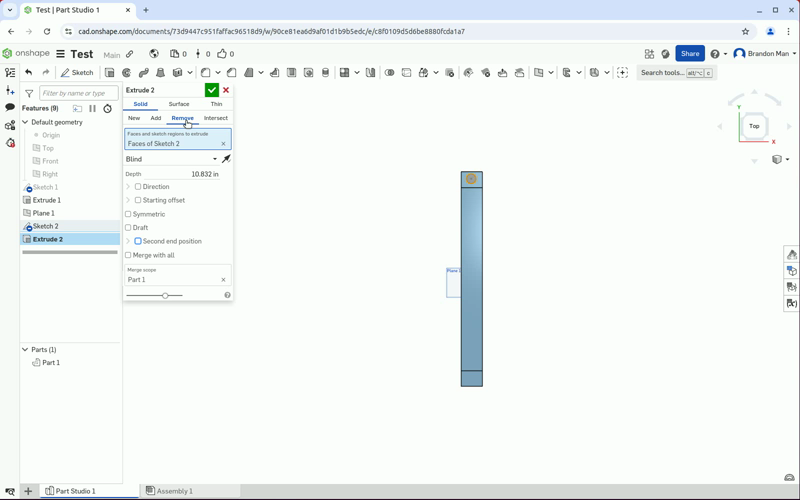
key(space)
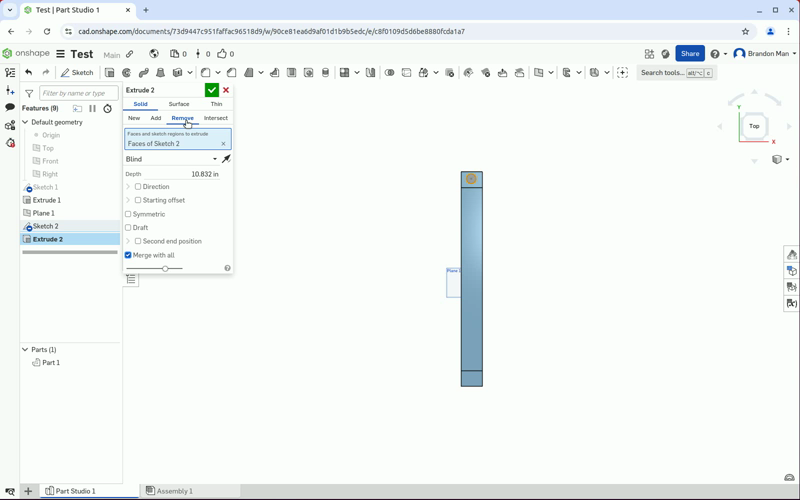
key(enter)
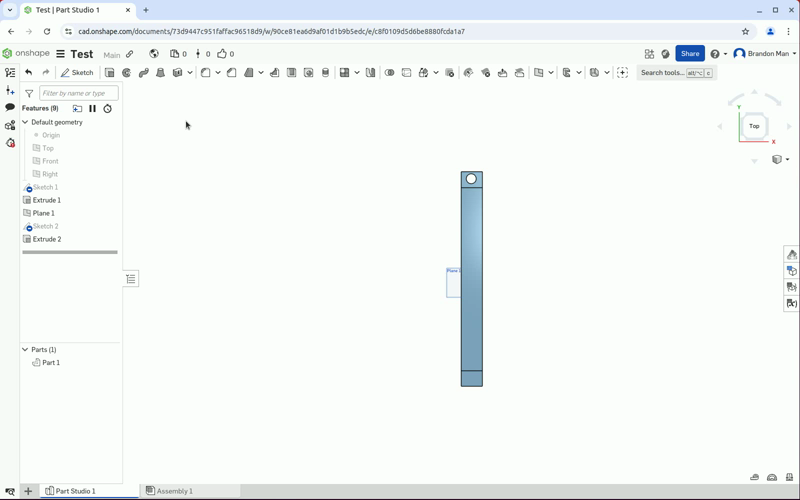
key(shift+h)
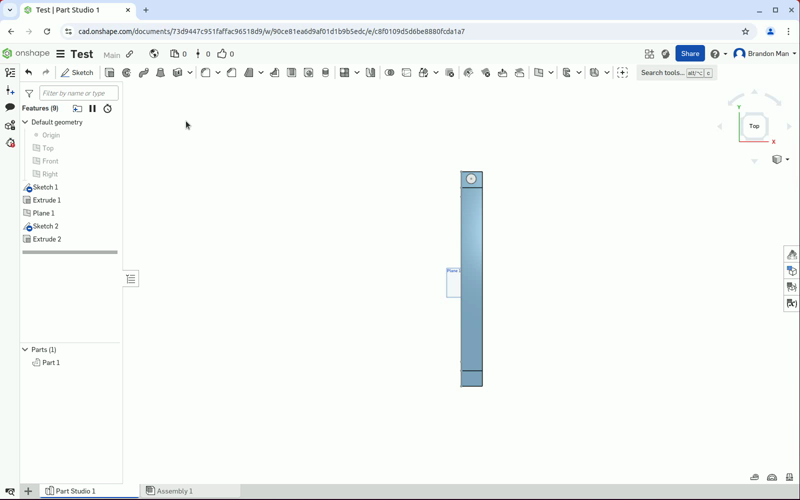
key(shift+h)
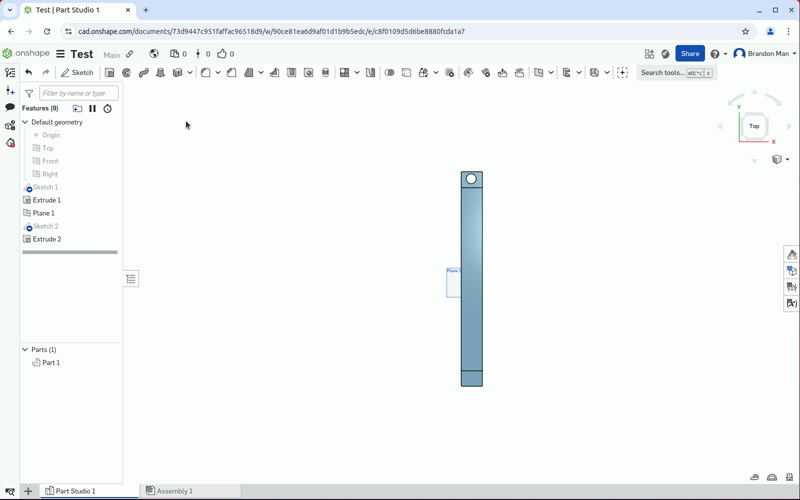
mouse_move(73, 189)
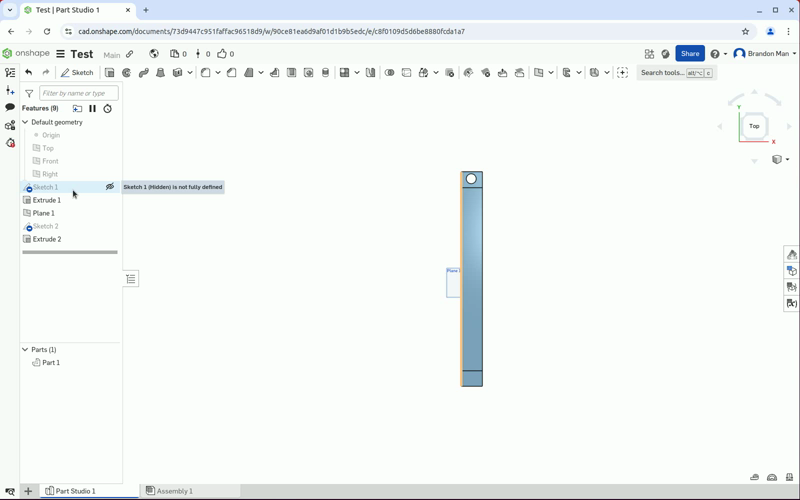
click(73, 189)
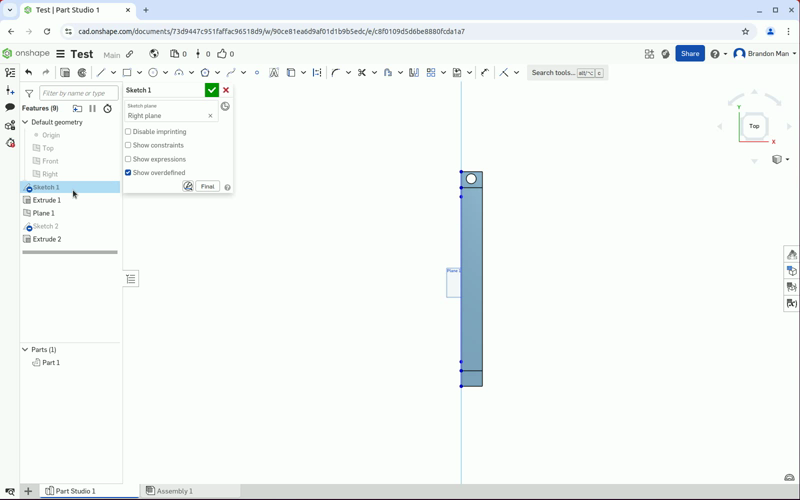
mouse_move(229, 92)
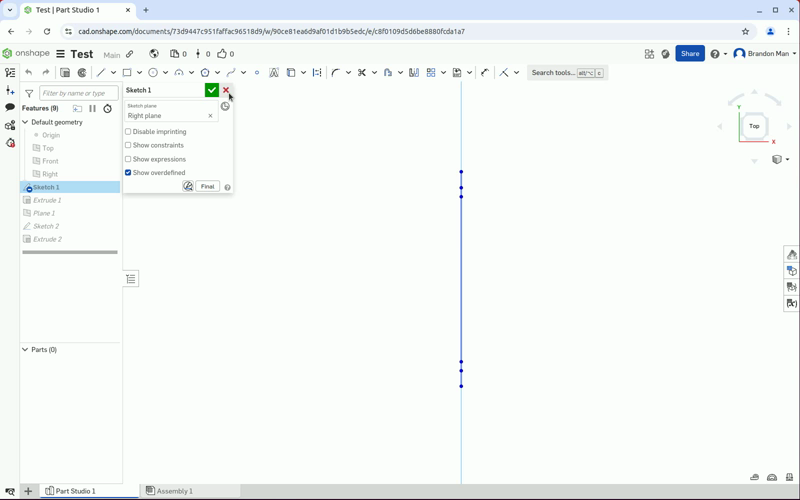
click(229, 92)
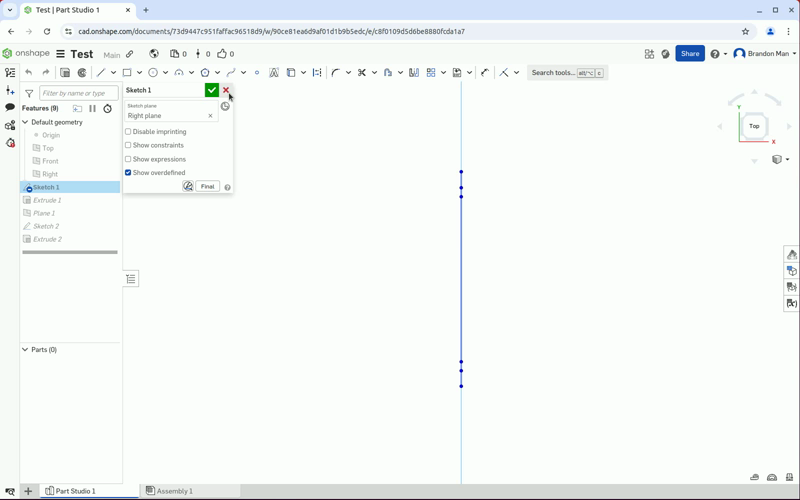
key(shift+s)
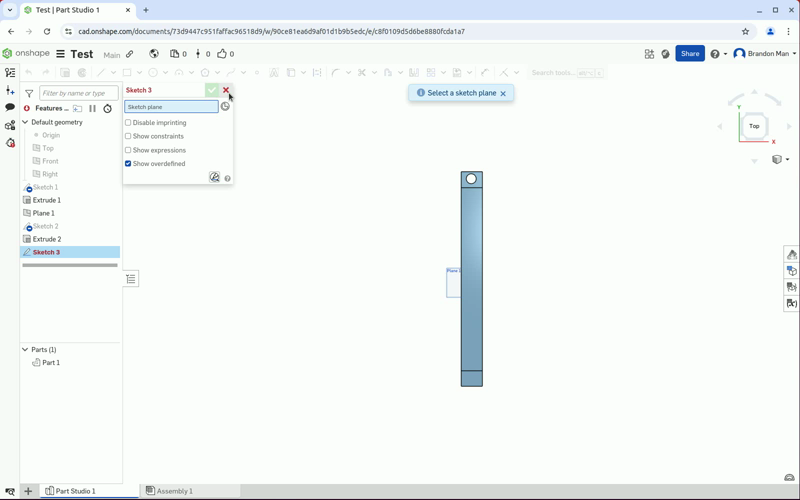
mouse_move(73, 215)
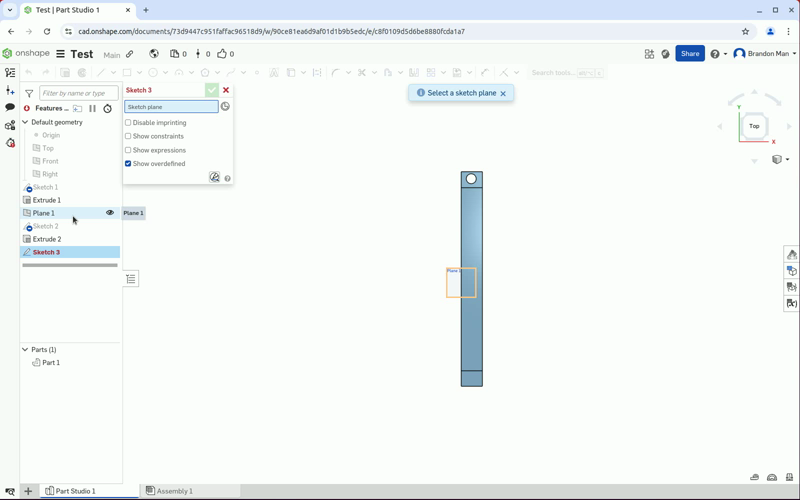
click(73, 215)
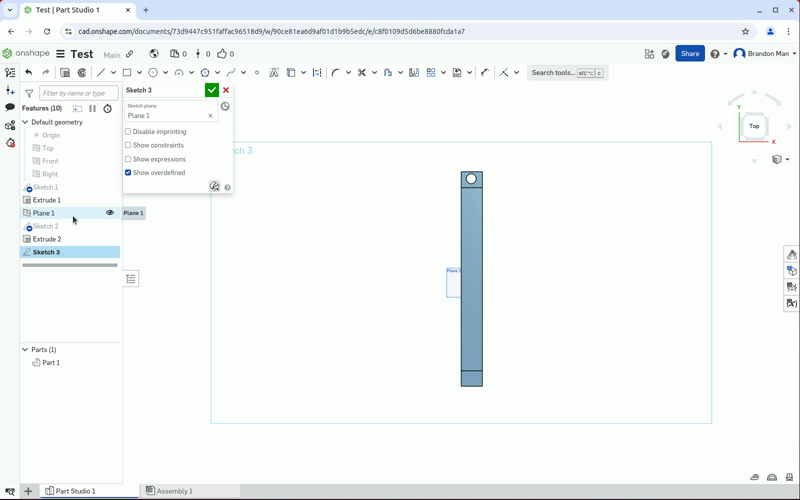
mouse_move(73, 352)
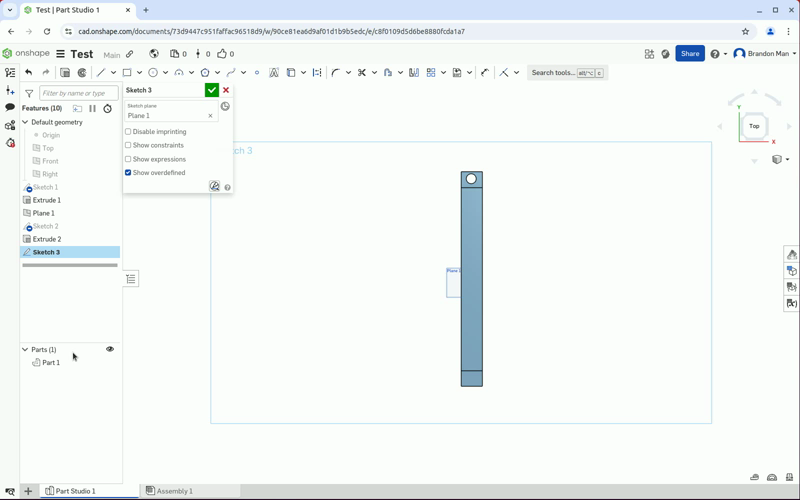
key(y)
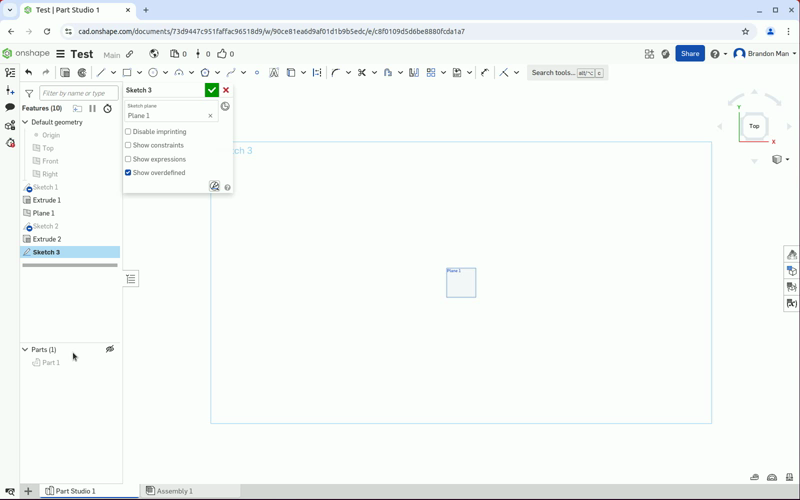
key(c)
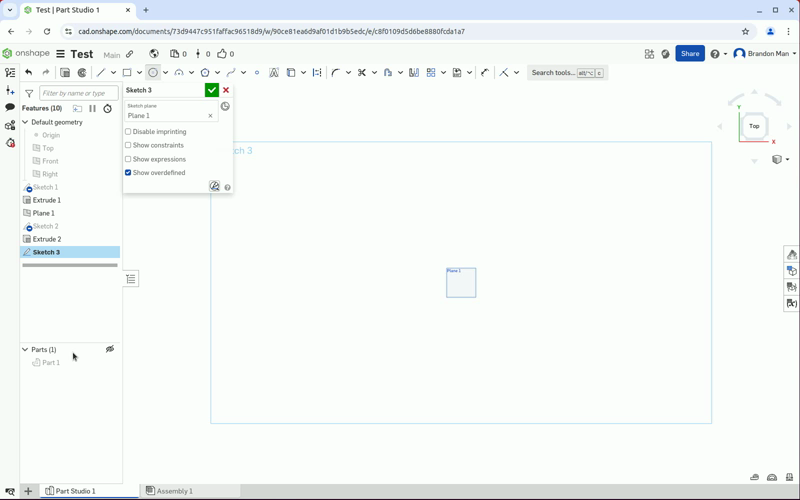
key_down(shift)
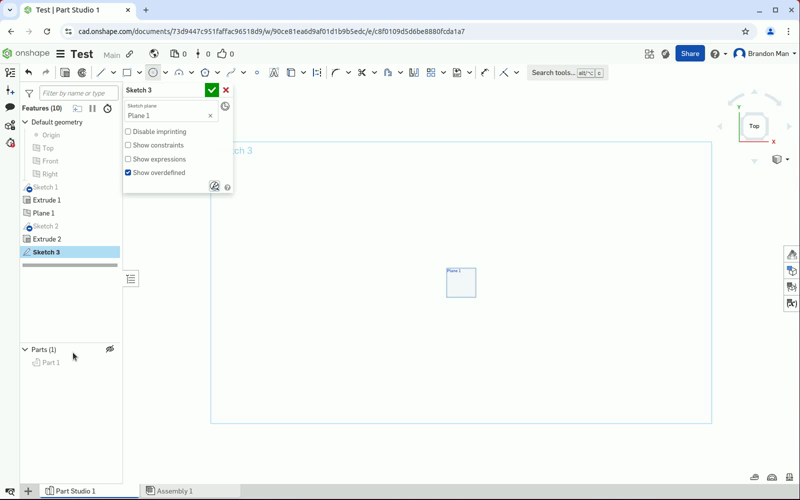
mouse_move(471, 378)
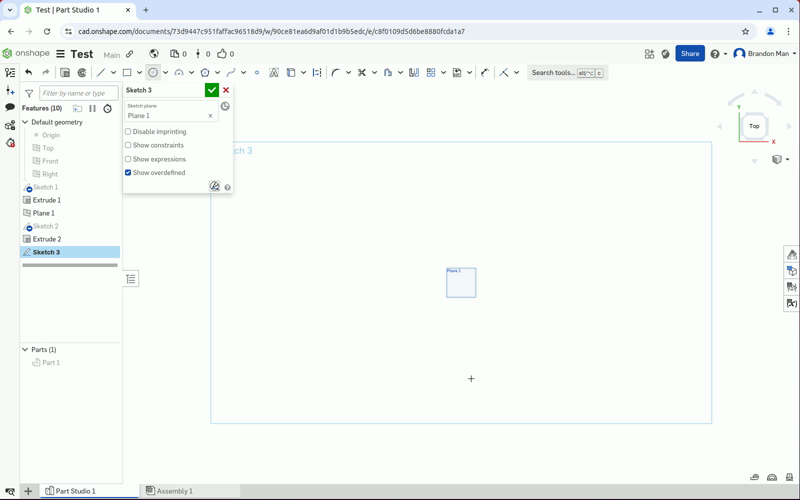
click(471, 378)
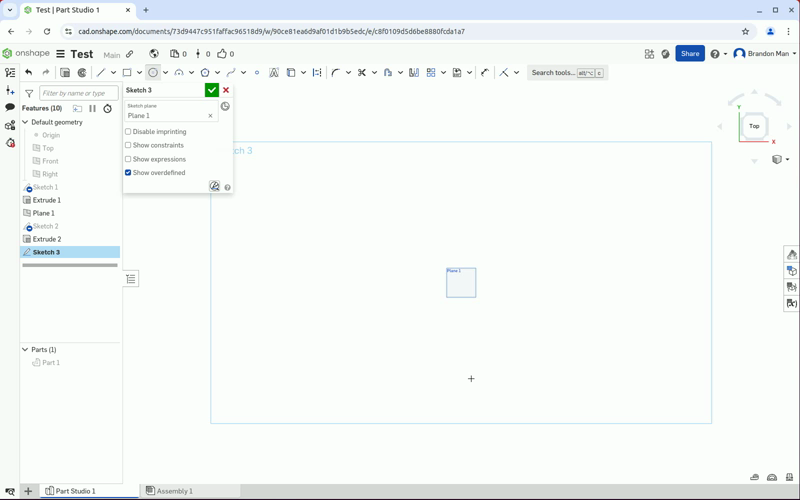
key_up(shift)
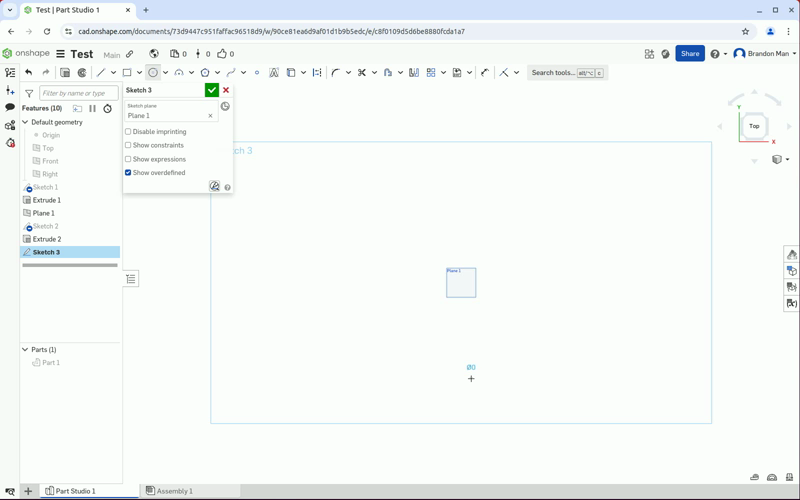
mouse_move(476, 378)
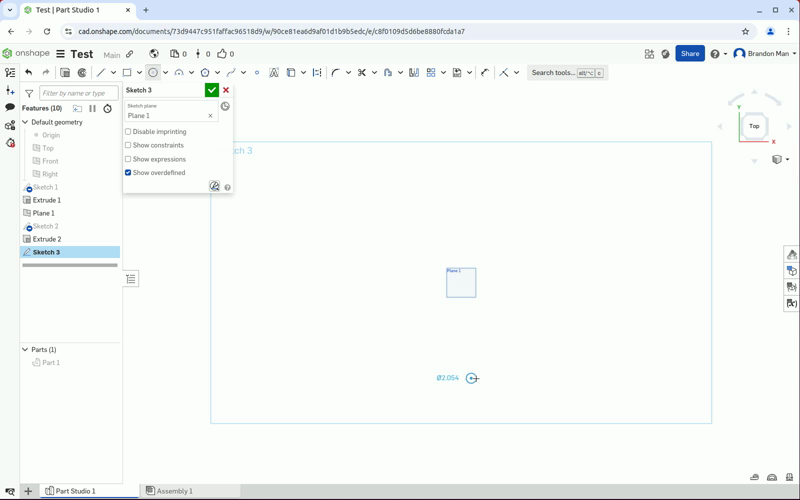
click(476, 378)
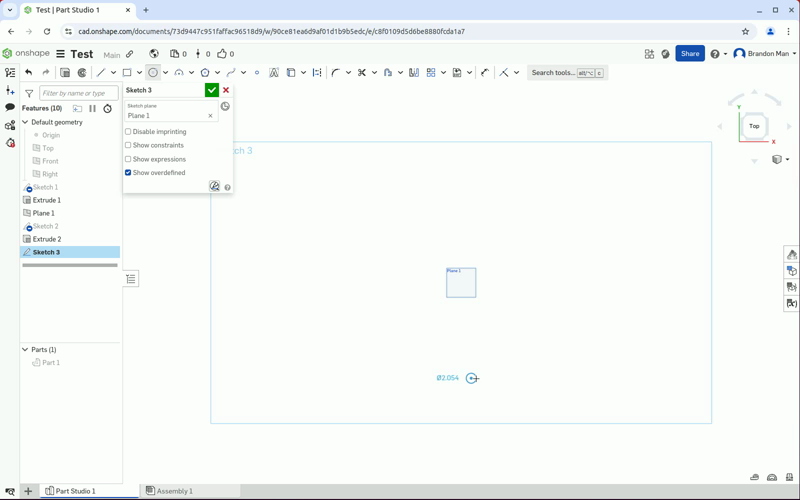
key(esc)
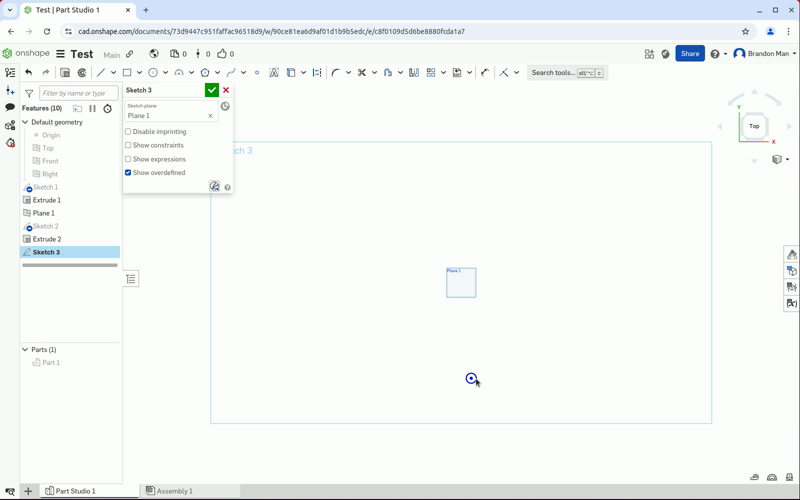
mouse_move(474, 380)
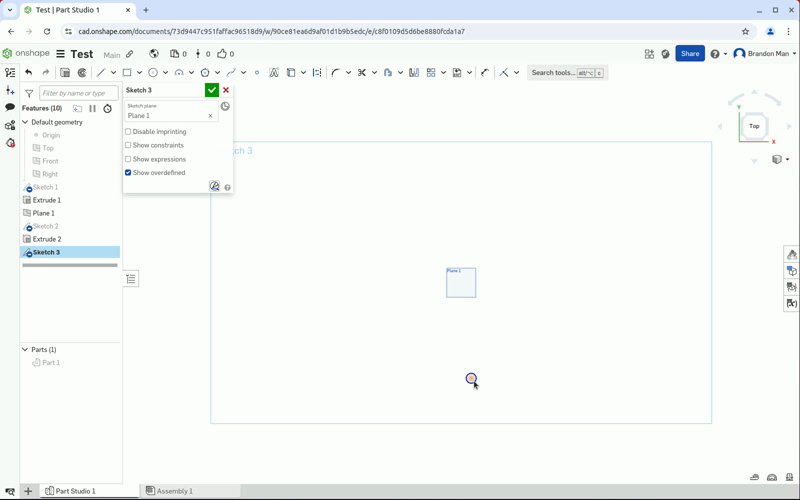
scroll(6)
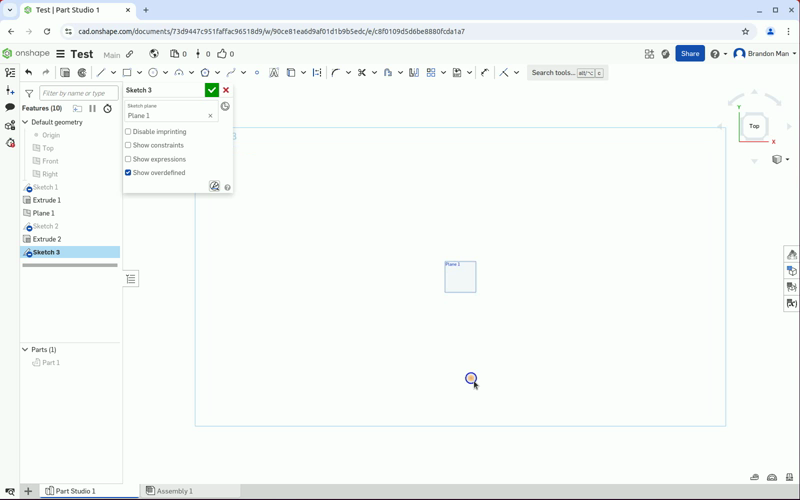
scroll(6)
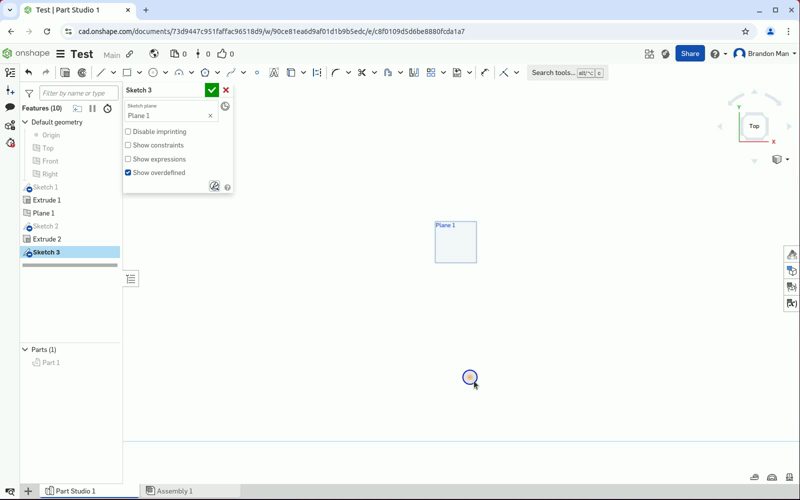
scroll(6)
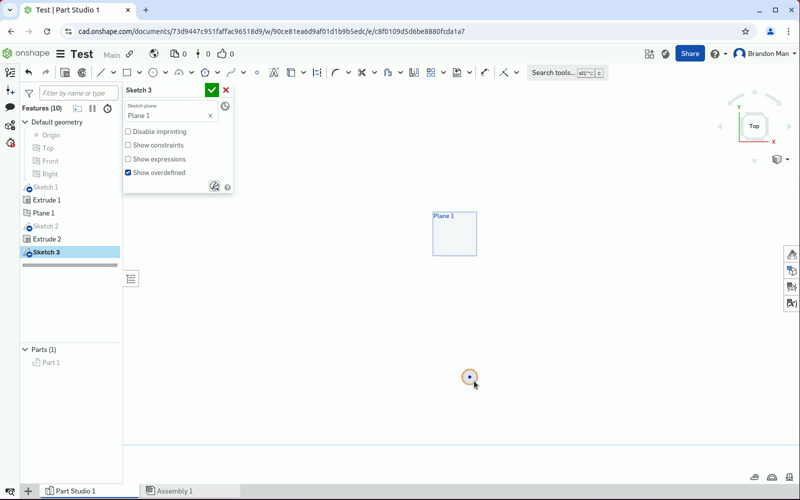
scroll(6)
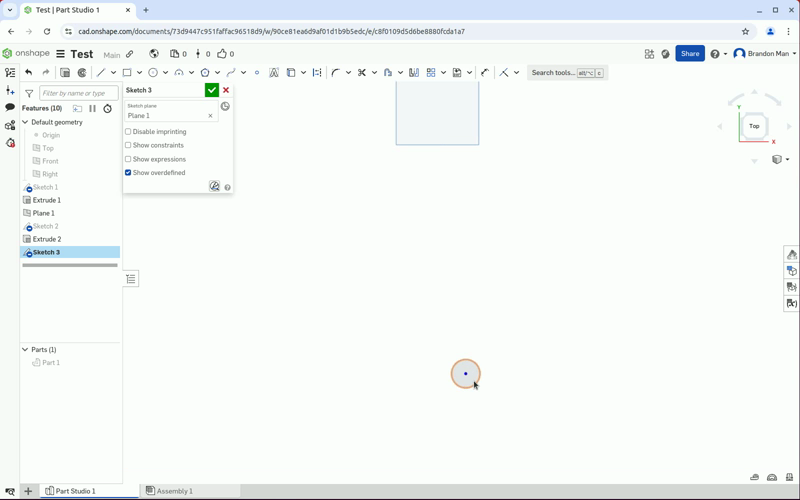
scroll(6)
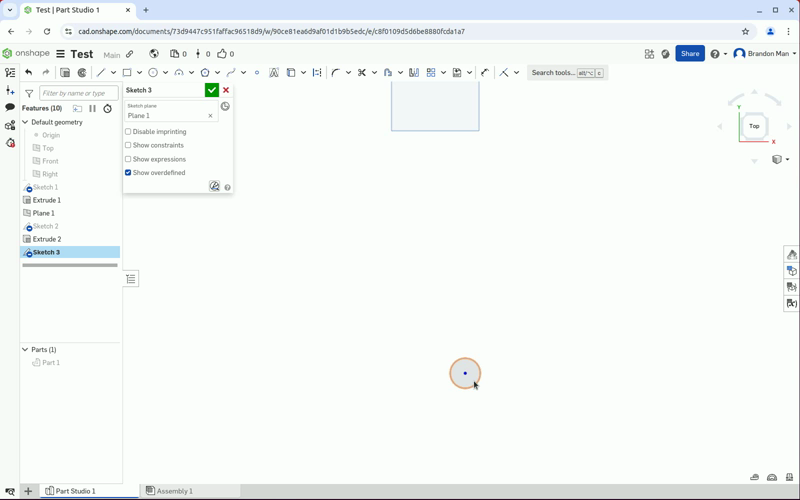
scroll(6)
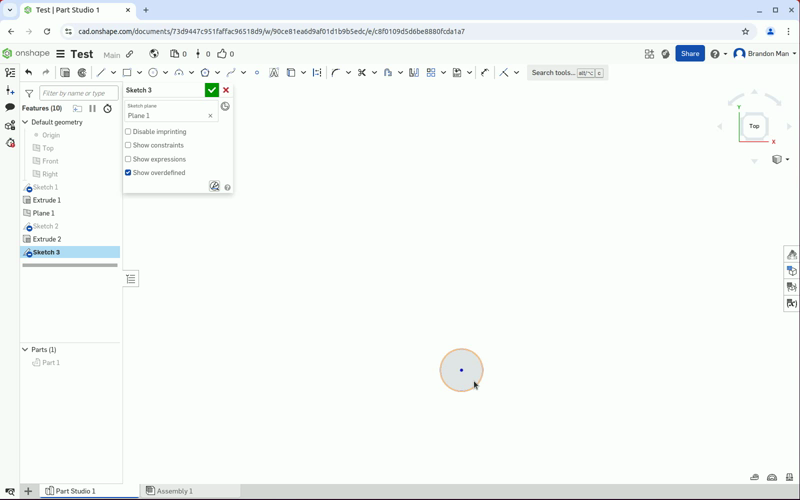
scroll(6)
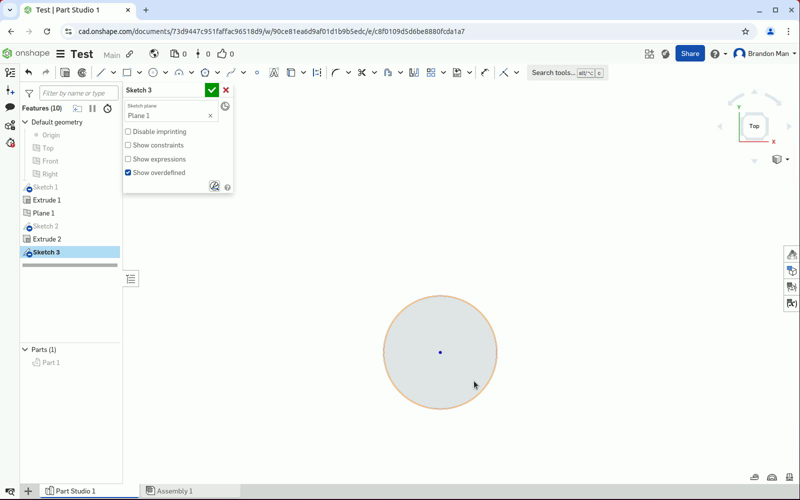
click(474, 380)
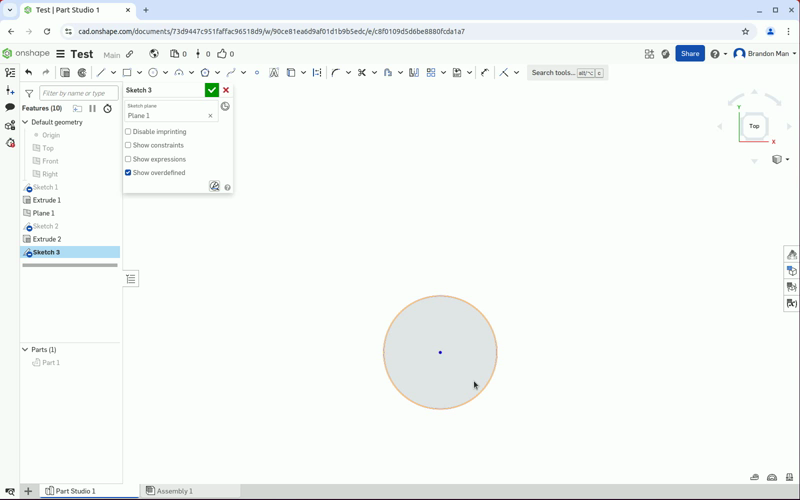
scroll(-6)
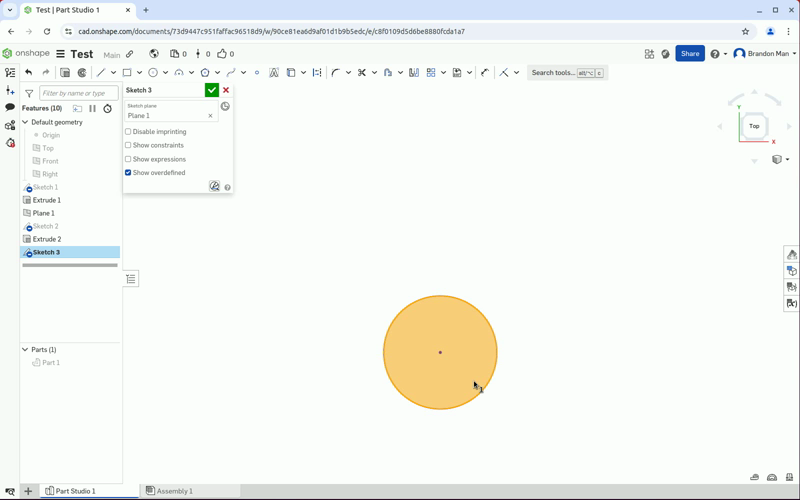
scroll(-6)
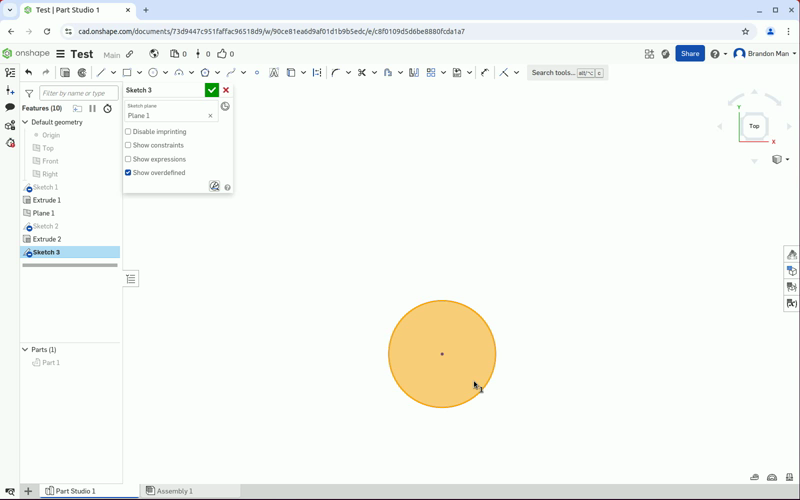
scroll(-6)
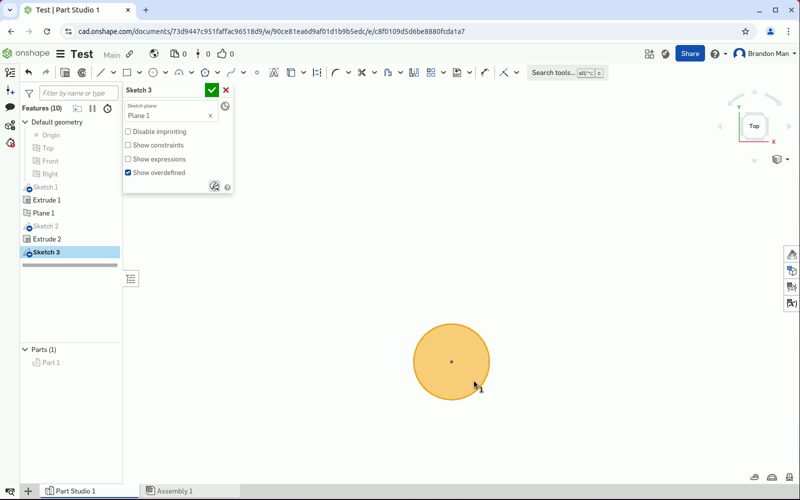
scroll(-6)
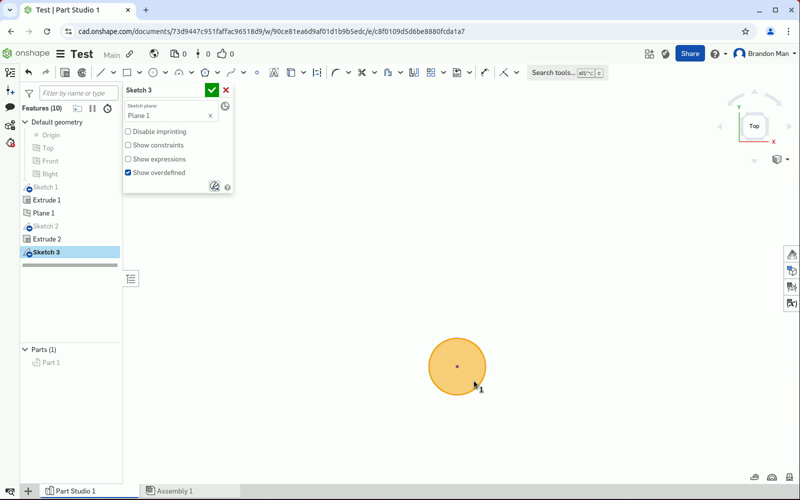
scroll(-6)
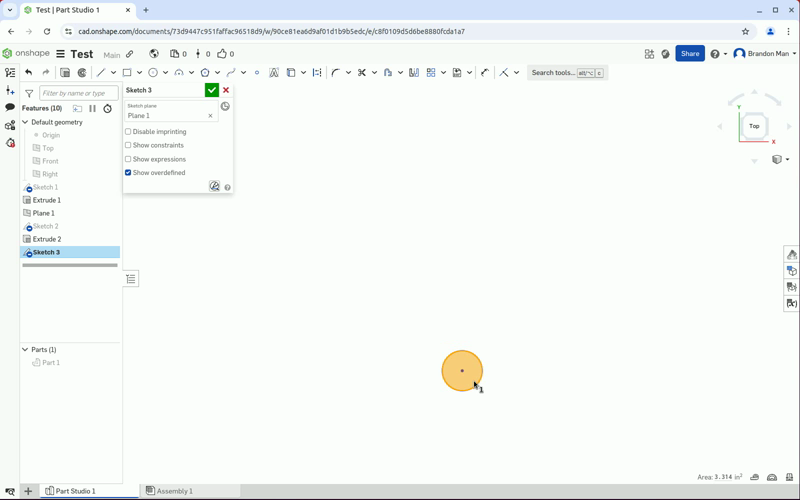
scroll(-6)
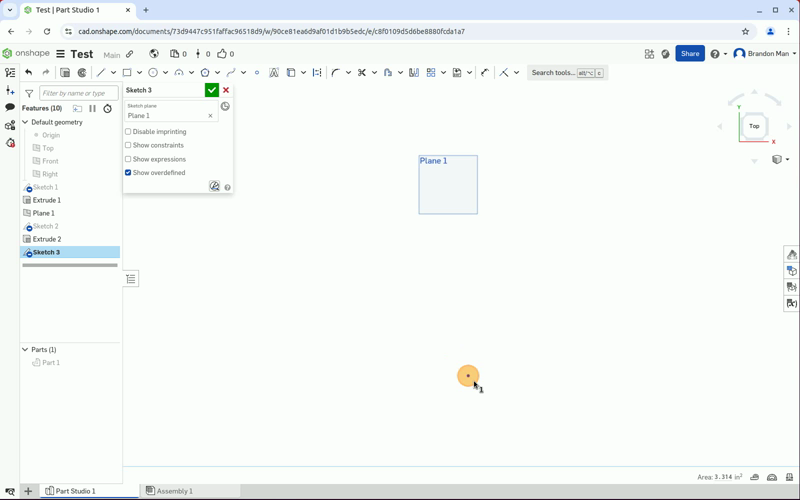
scroll(-6)
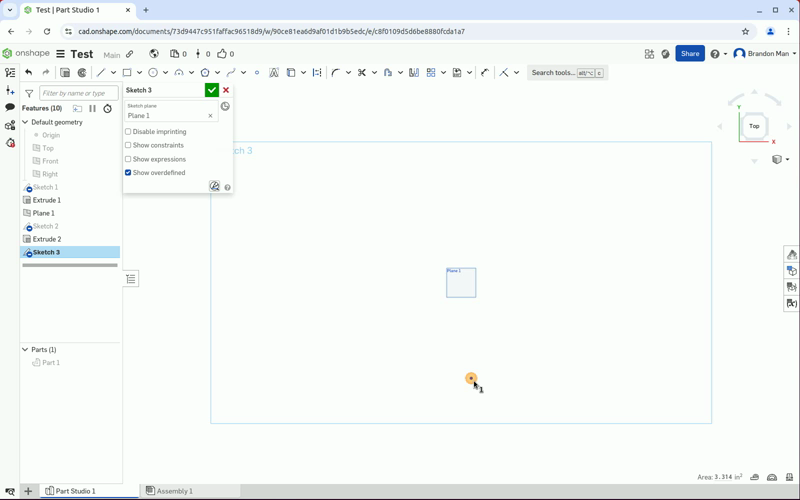
mouse_move(73, 352)
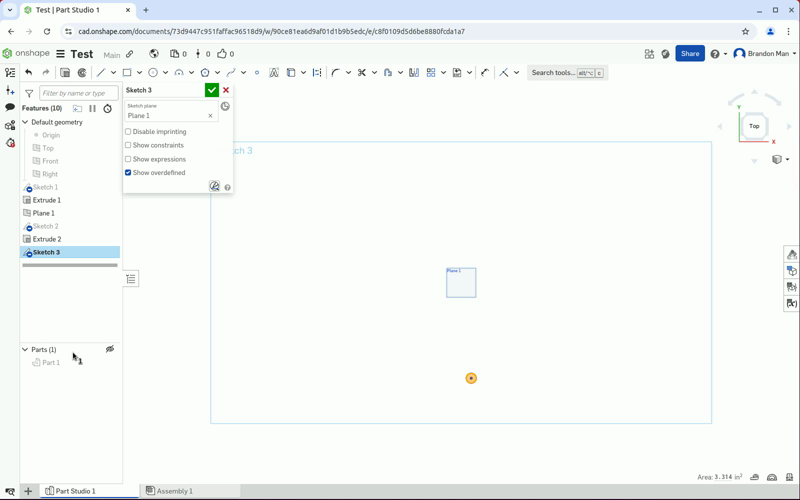
key(shift+y)
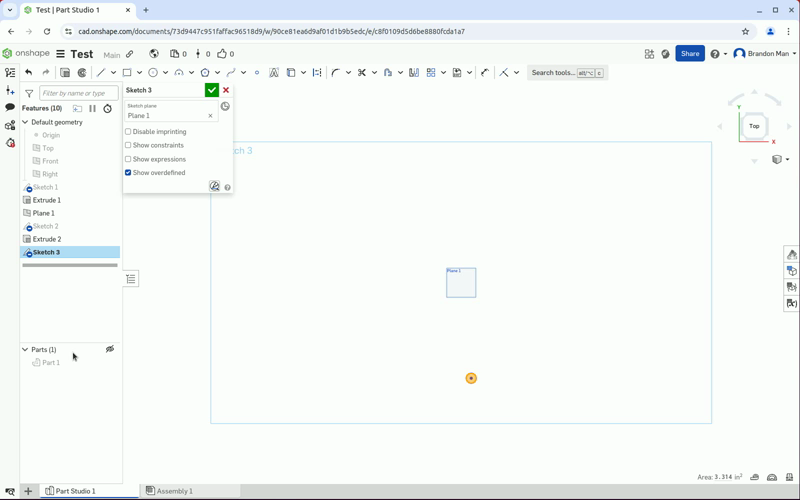
key(shift+e)
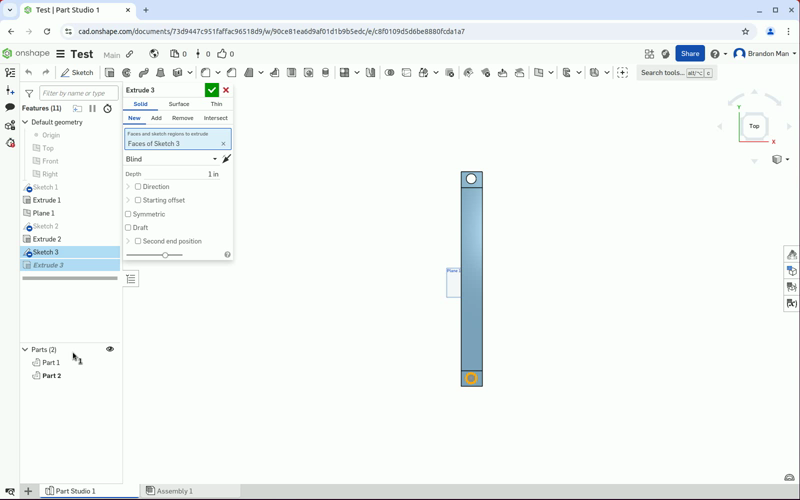
mouse_move(143, 106)
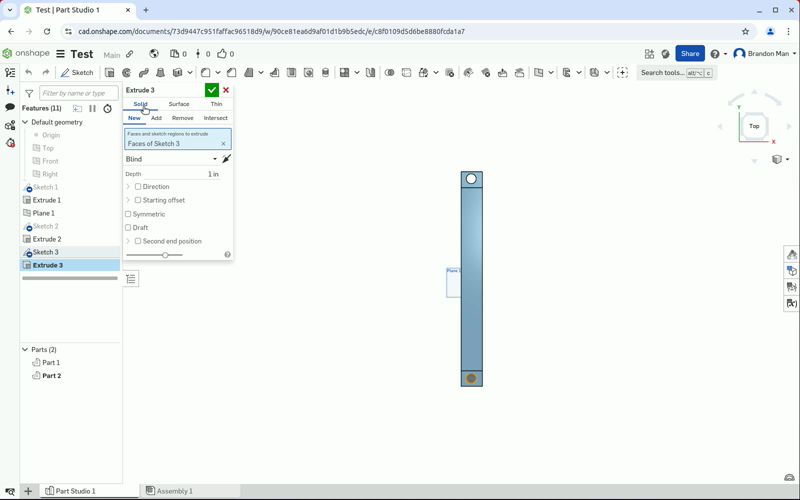
click(143, 106)
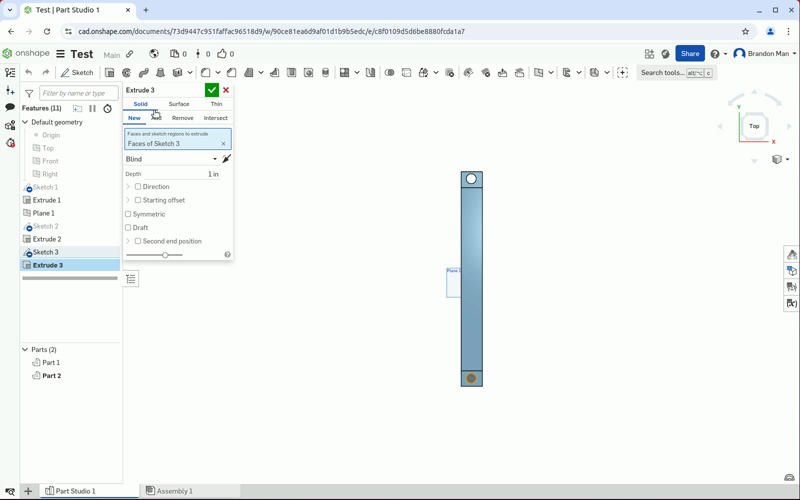
mouse_move(186, 120)
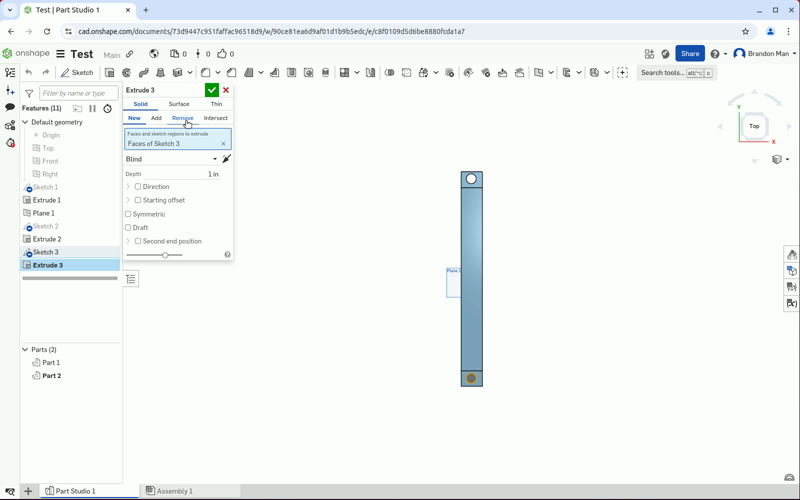
click(186, 120)
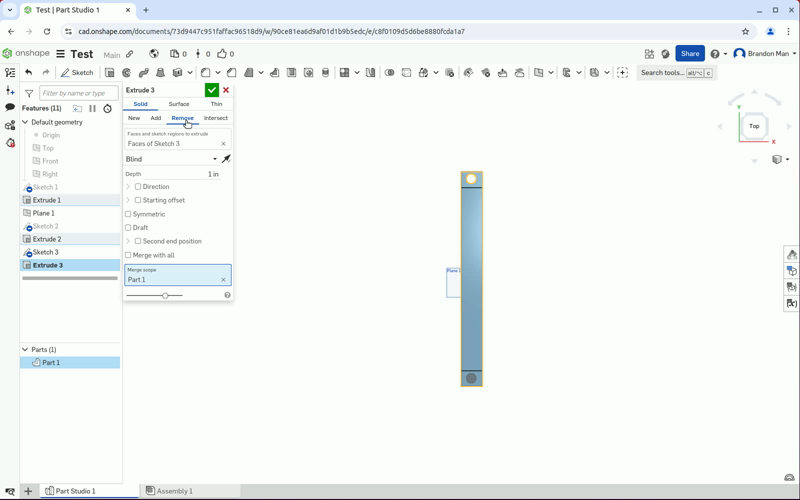
key(tab, 4)
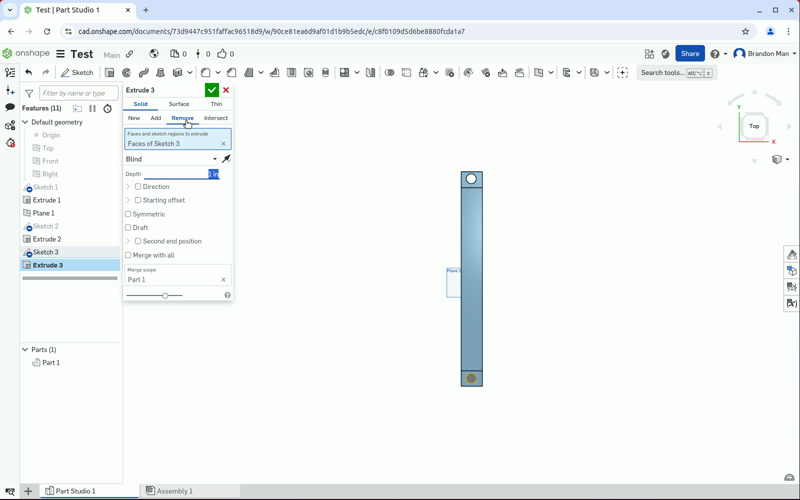
text(10.832)
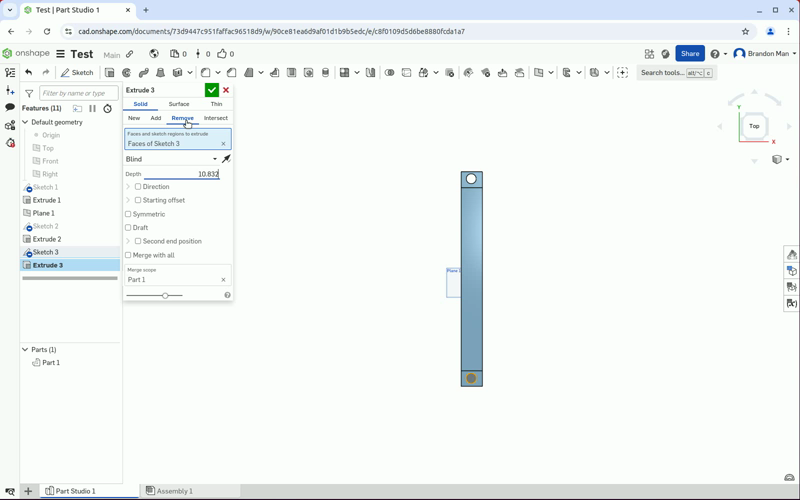
key(tab, 6)
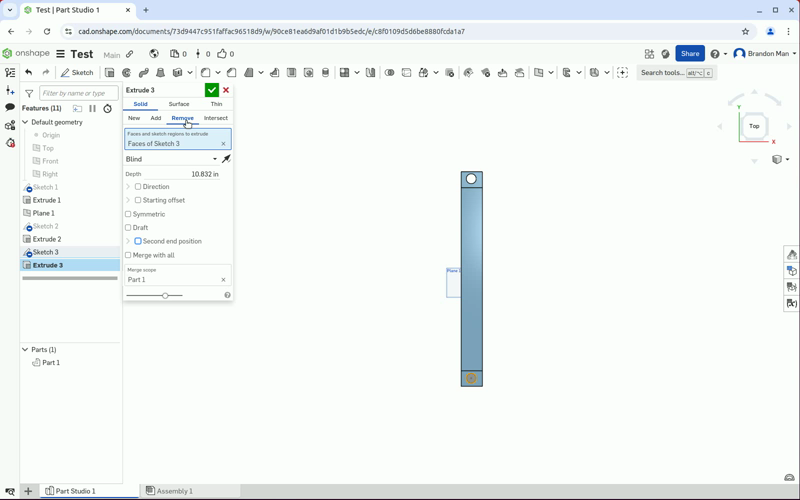
key(space)
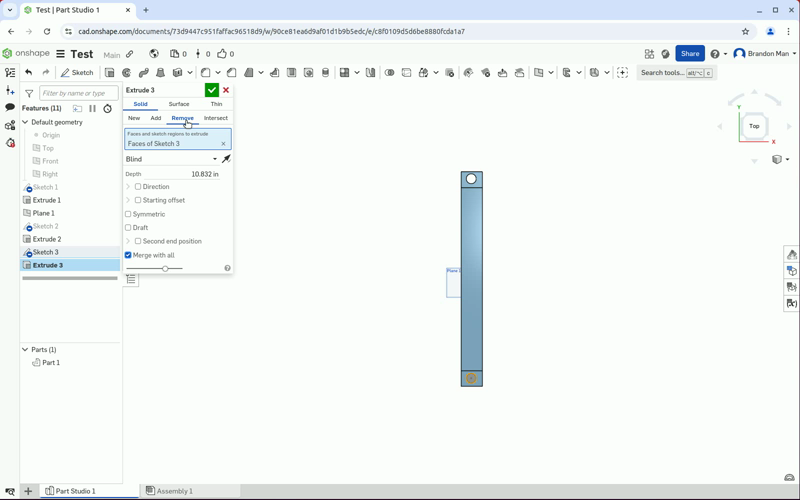
key(enter)
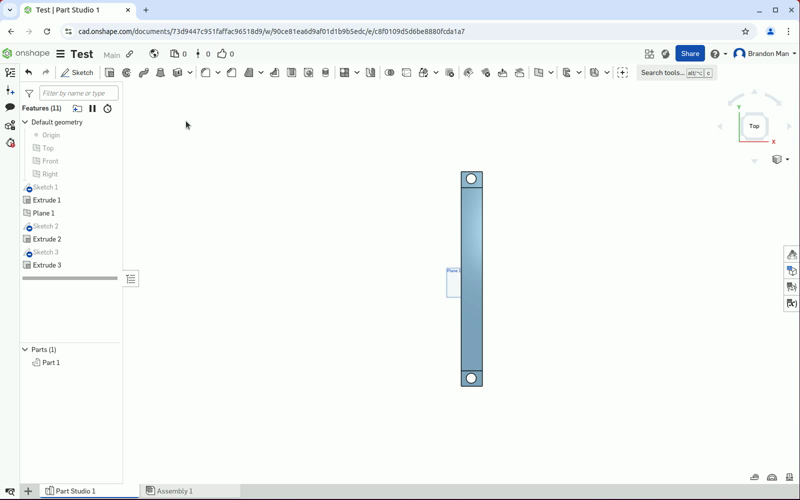
key(shift+h)
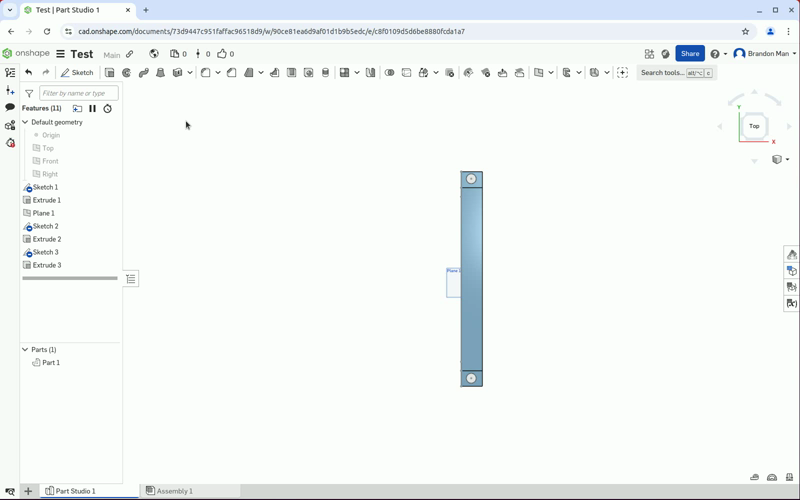
key(shift+h)
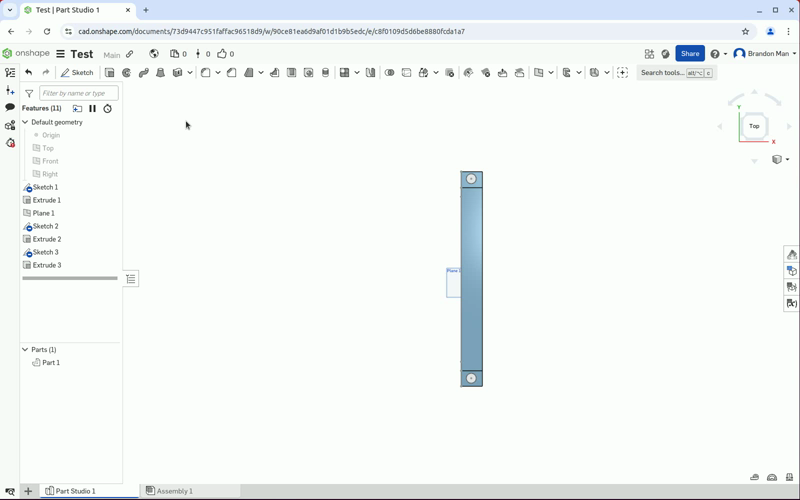
key(shift+7)
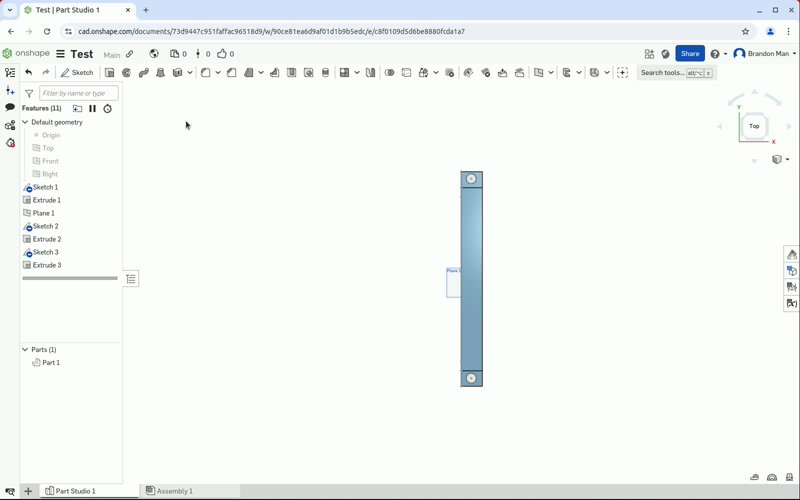
key(up, 3)
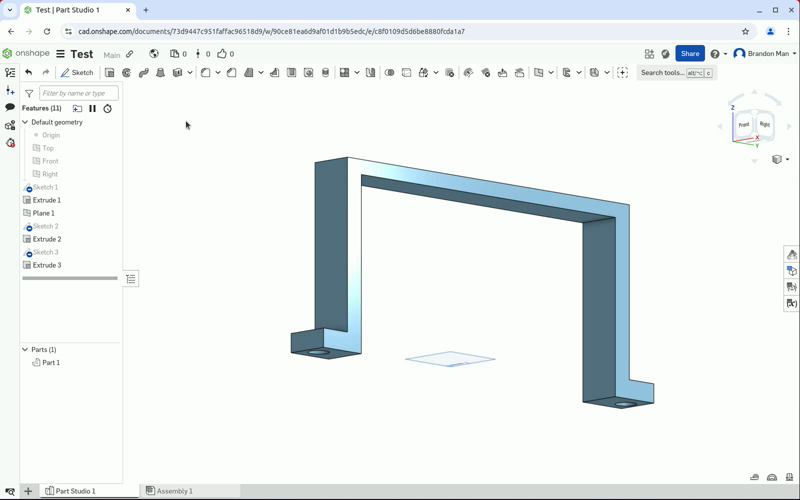
key(left, 3)
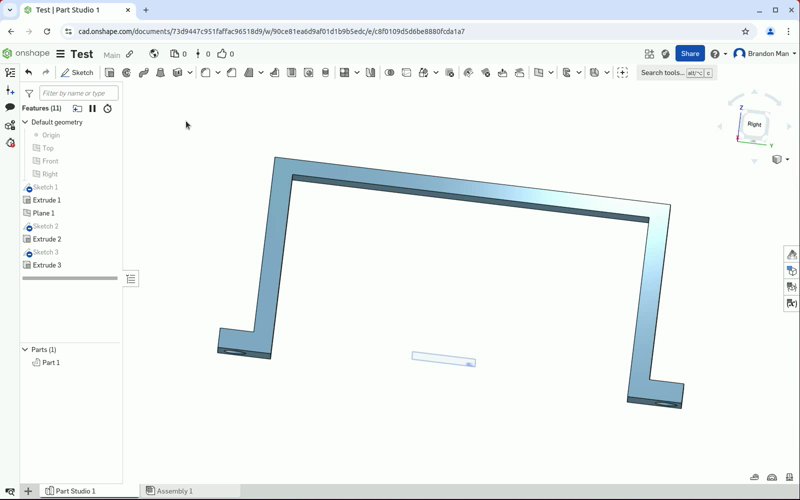
key(right, 3)
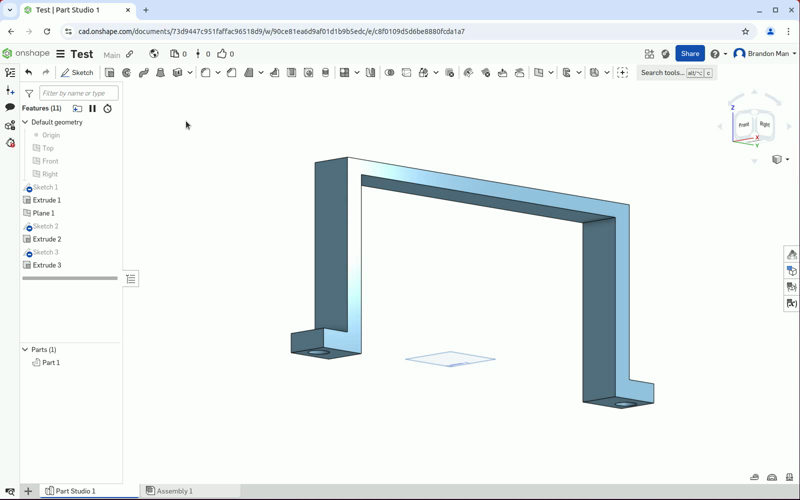
key(down, 3)
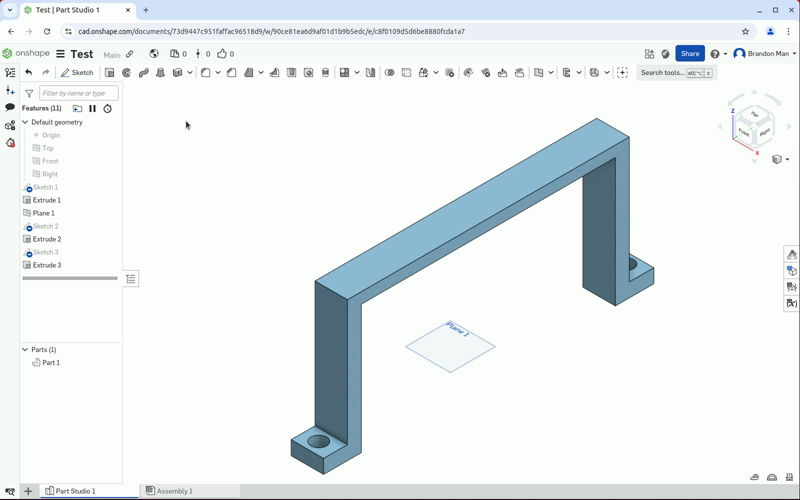
mouse_move(73, 189)
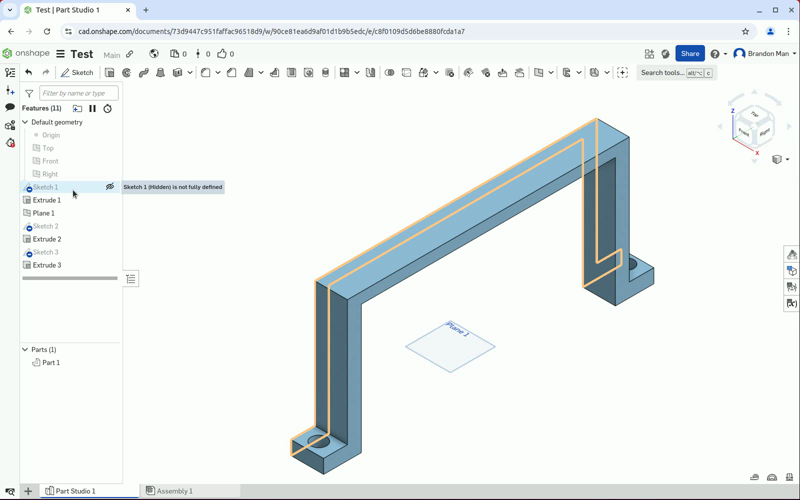
click(73, 189)